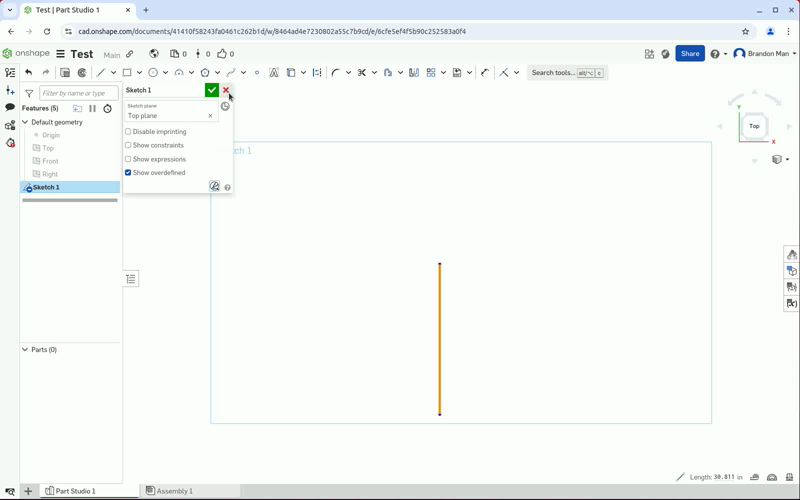
key(shift+h)
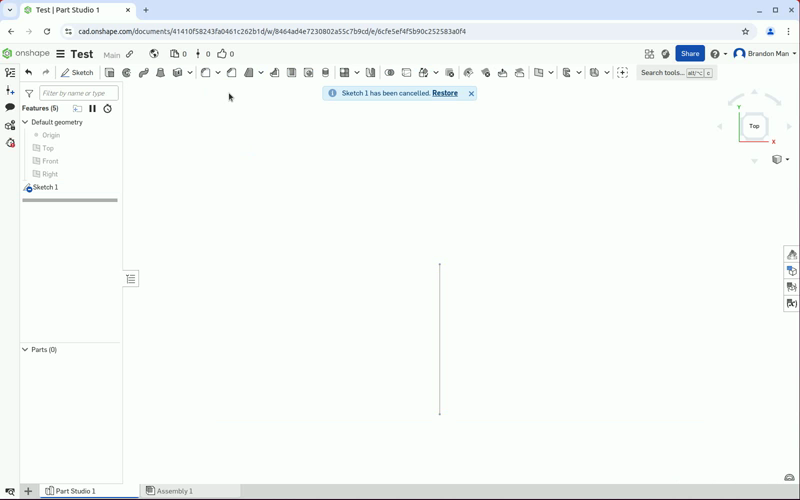
key(shift+s)
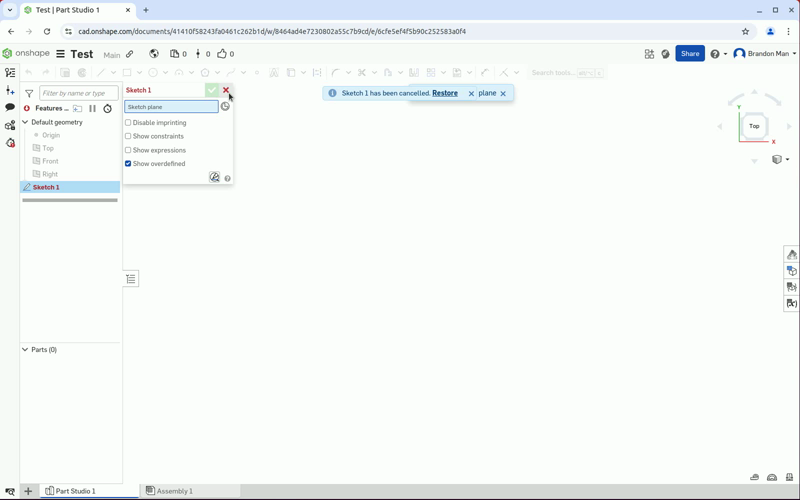
mouse_move(73, 150)
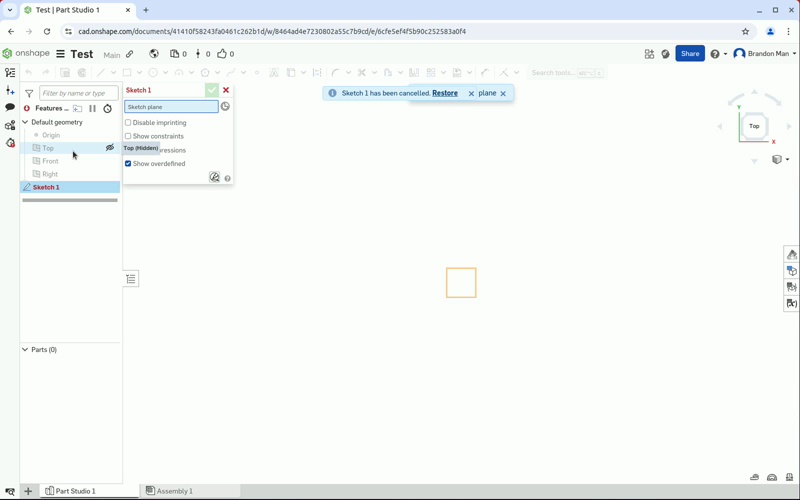
click(73, 150)
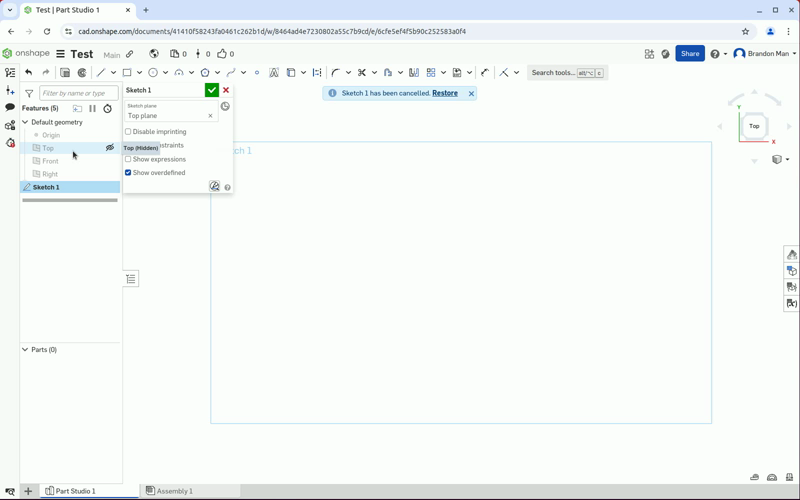
mouse_move(73, 352)
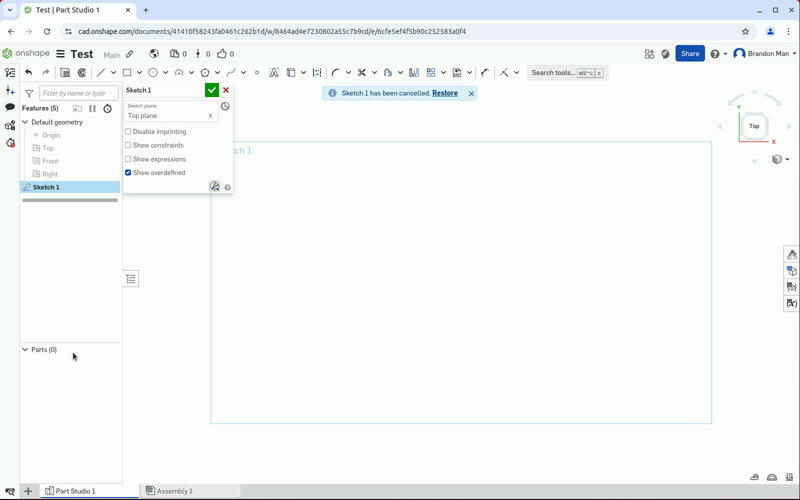
key(y)
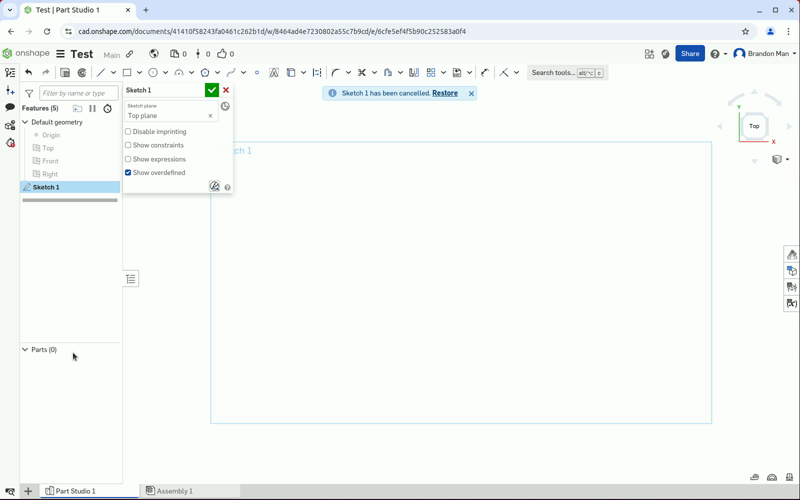
key(c)
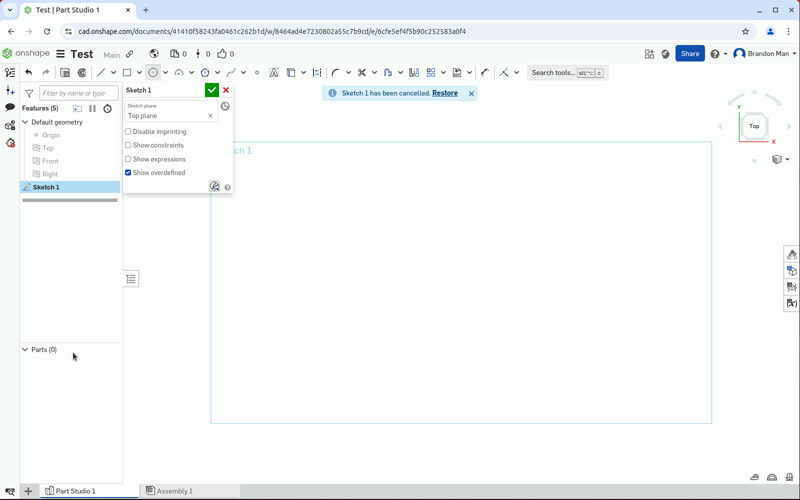
key_down(shift)
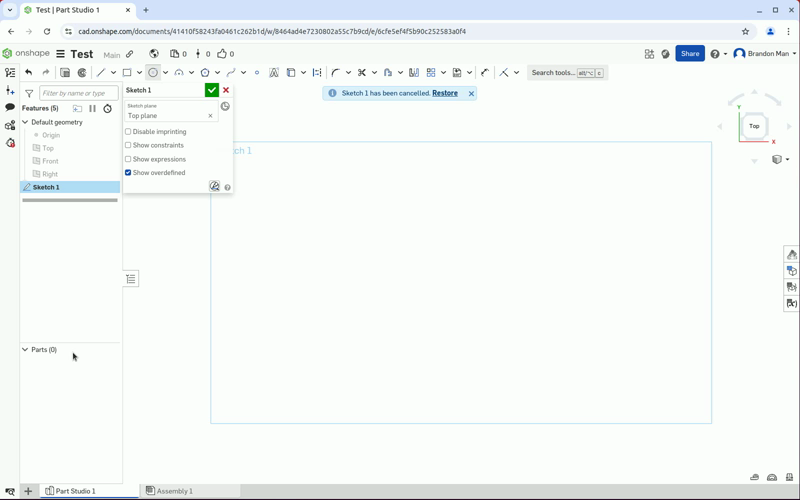
mouse_move(461, 282)
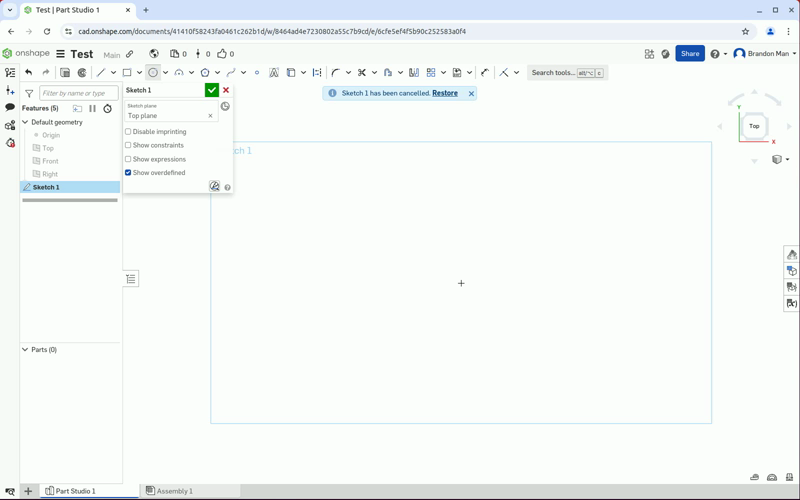
click(461, 282)
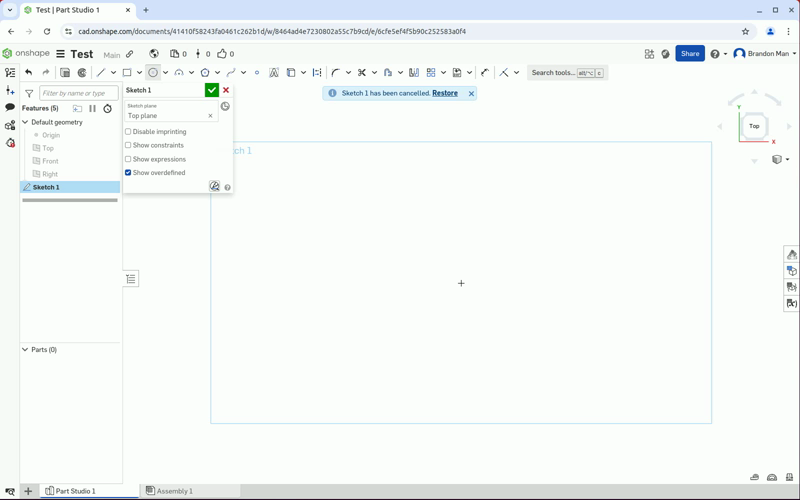
key_up(shift)
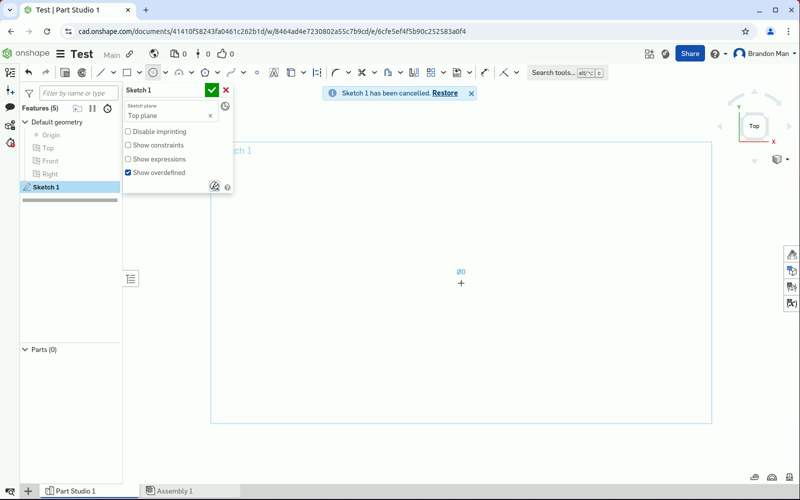
mouse_move(560, 282)
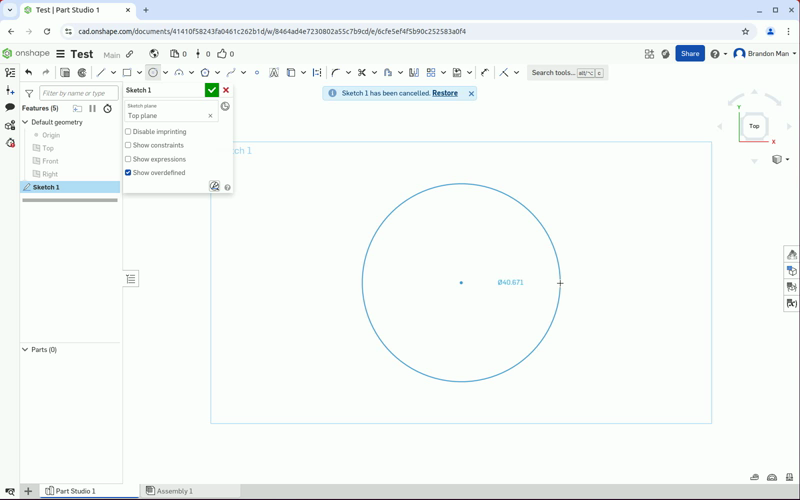
click(560, 282)
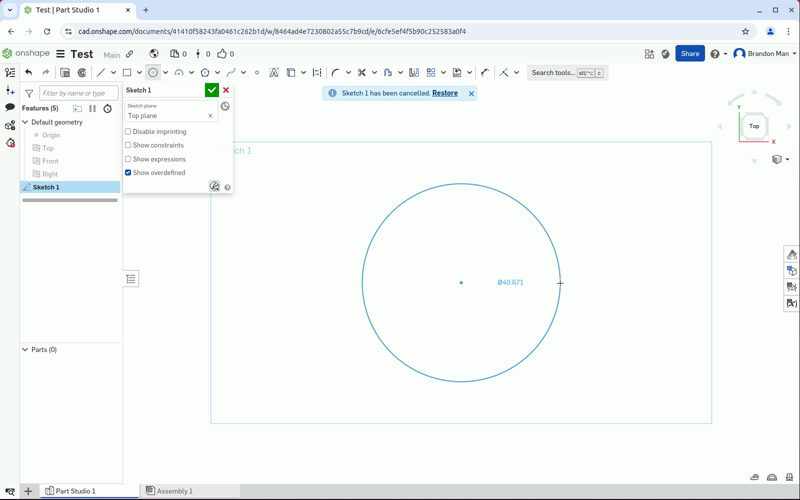
key(esc)
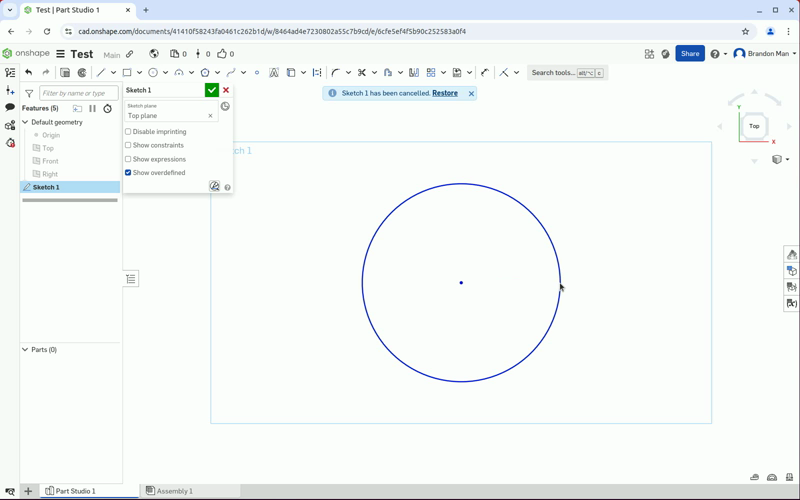
key(a)
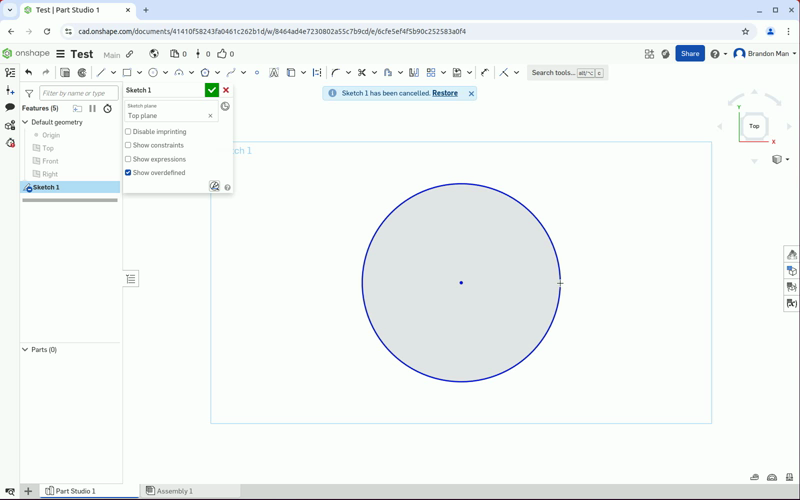
key_down(shift)
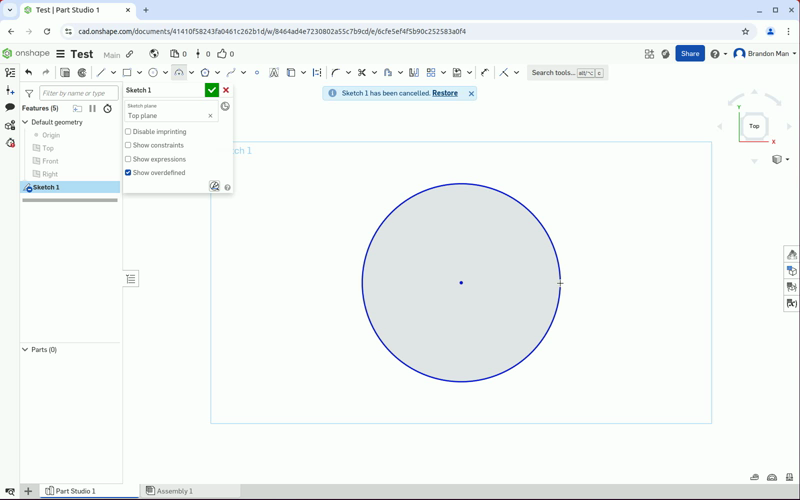
mouse_move(383, 282)
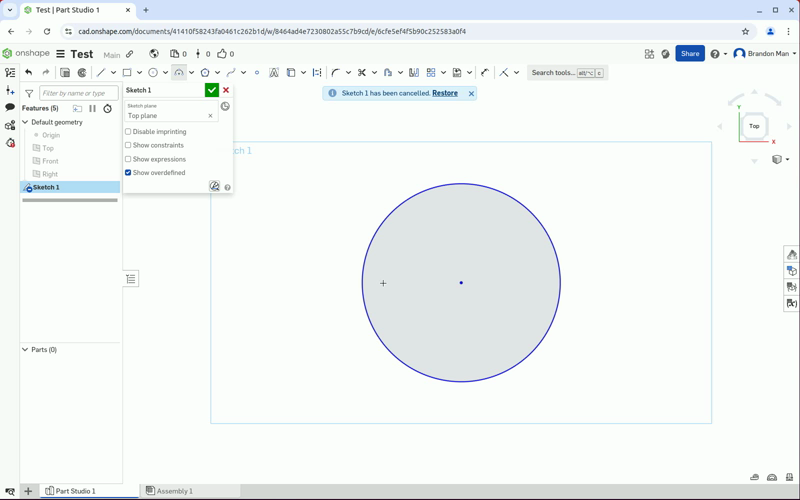
click(383, 282)
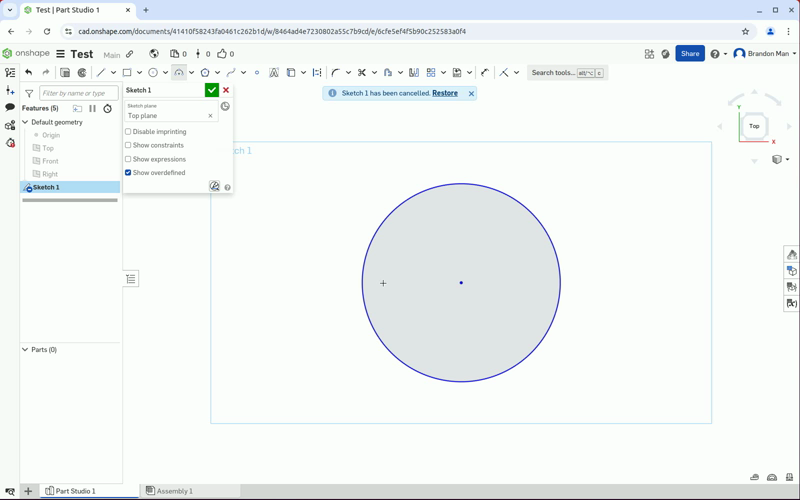
key_up(shift)
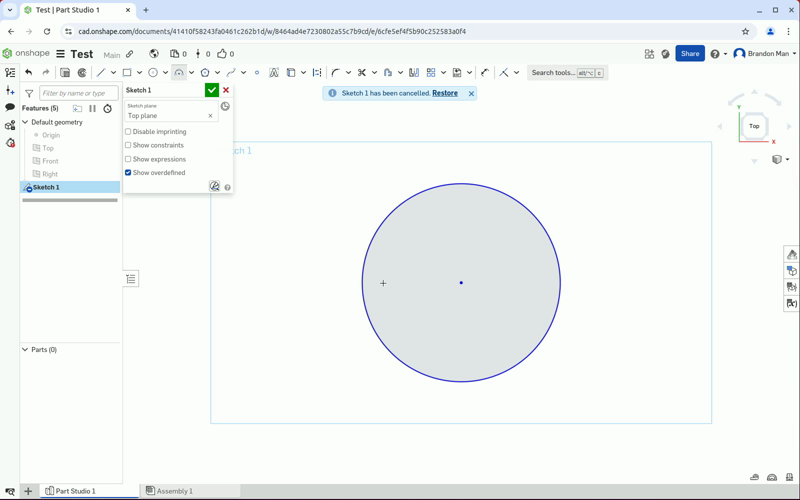
key_down(shift)
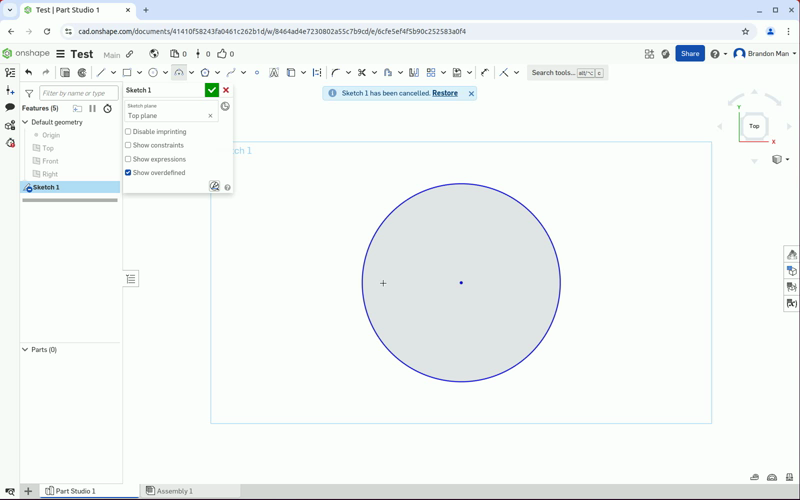
mouse_move(537, 282)
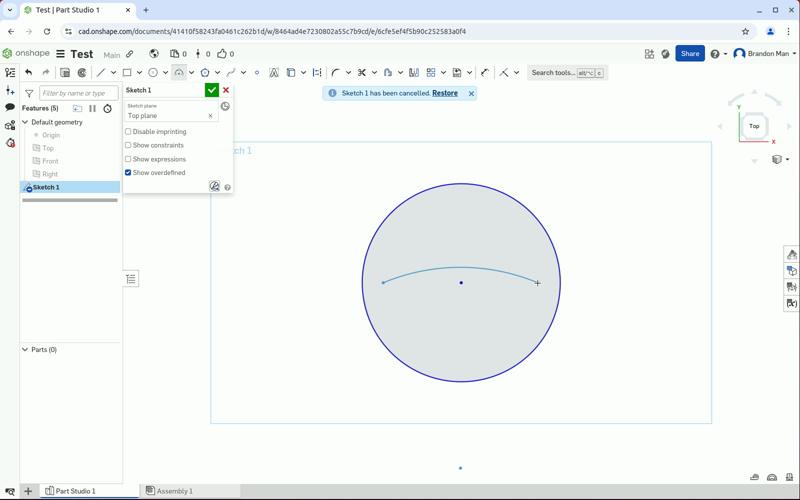
click(537, 282)
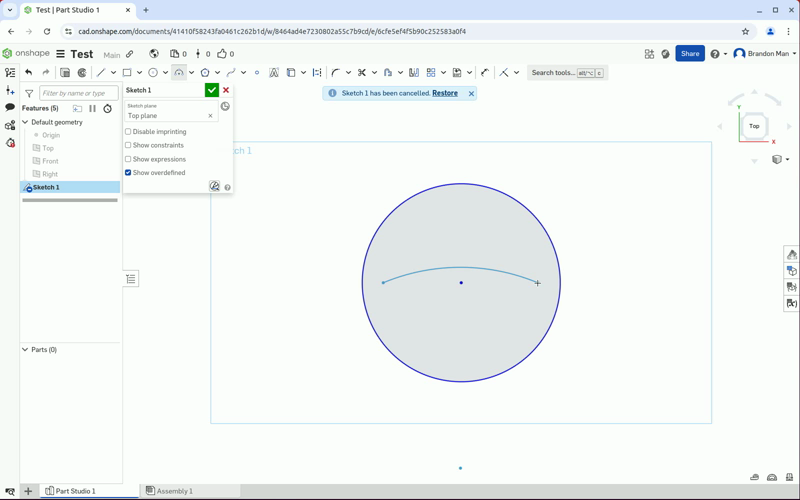
mouse_move(460, 360)
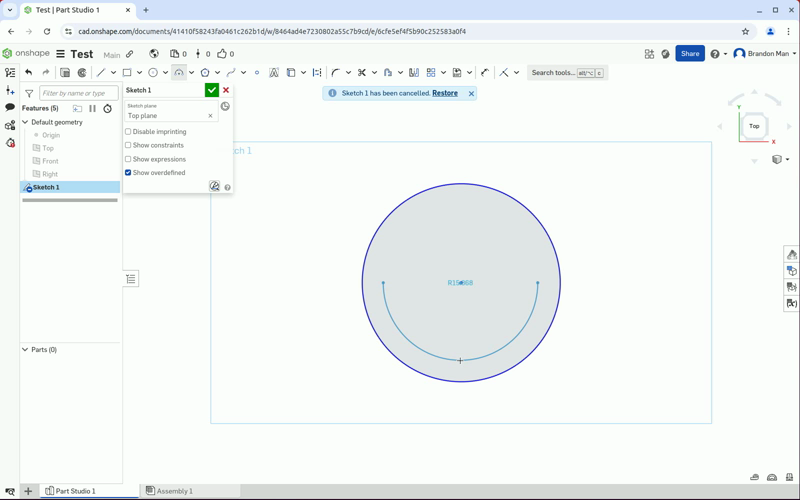
click(460, 360)
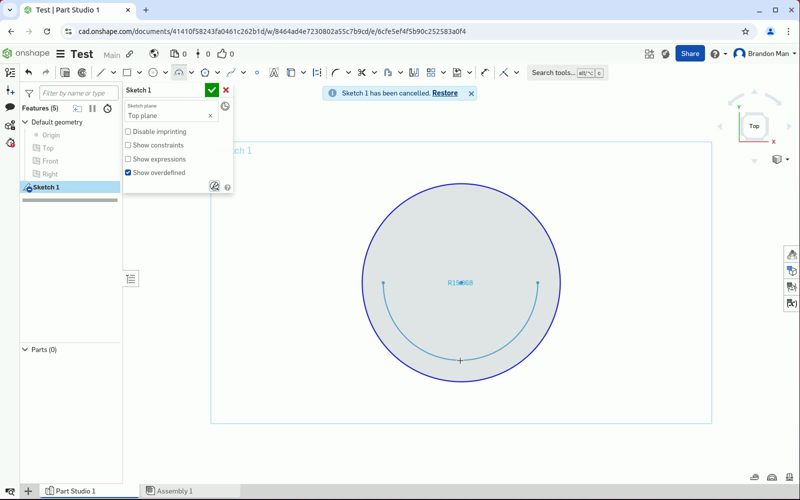
key_up(shift)
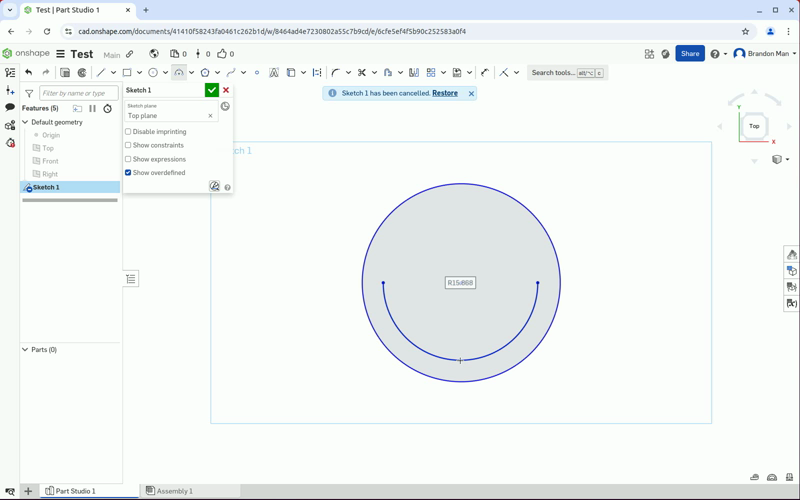
mouse_move(537, 282)
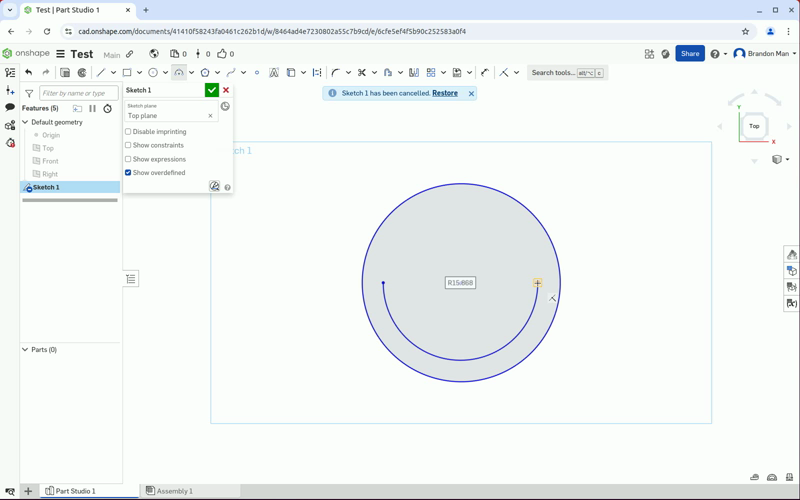
click(537, 282)
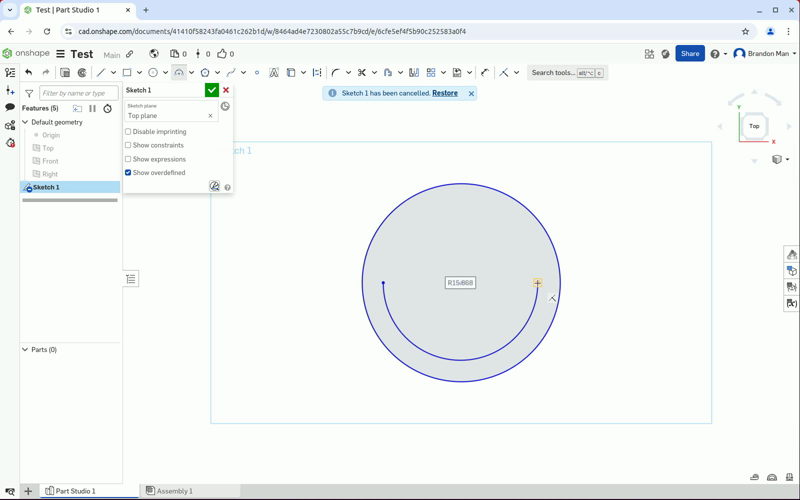
key_down(shift)
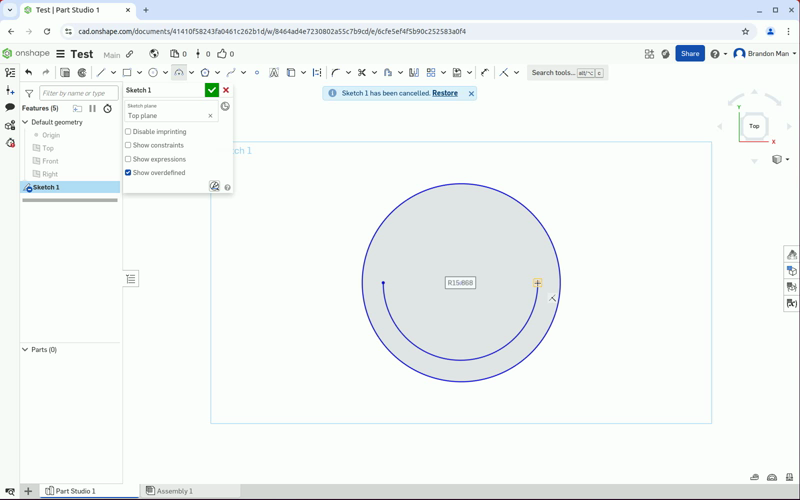
mouse_move(525, 282)
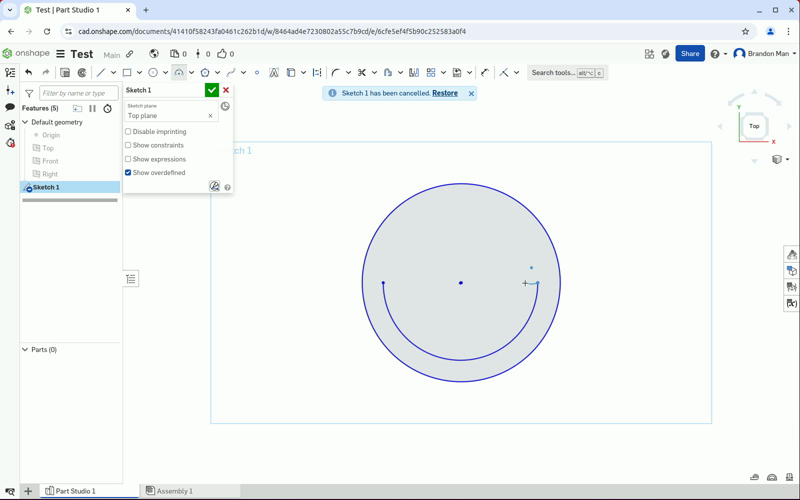
click(525, 282)
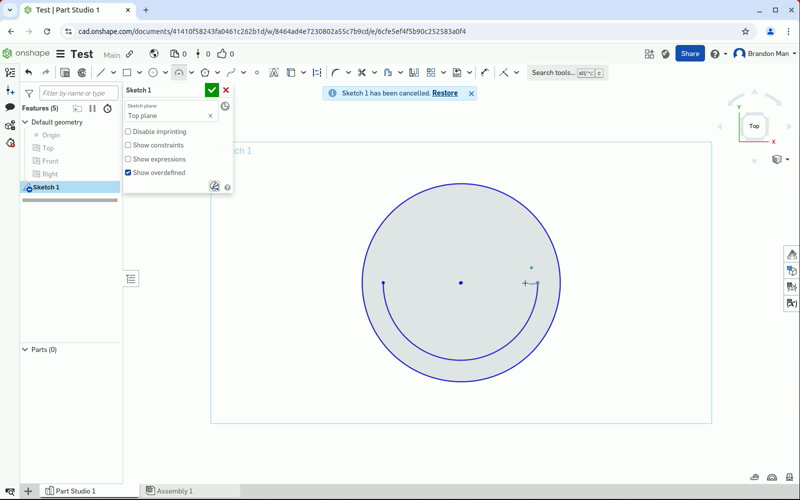
mouse_move(531, 276)
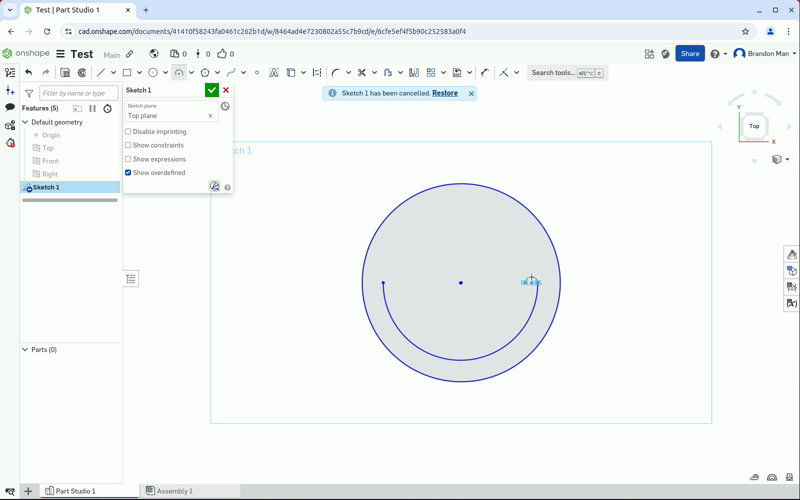
click(531, 276)
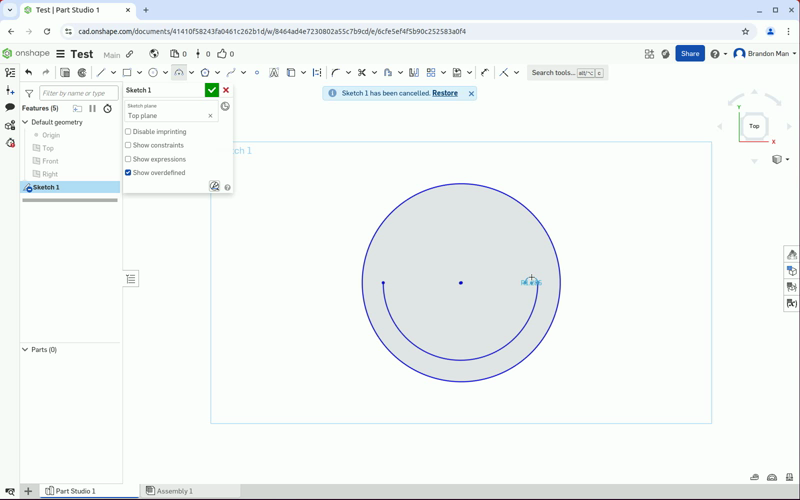
key_up(shift)
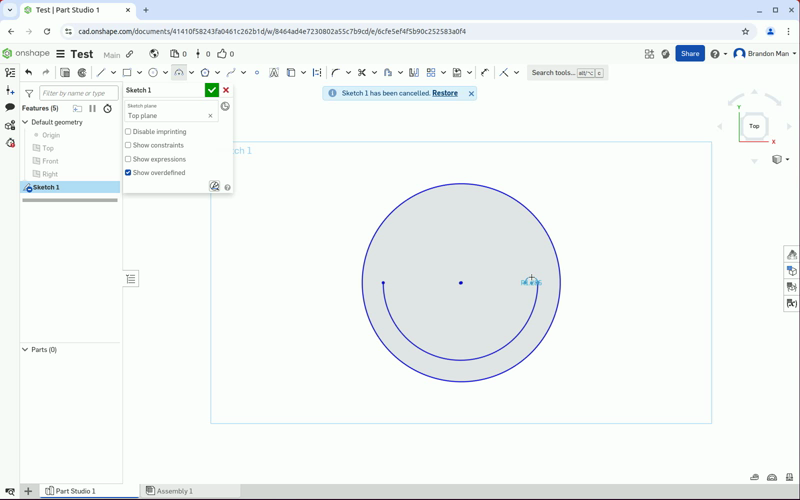
key(esc)
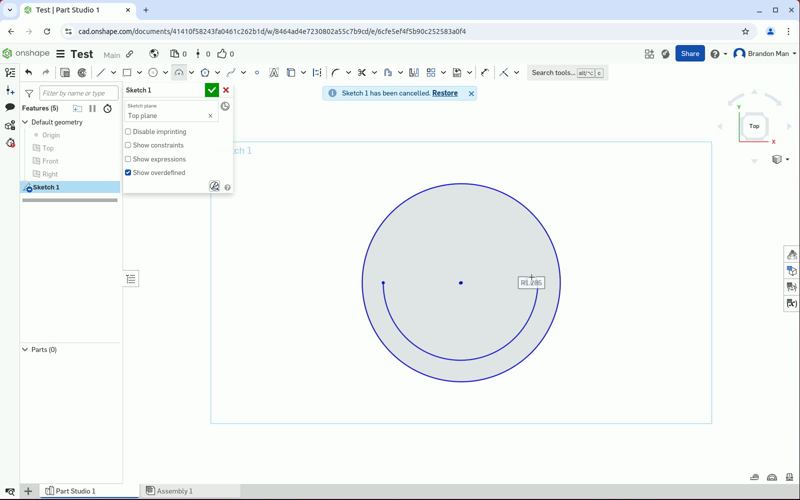
key(l)
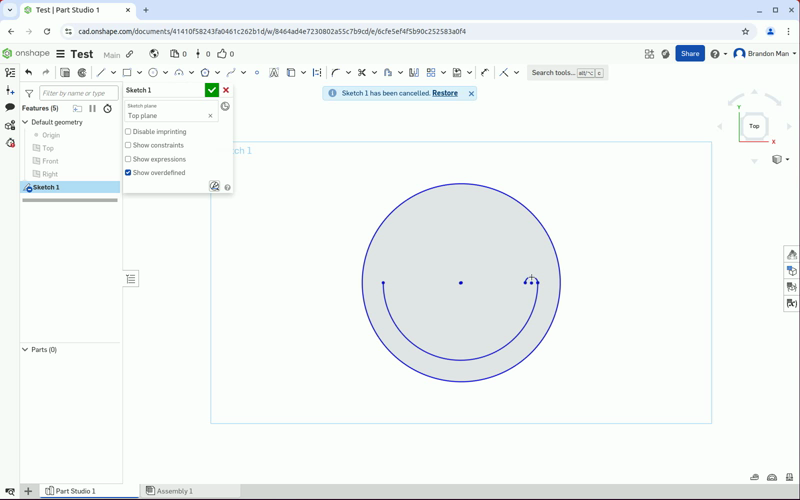
mouse_move(525, 282)
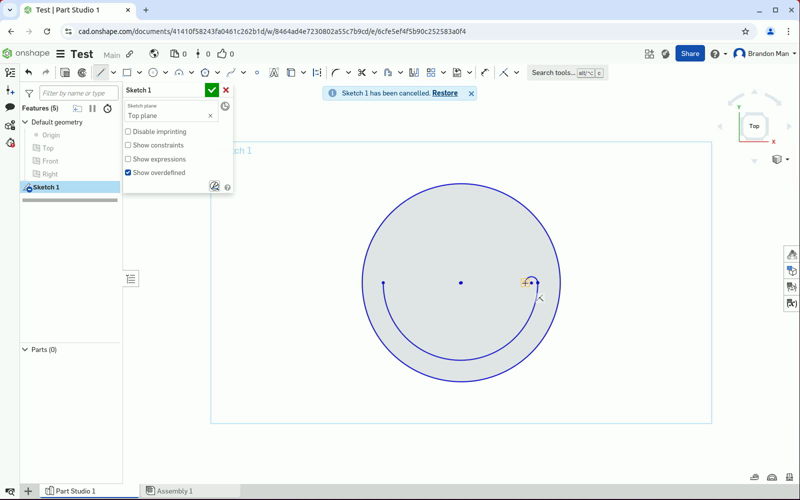
click(525, 282)
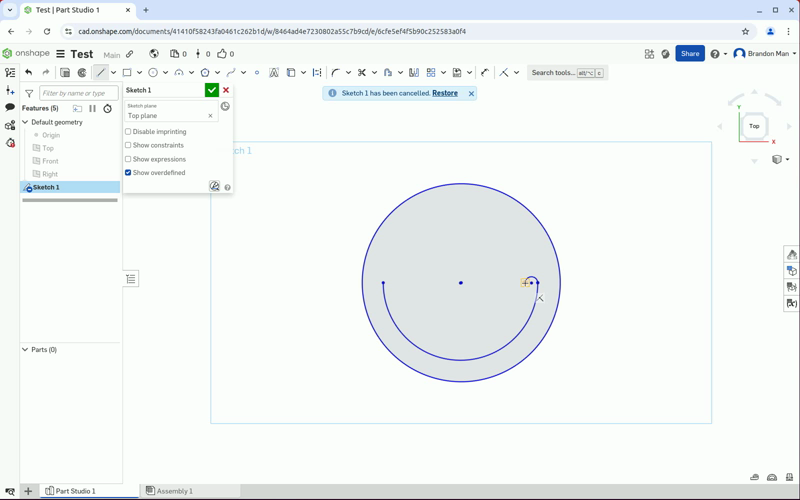
key_down(shift)
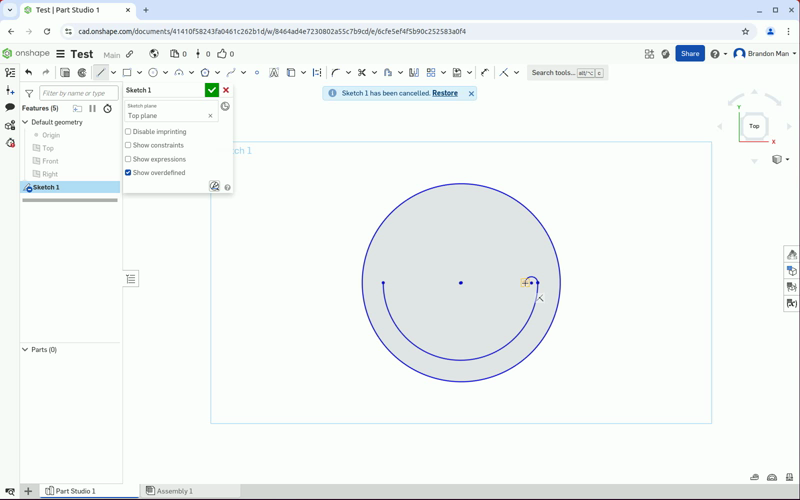
mouse_move(555, 282)
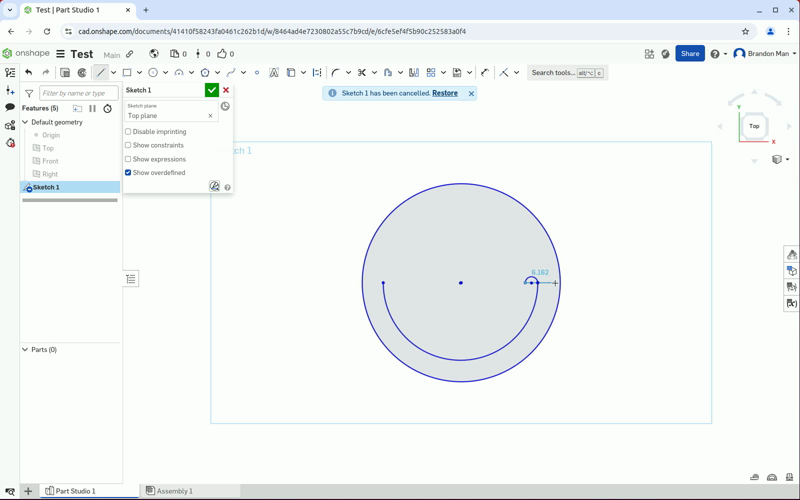
mouse_move(465, 282)
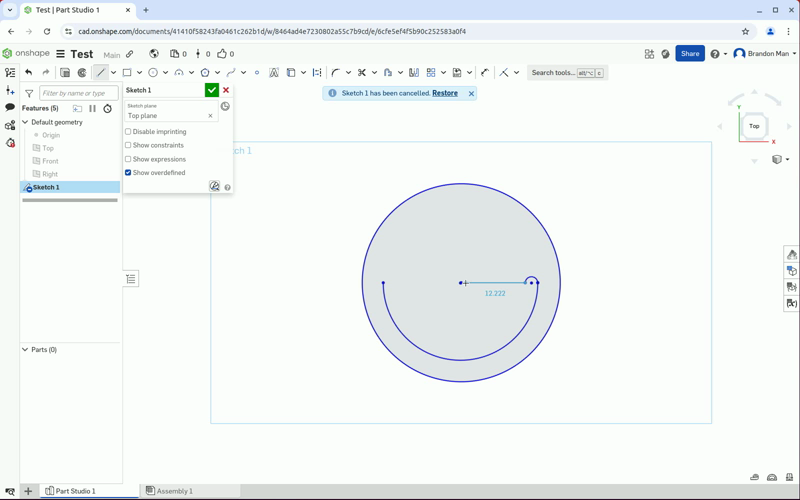
scroll(6)
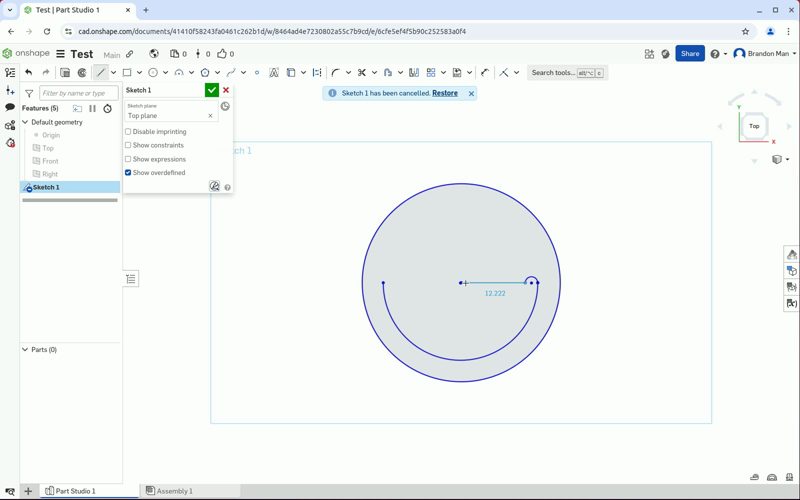
scroll(6)
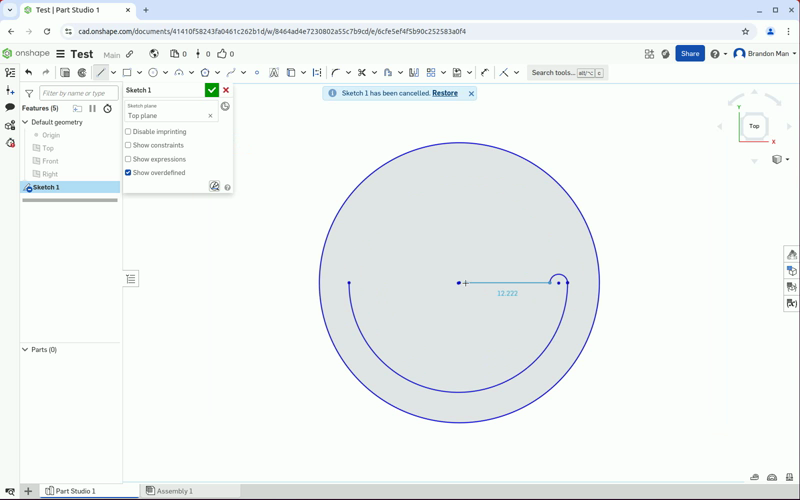
scroll(6)
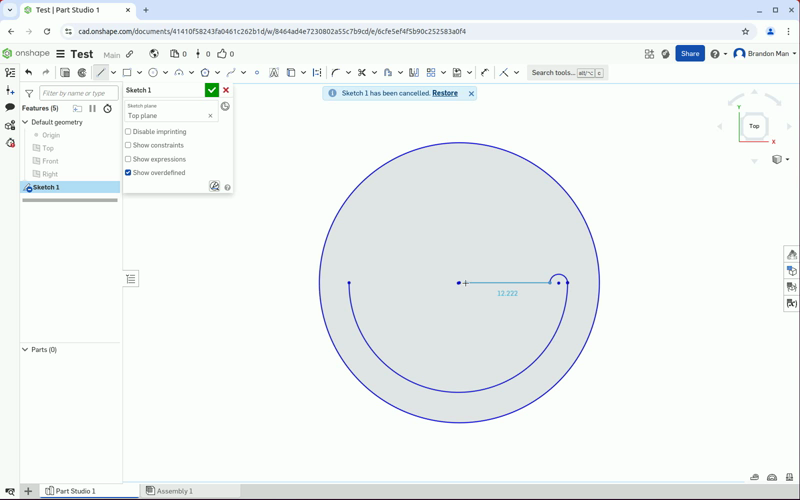
scroll(6)
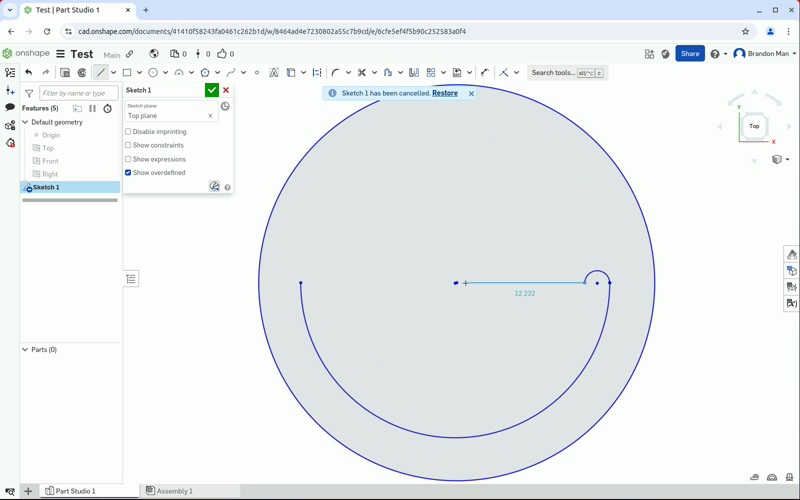
scroll(6)
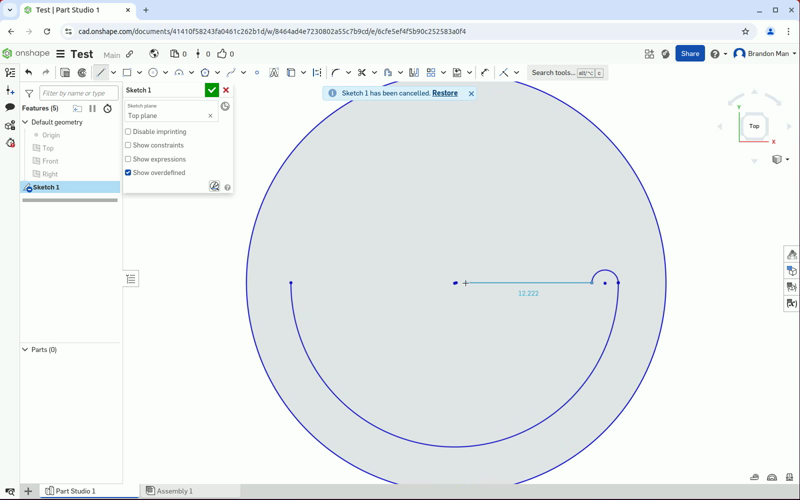
scroll(6)
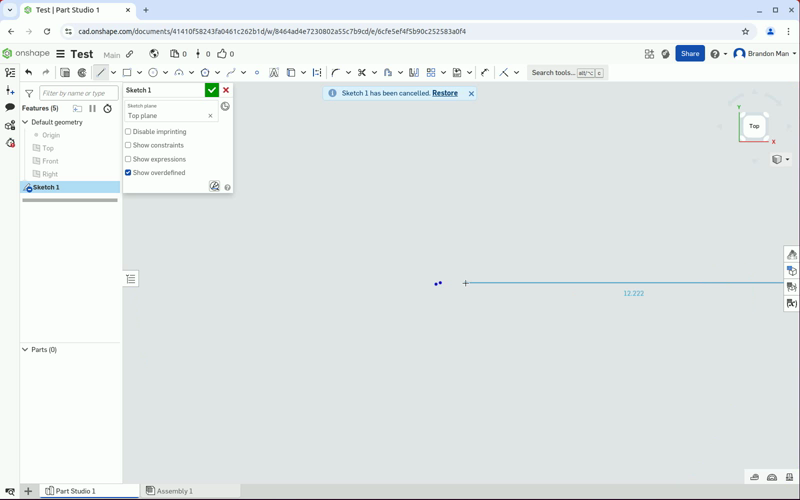
scroll(6)
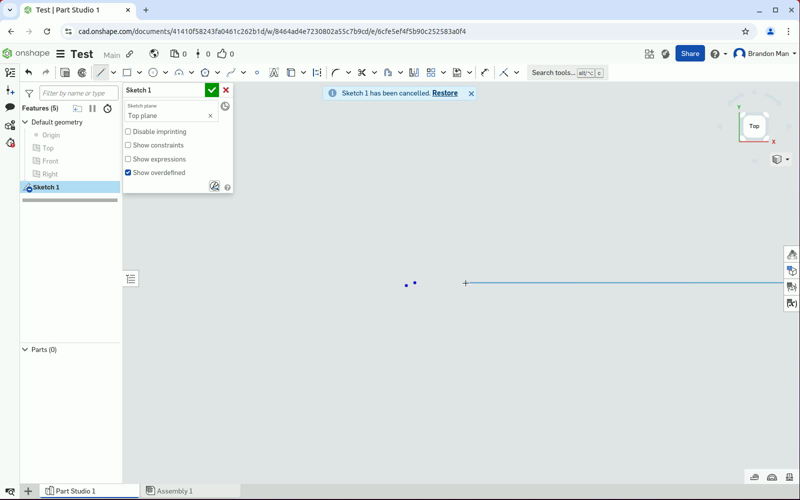
click(465, 282)
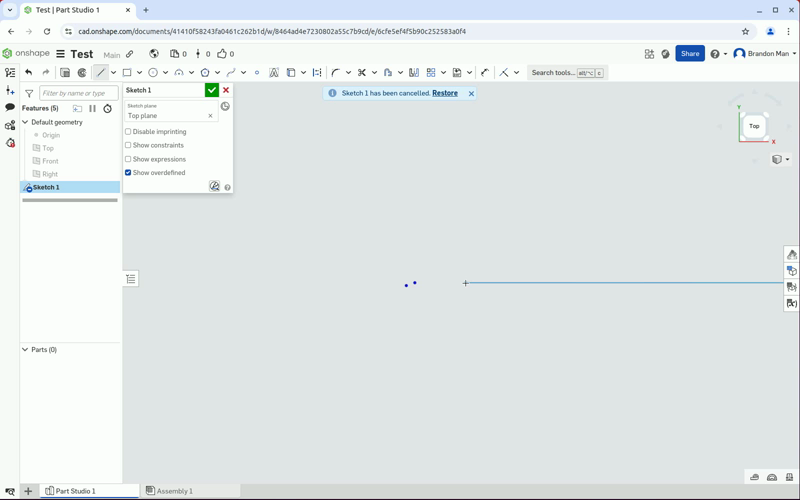
scroll(-6)
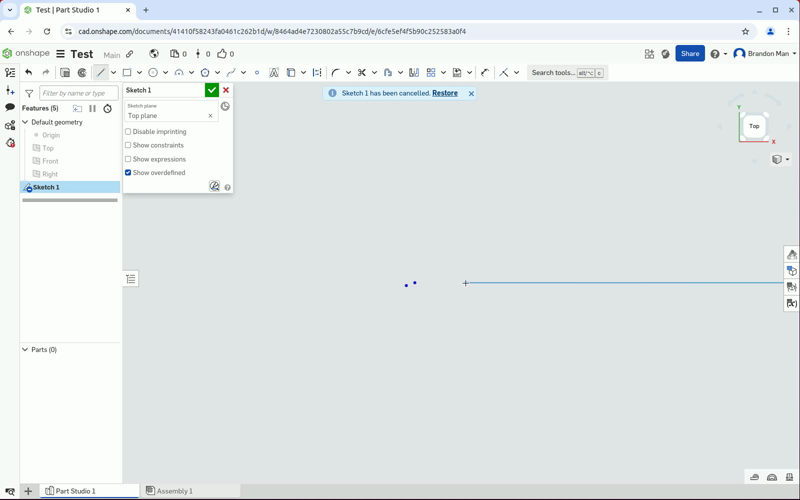
scroll(-6)
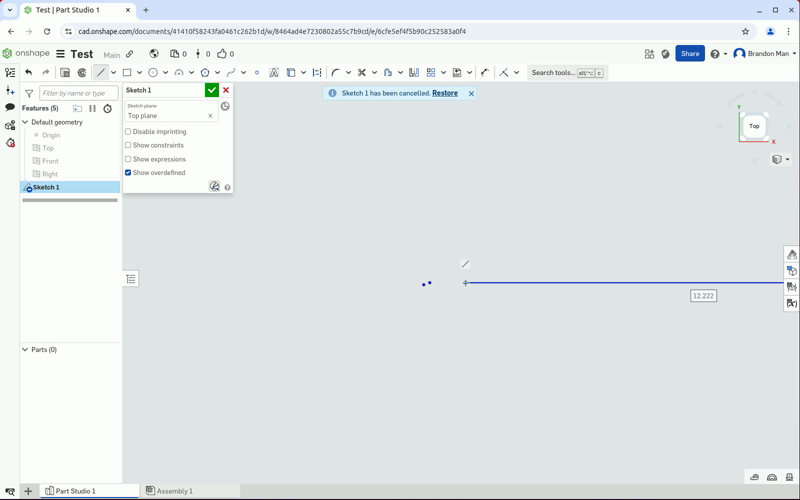
scroll(-6)
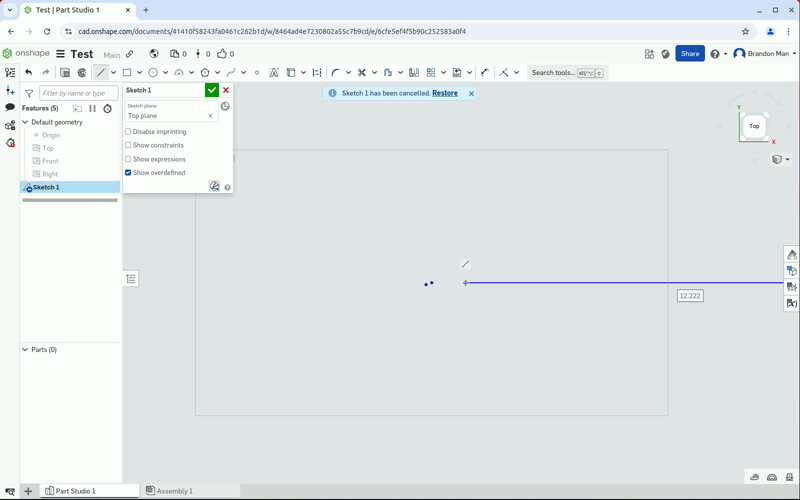
scroll(-6)
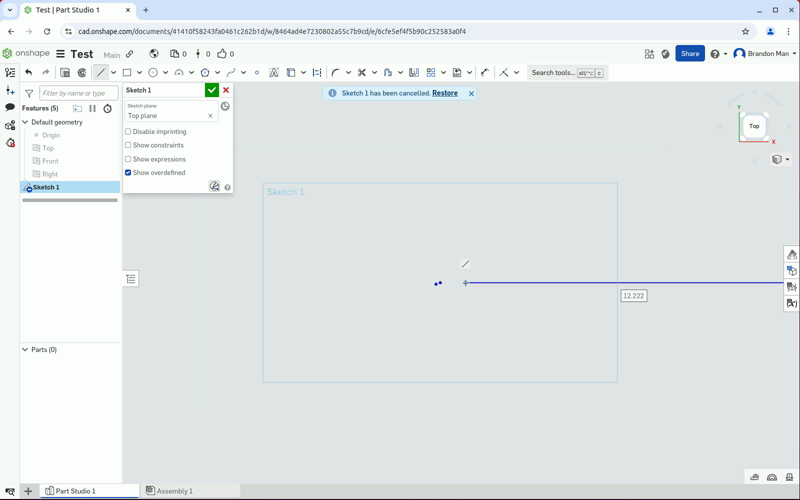
scroll(-6)
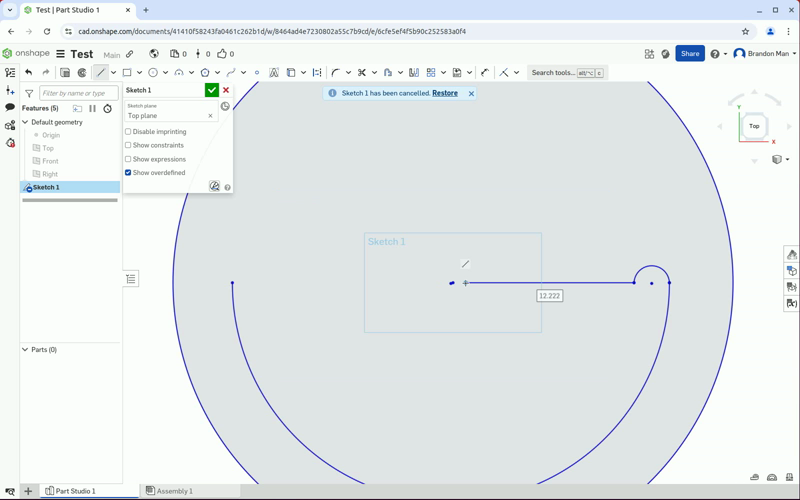
scroll(-6)
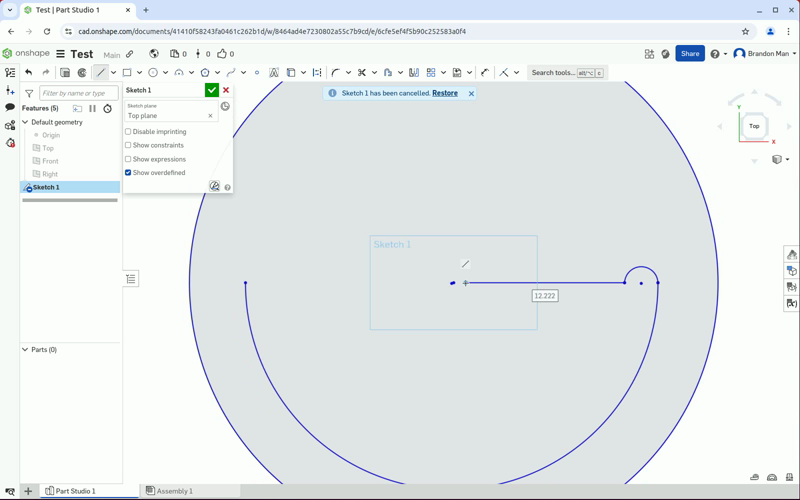
scroll(-6)
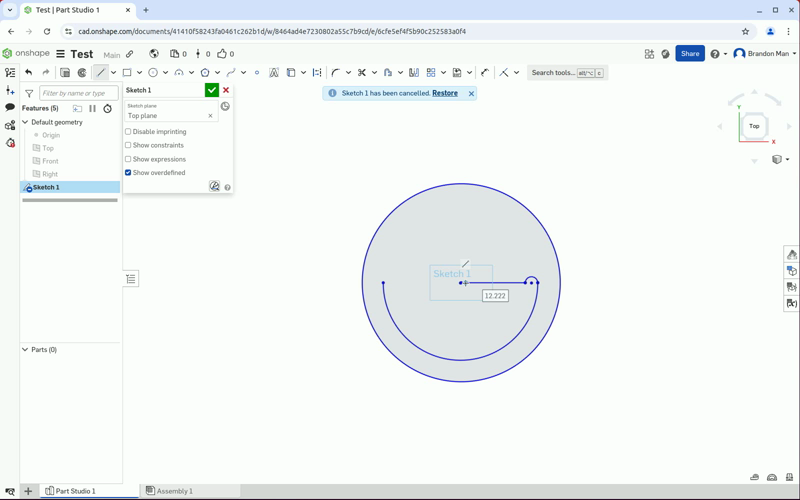
key_up(shift)
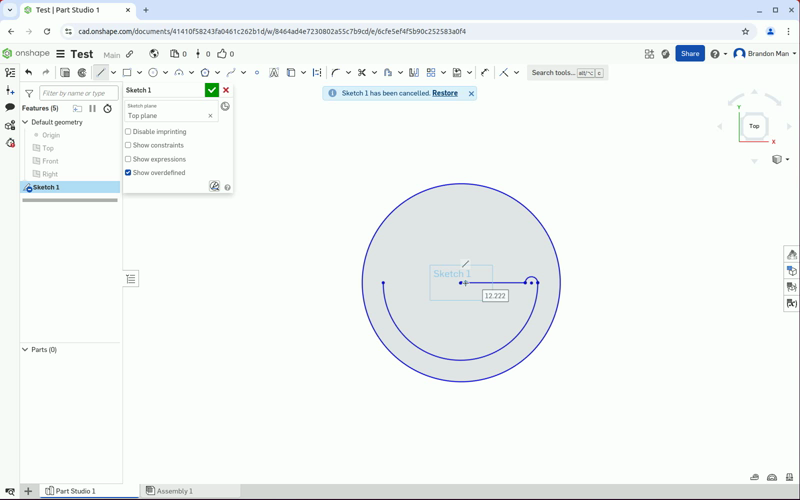
key_down(shift)
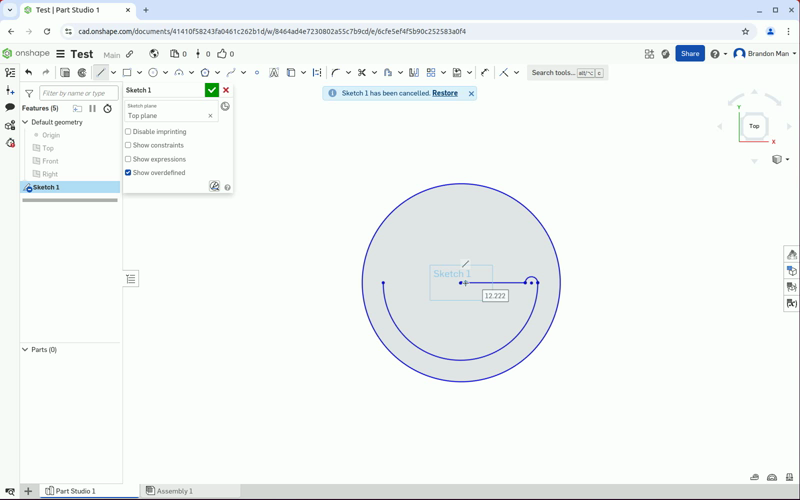
mouse_move(495, 282)
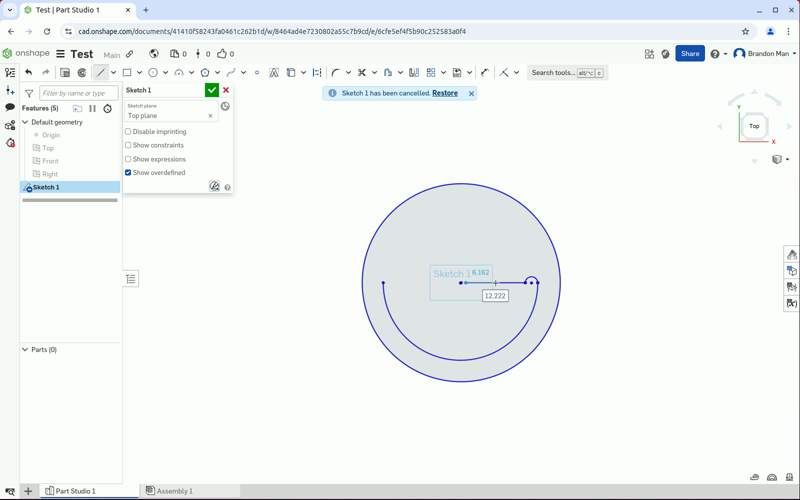
mouse_move(461, 282)
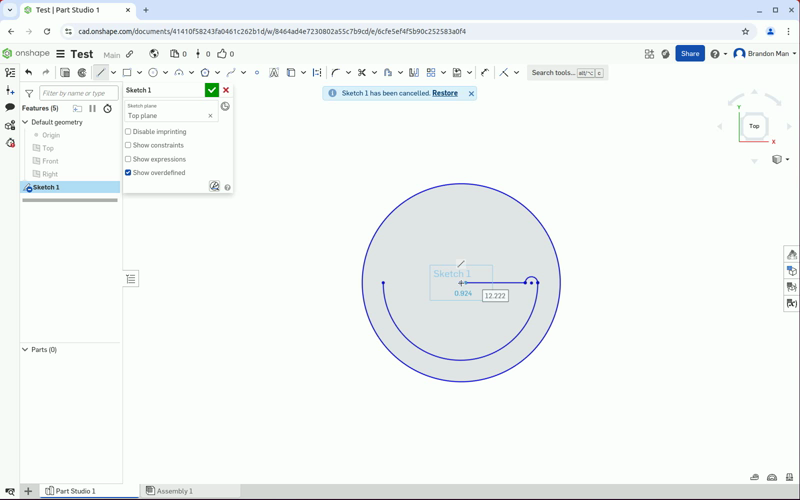
scroll(6)
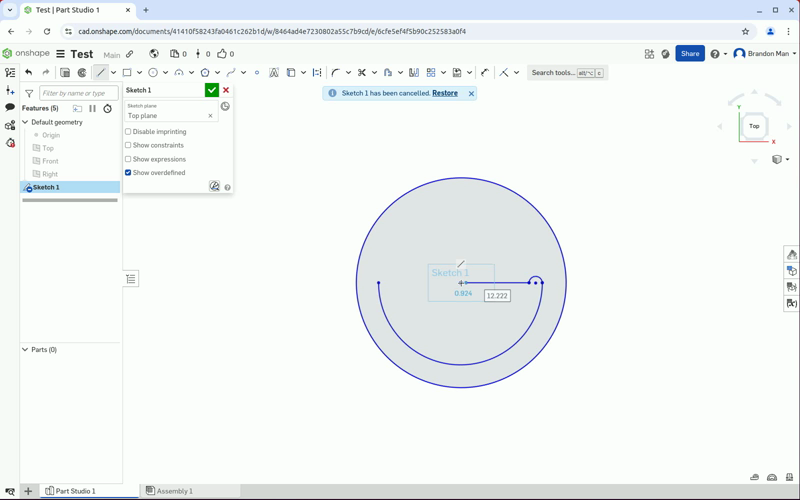
scroll(6)
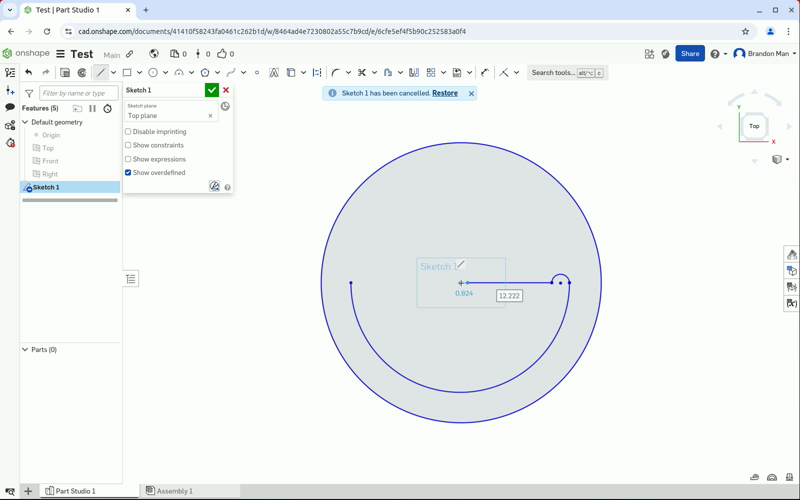
scroll(6)
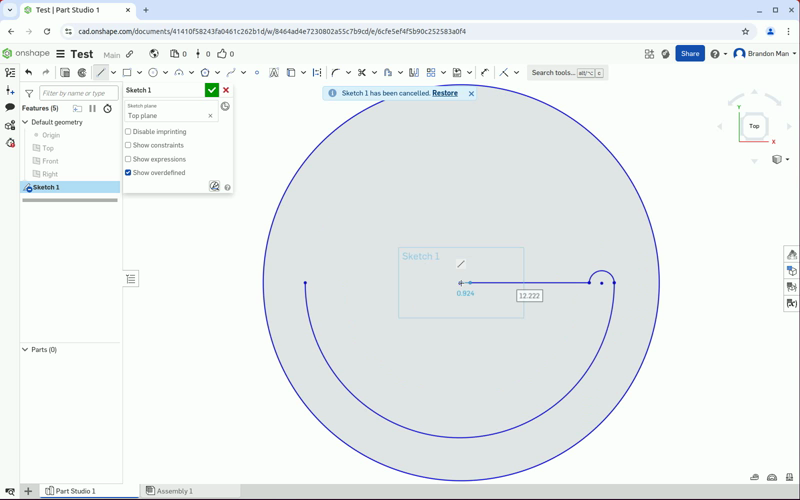
scroll(6)
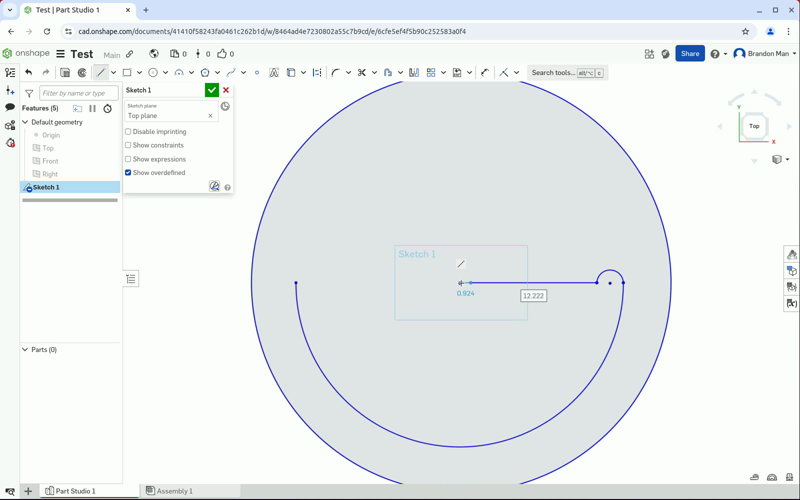
scroll(6)
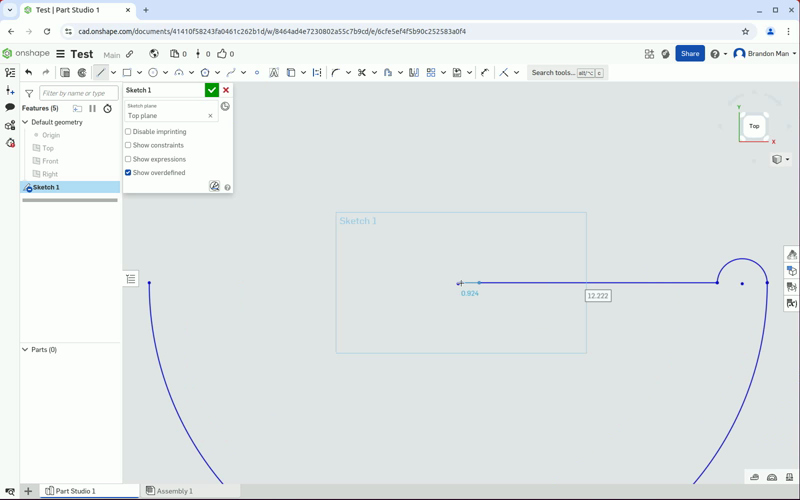
scroll(6)
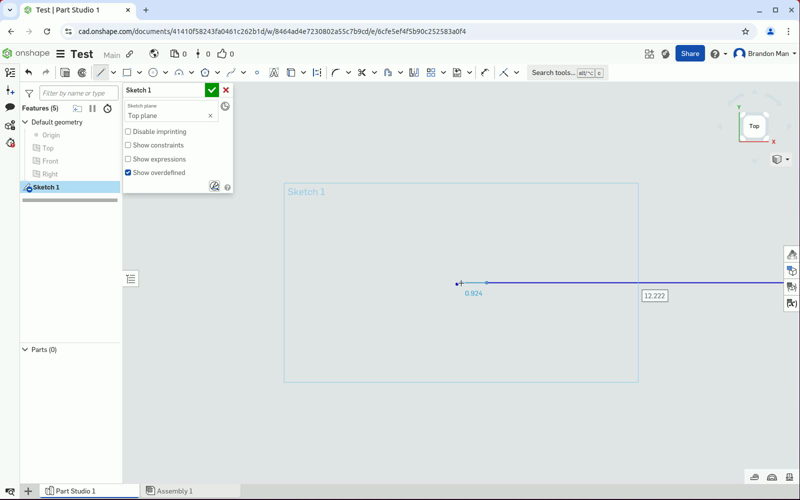
scroll(6)
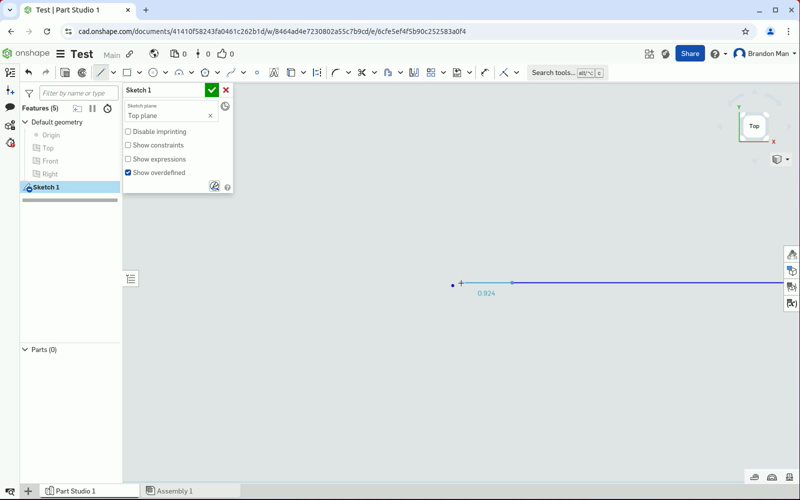
click(461, 282)
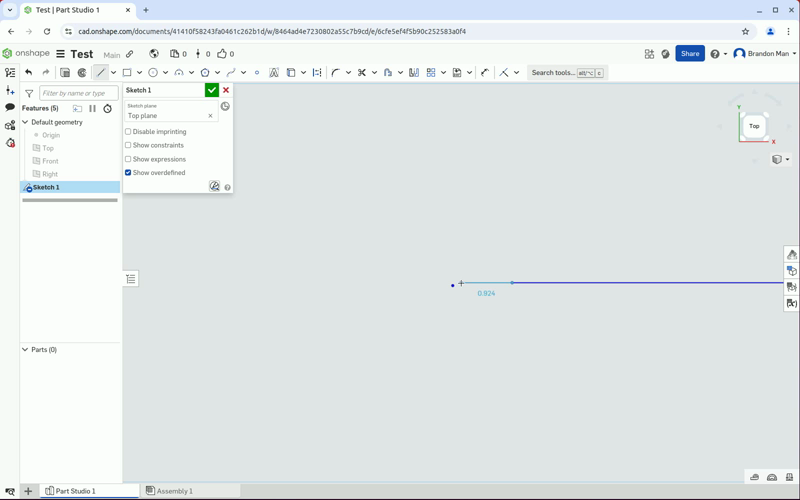
scroll(-6)
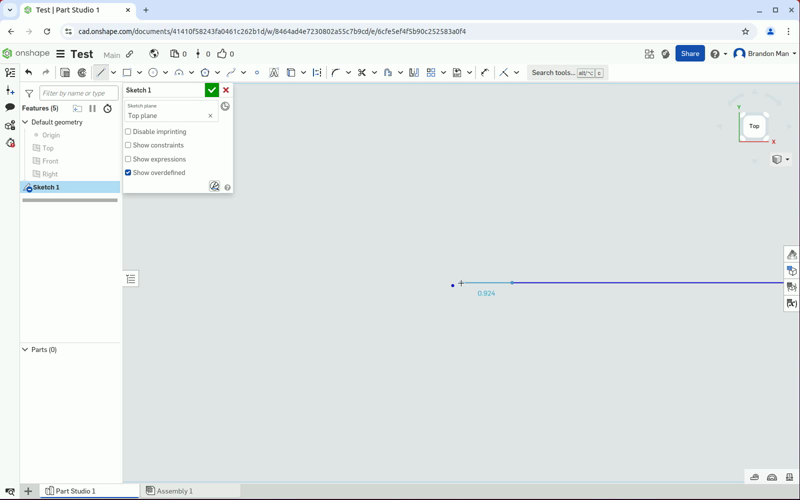
scroll(-6)
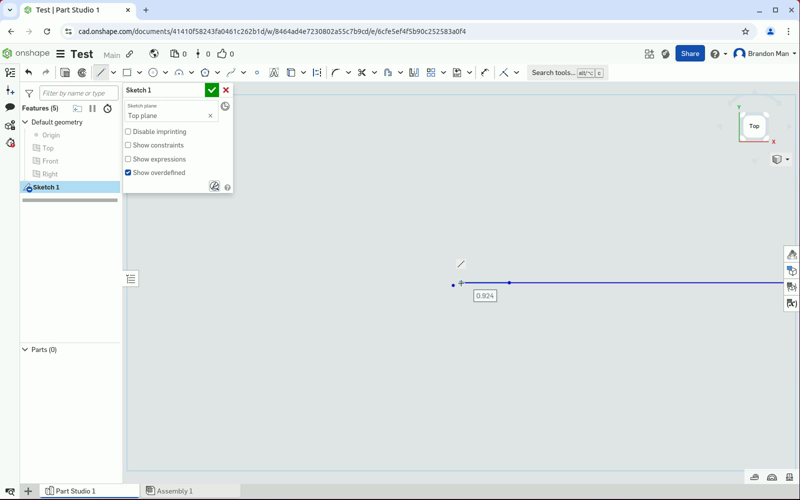
scroll(-6)
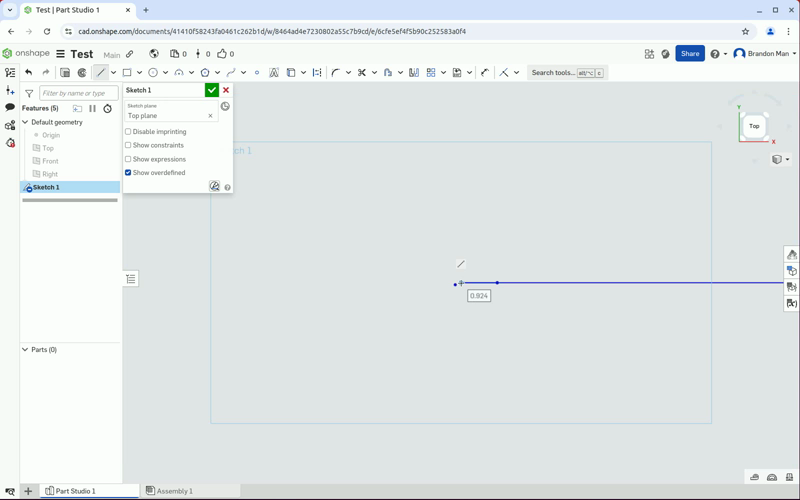
scroll(-6)
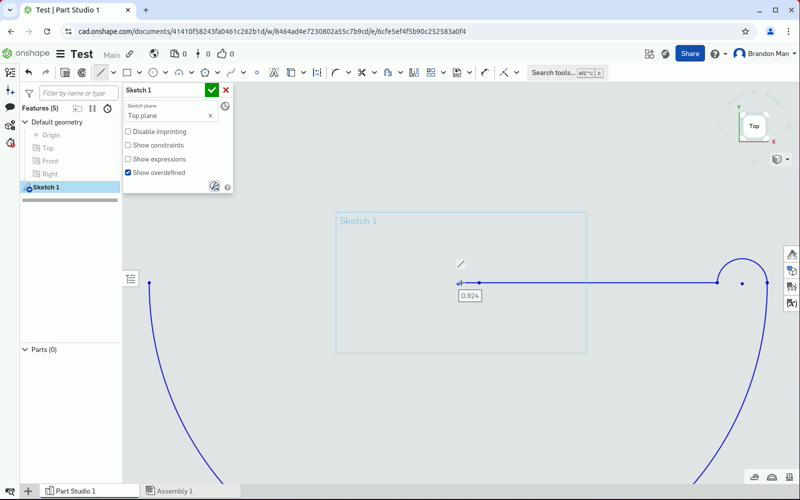
scroll(-6)
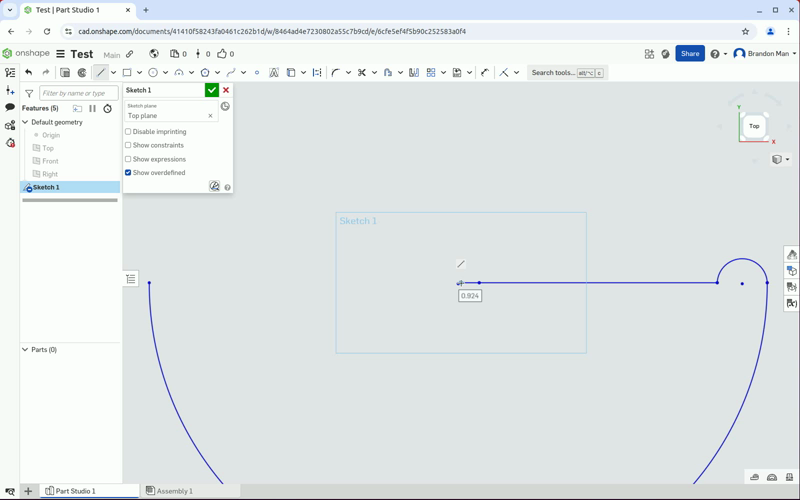
scroll(-6)
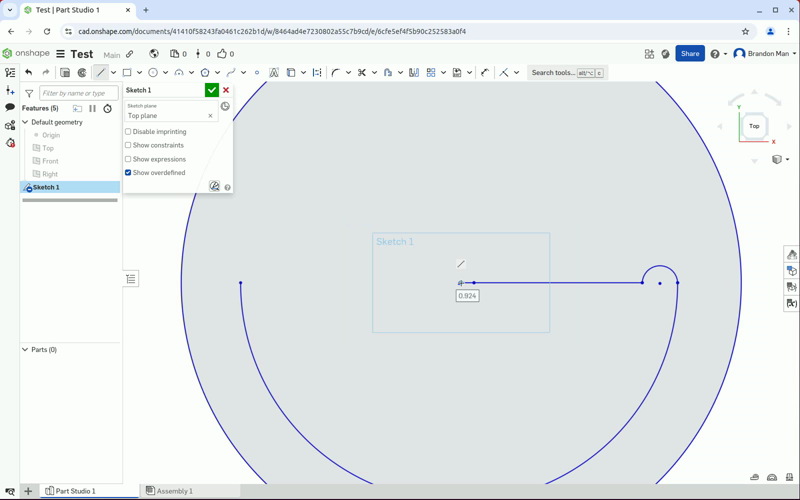
scroll(-6)
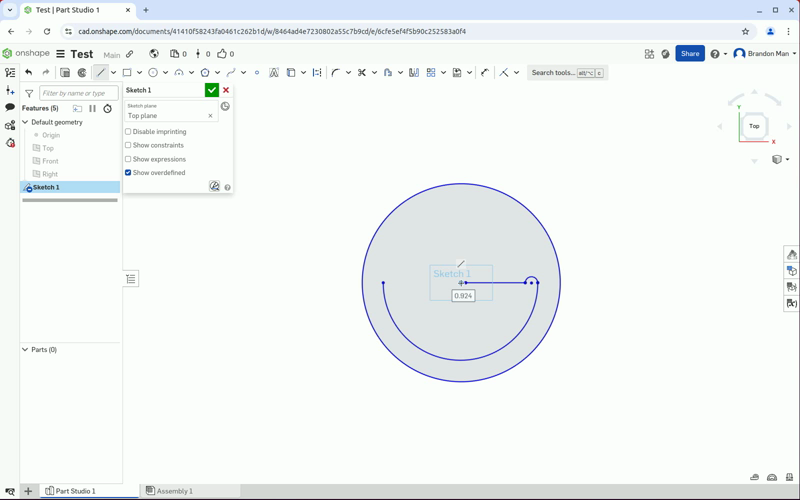
key_up(shift)
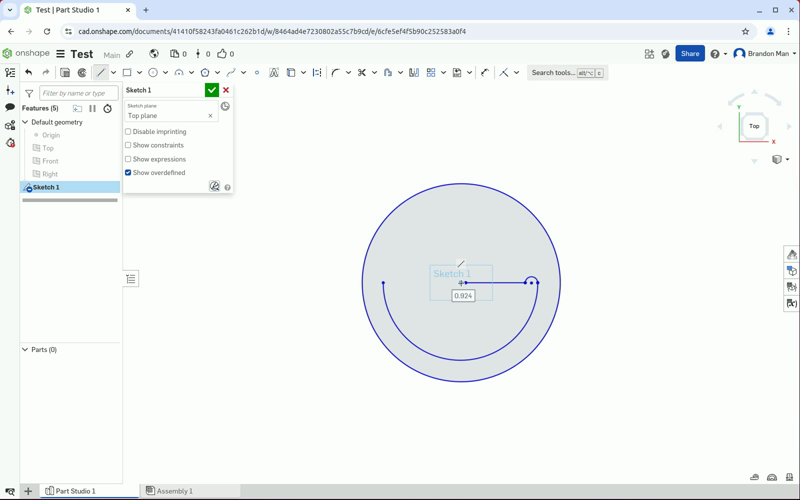
key_down(shift)
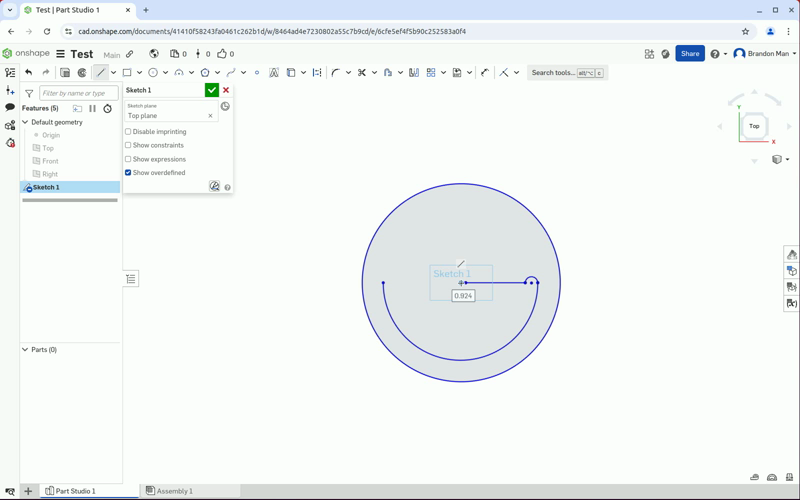
mouse_move(491, 282)
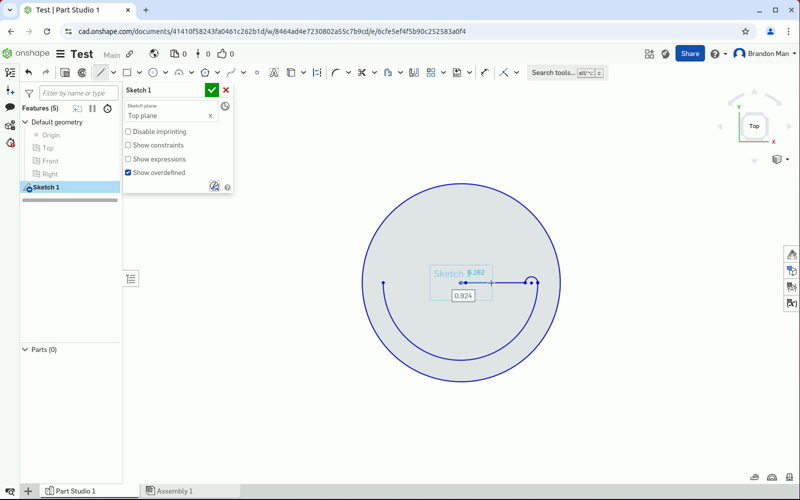
mouse_move(455, 282)
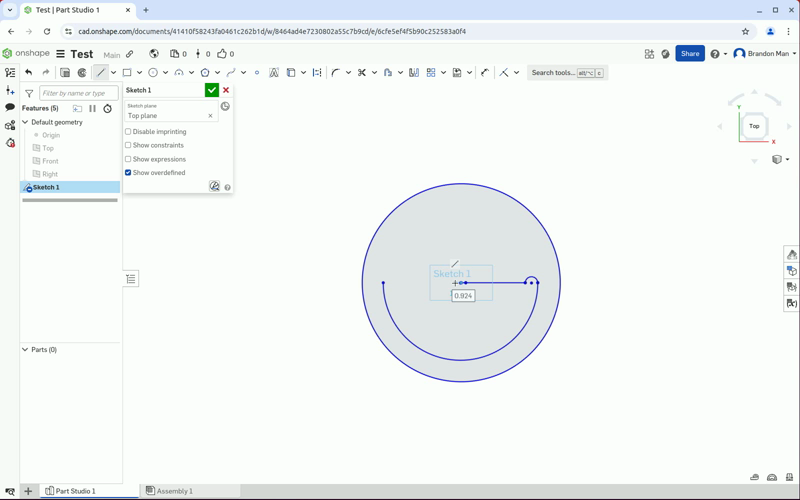
scroll(6)
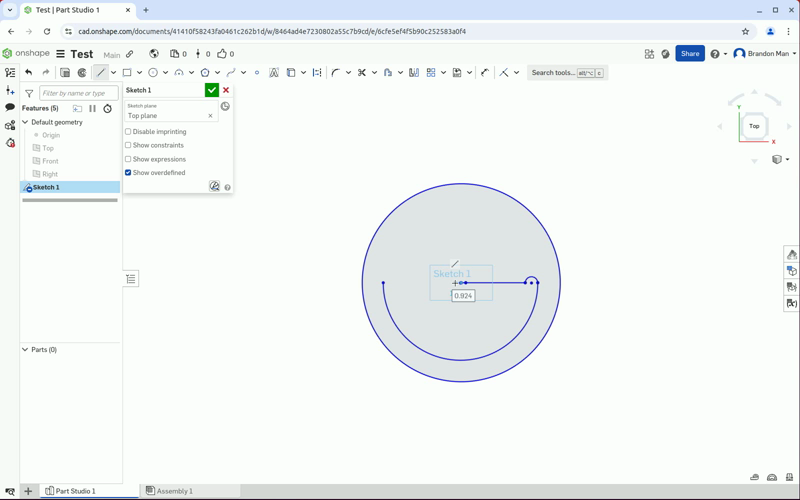
scroll(6)
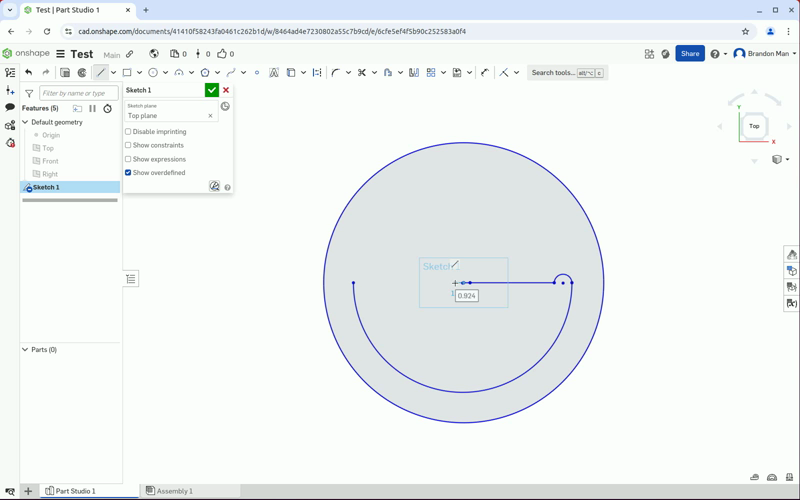
scroll(6)
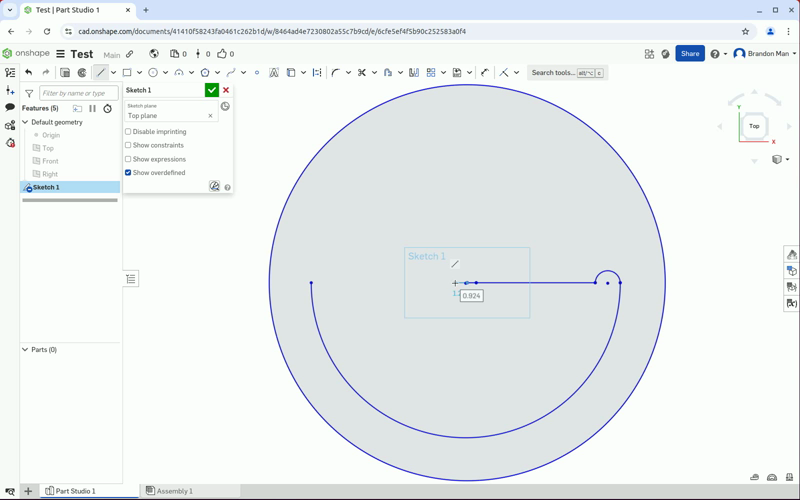
scroll(6)
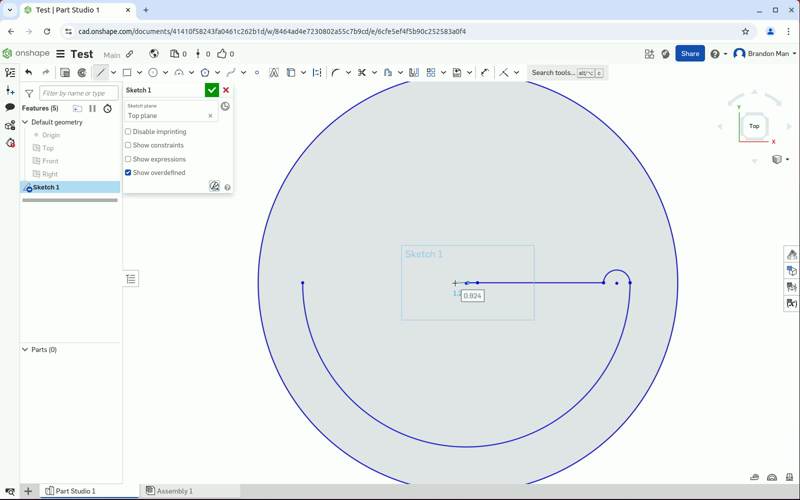
scroll(6)
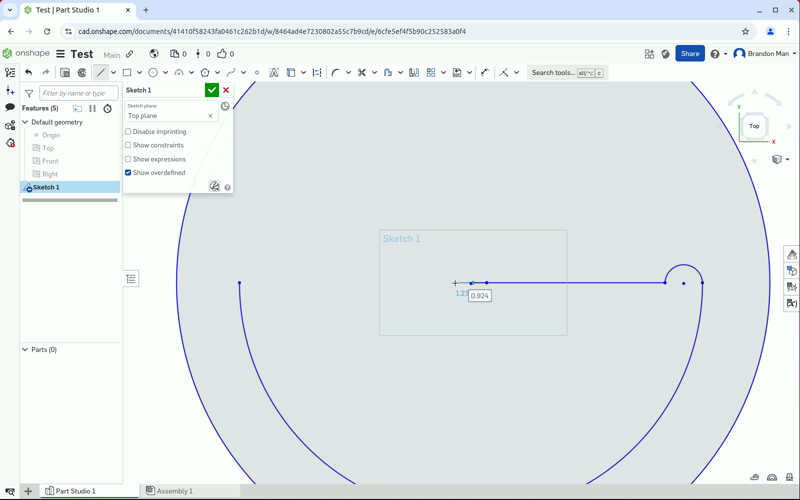
scroll(6)
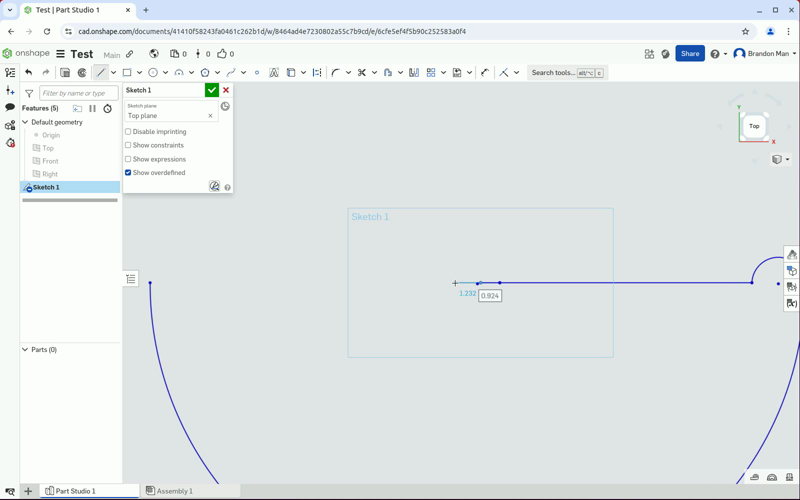
scroll(6)
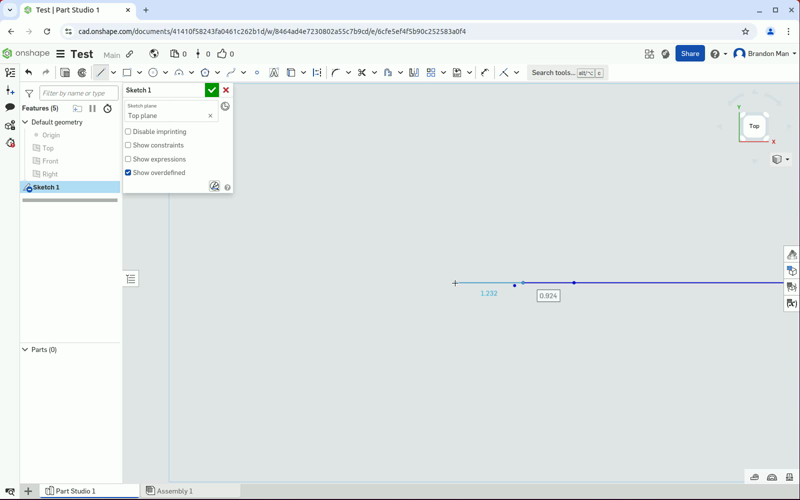
click(455, 282)
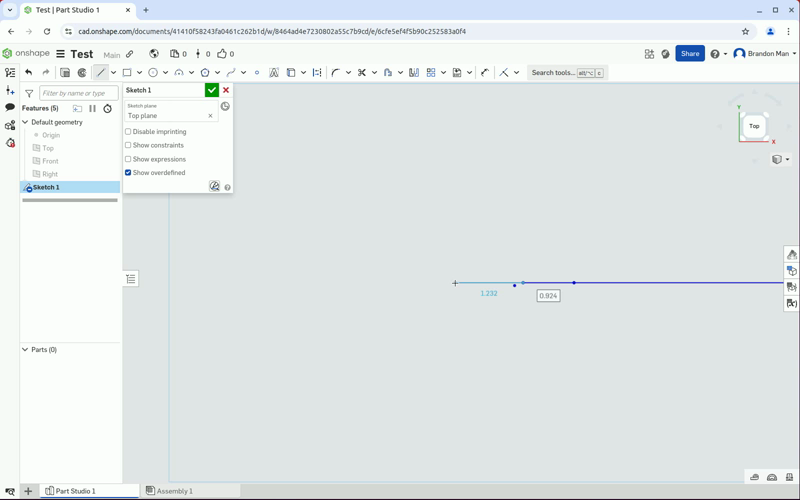
scroll(-6)
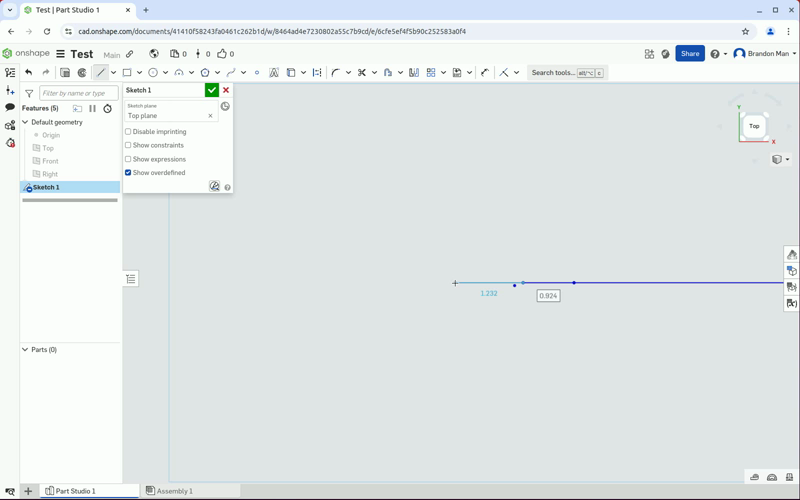
scroll(-6)
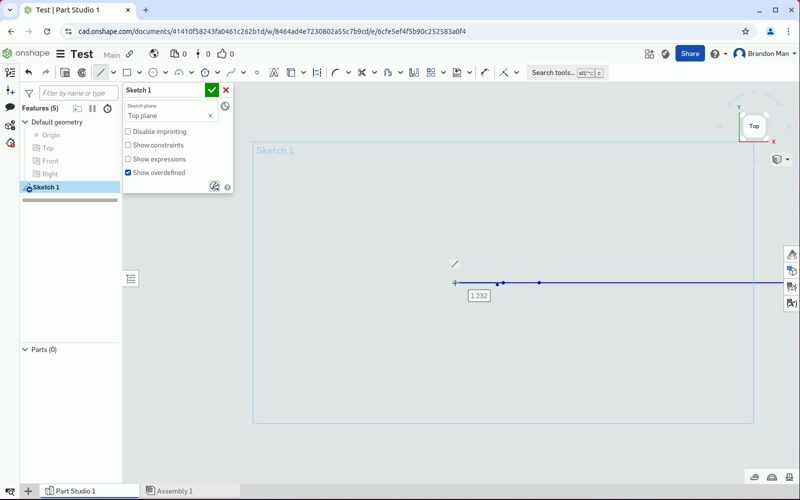
scroll(-6)
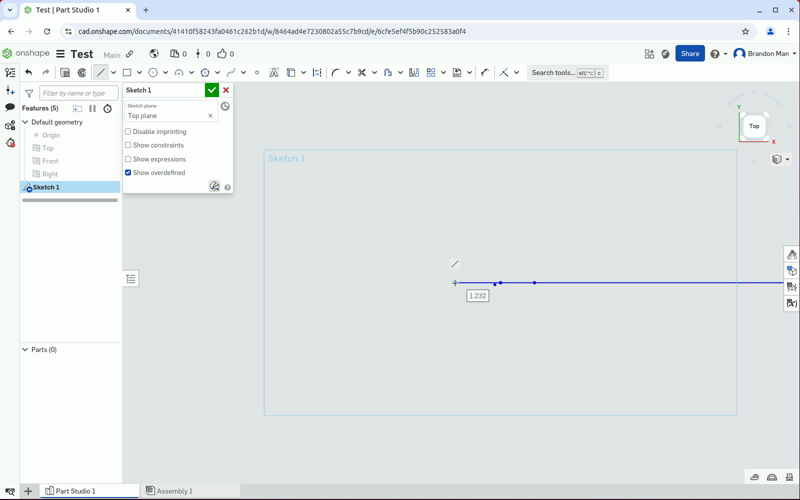
scroll(-6)
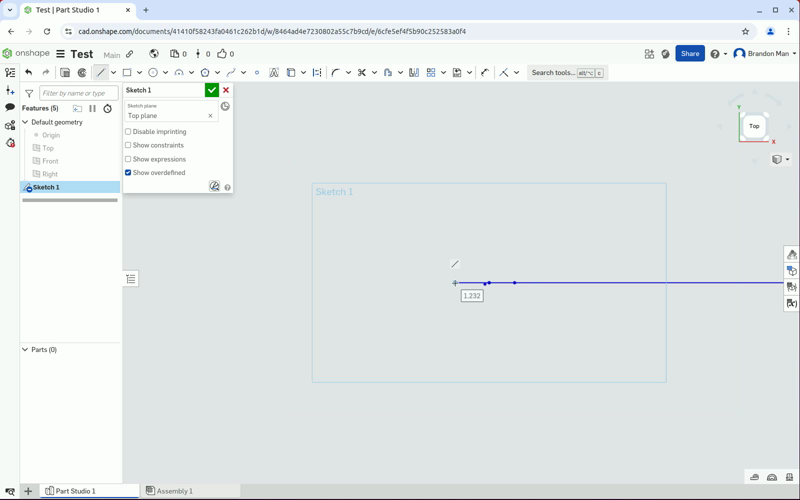
scroll(-6)
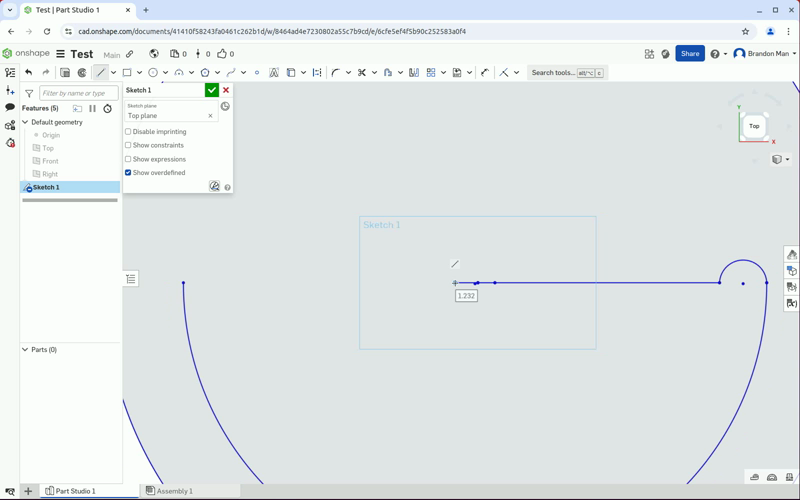
scroll(-6)
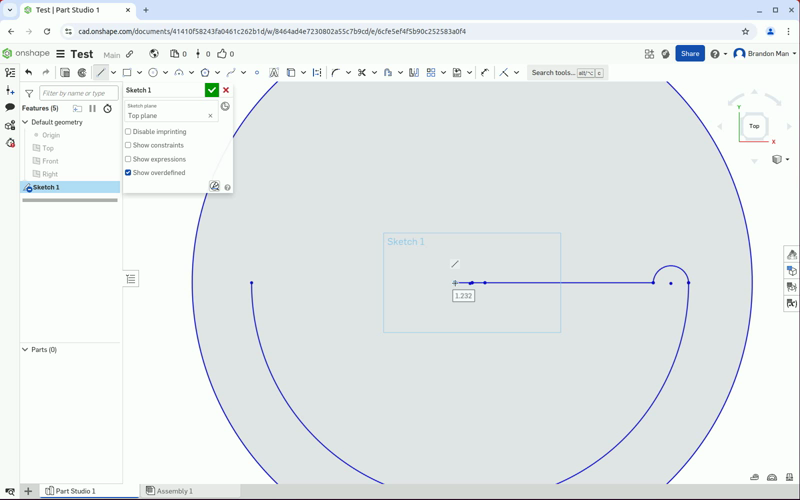
scroll(-6)
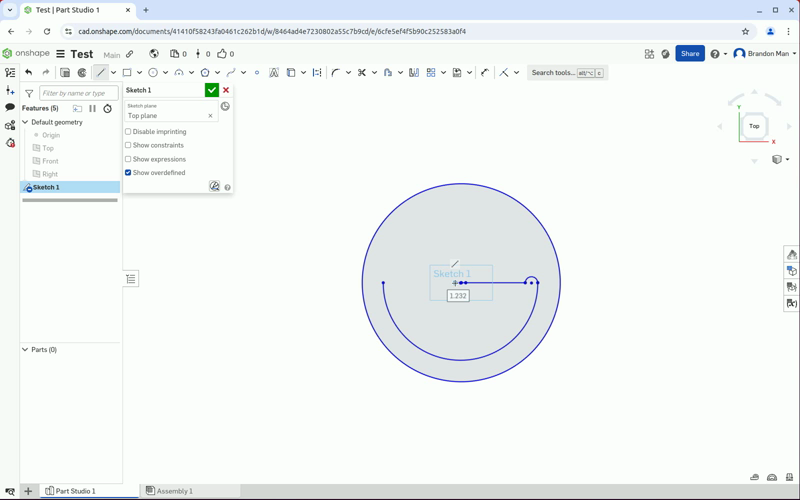
key_up(shift)
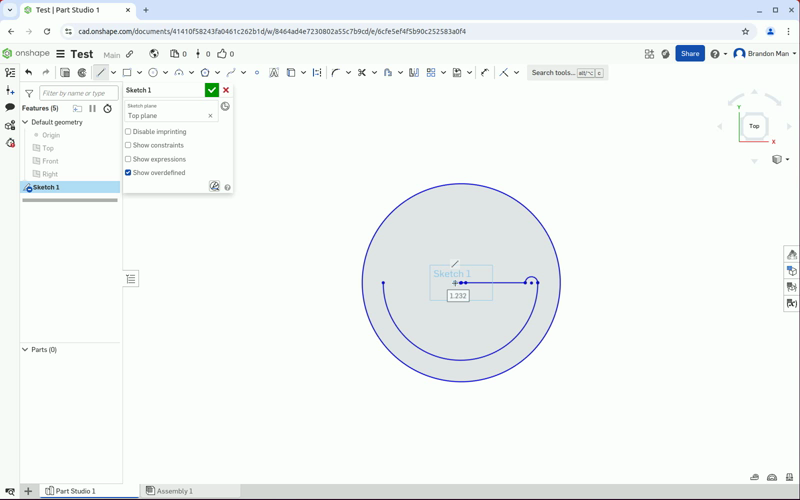
key_down(shift)
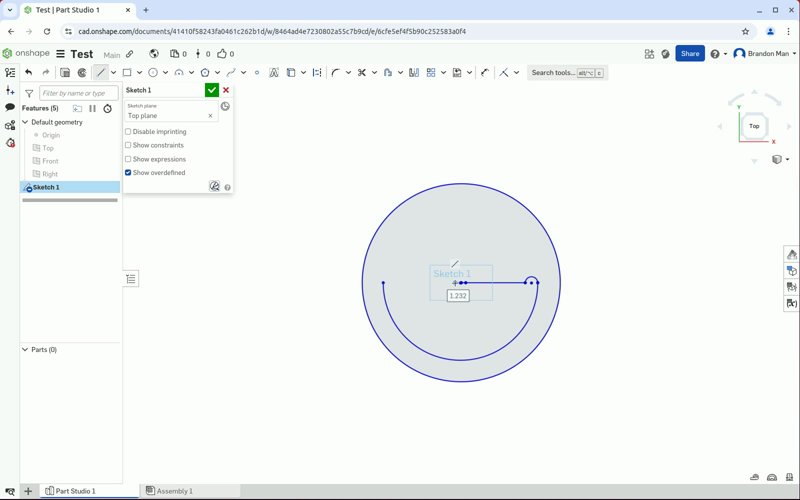
mouse_move(485, 282)
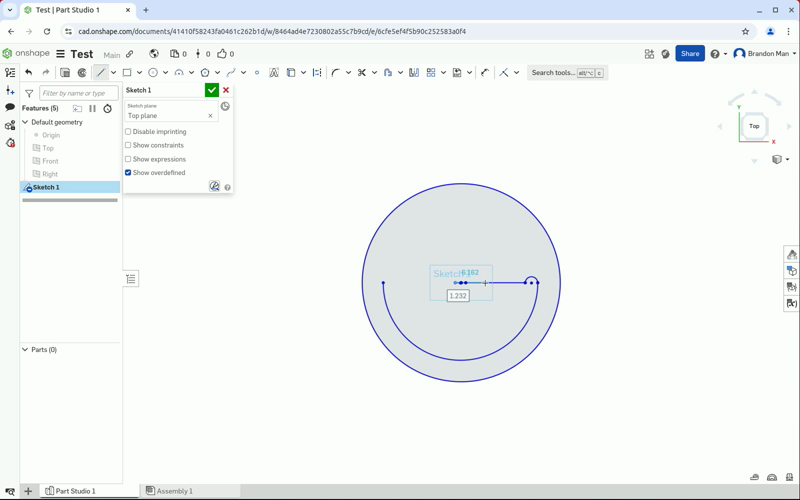
mouse_move(395, 282)
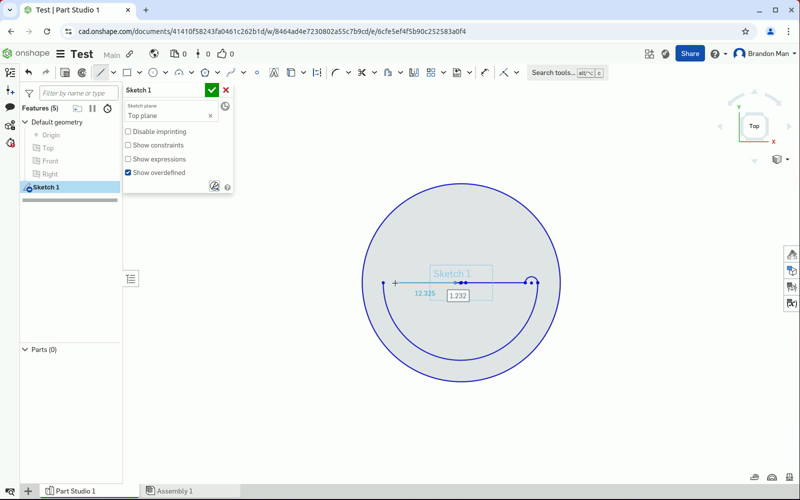
click(395, 282)
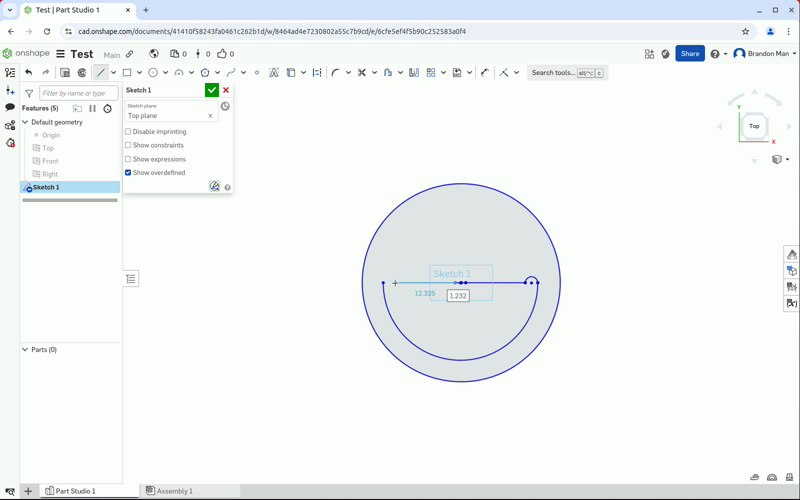
key_up(shift)
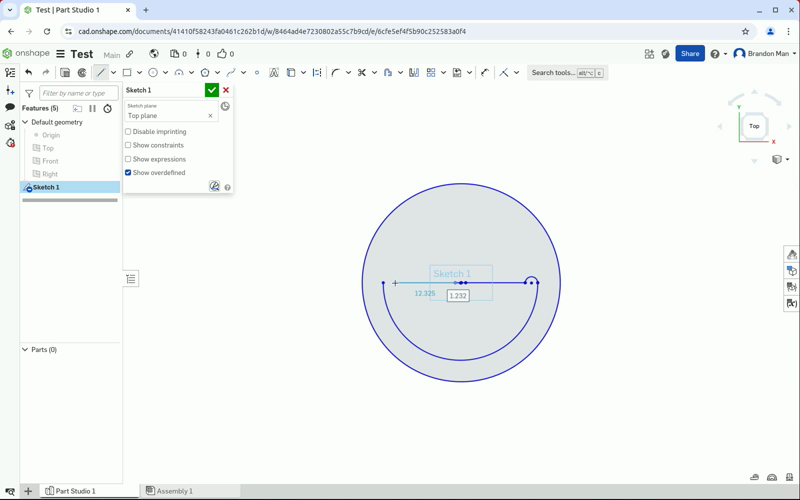
key(esc)
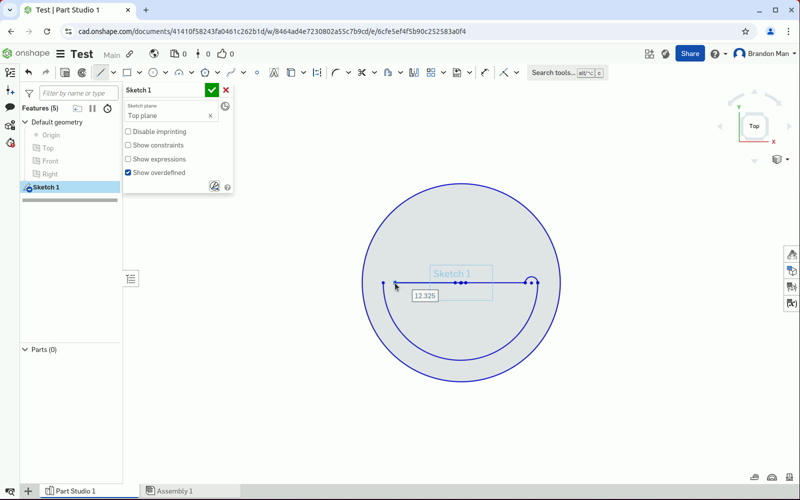
key(a)
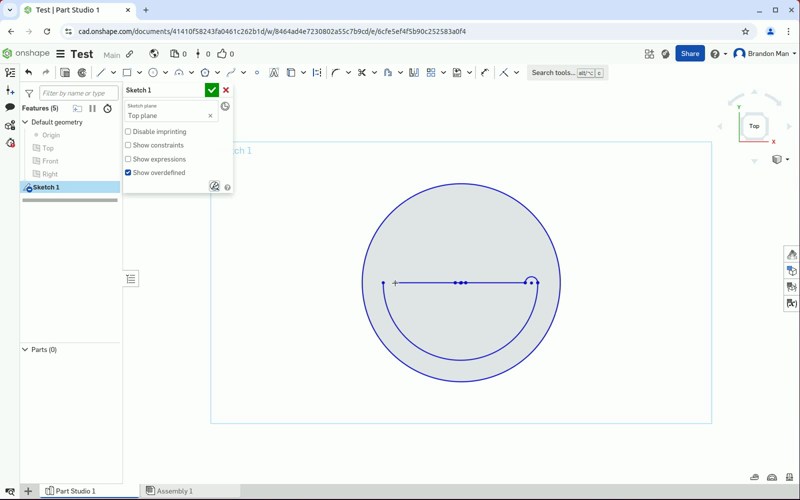
mouse_move(395, 282)
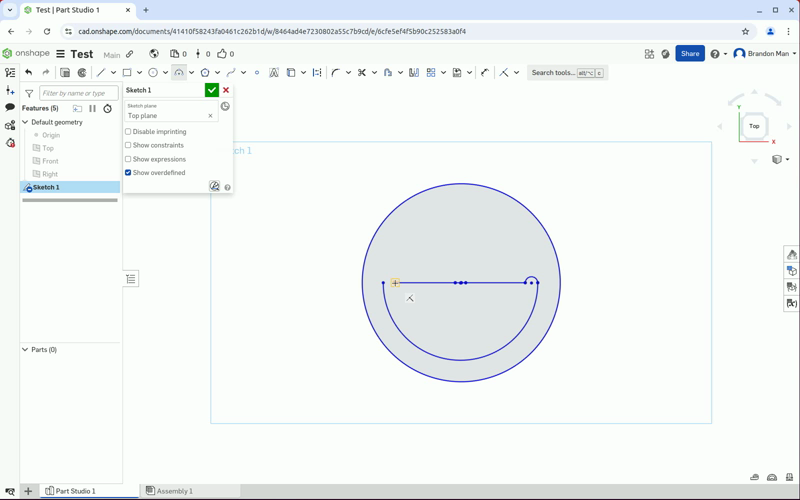
click(395, 282)
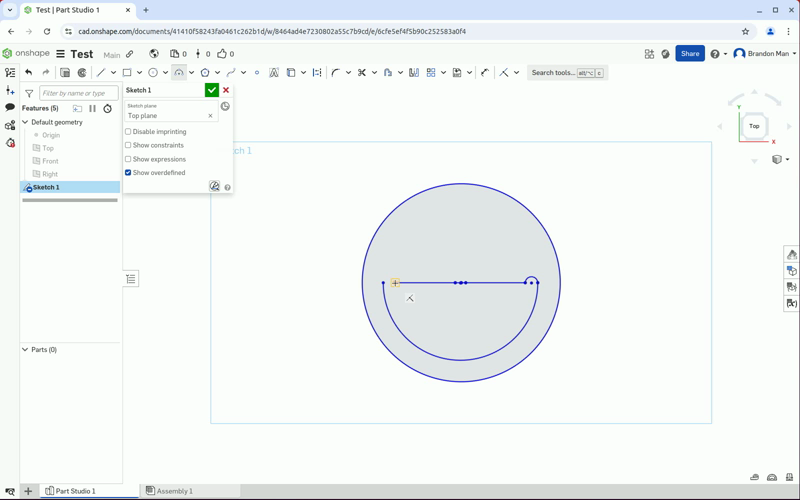
mouse_move(383, 282)
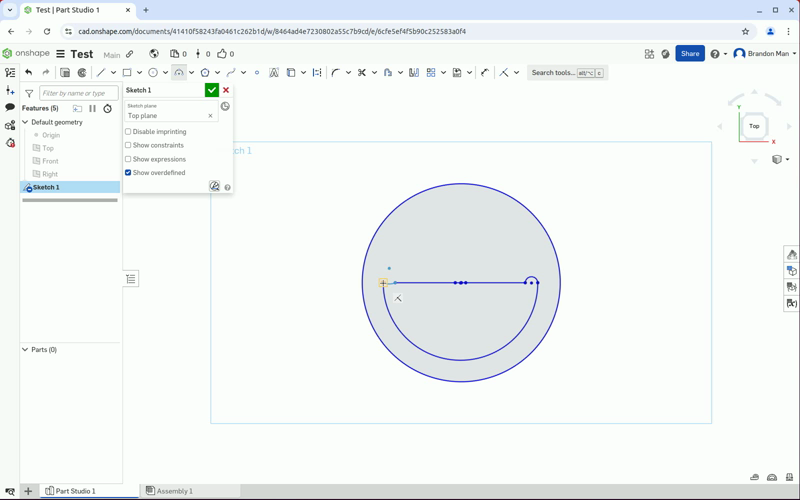
click(383, 282)
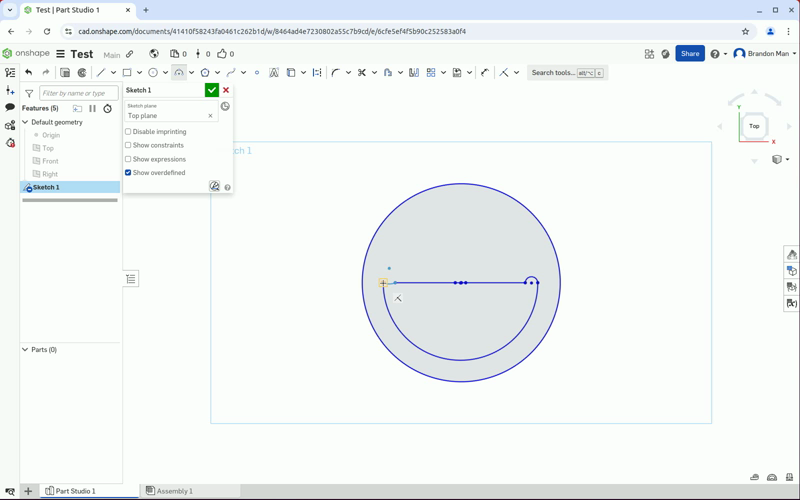
key_down(shift)
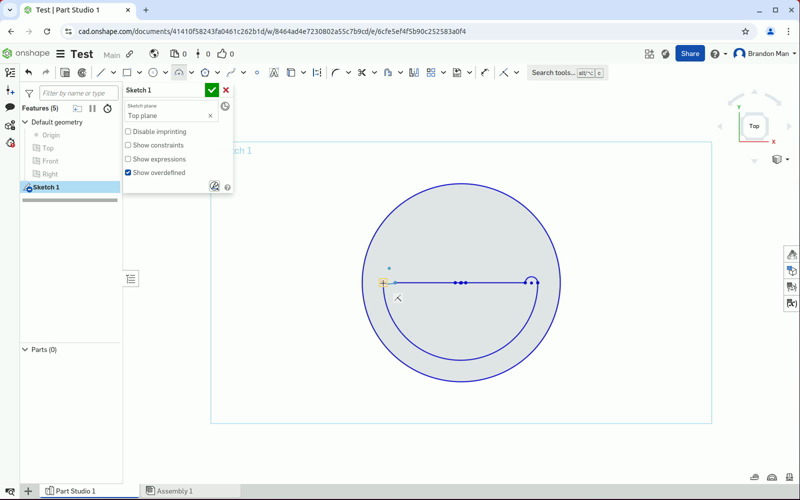
mouse_move(389, 276)
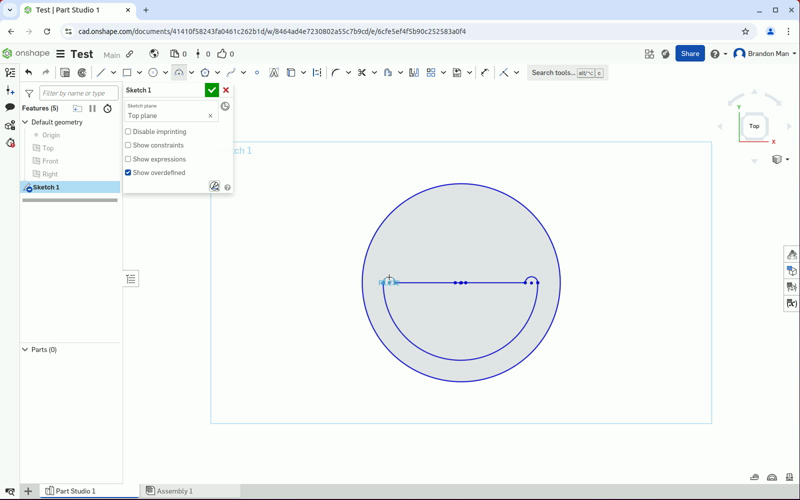
click(389, 276)
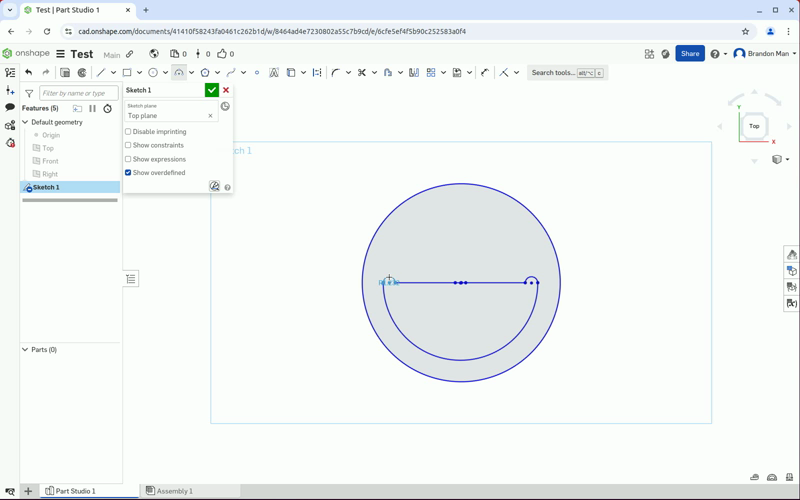
key_up(shift)
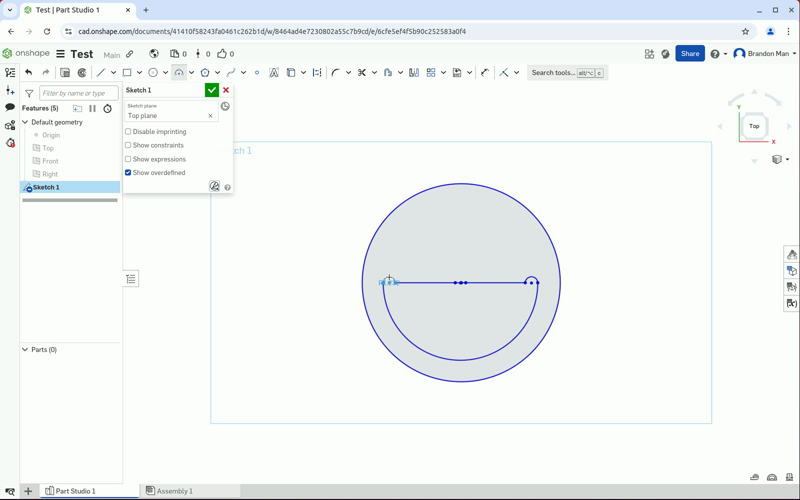
key(esc)
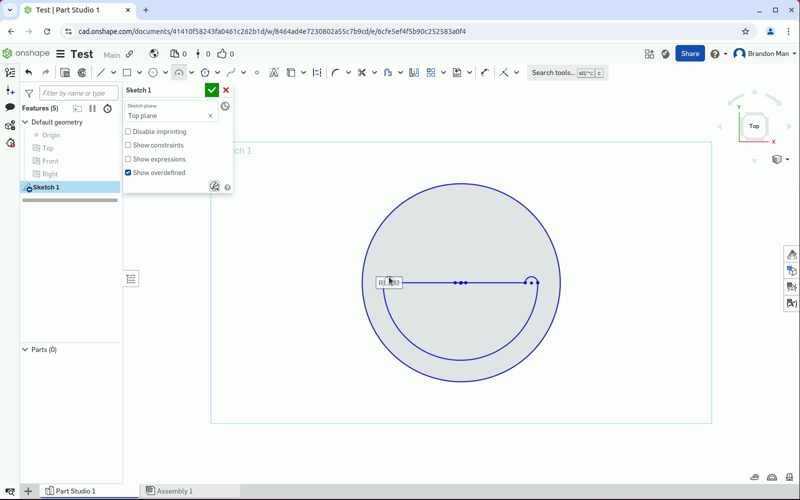
mouse_move(410, 257)
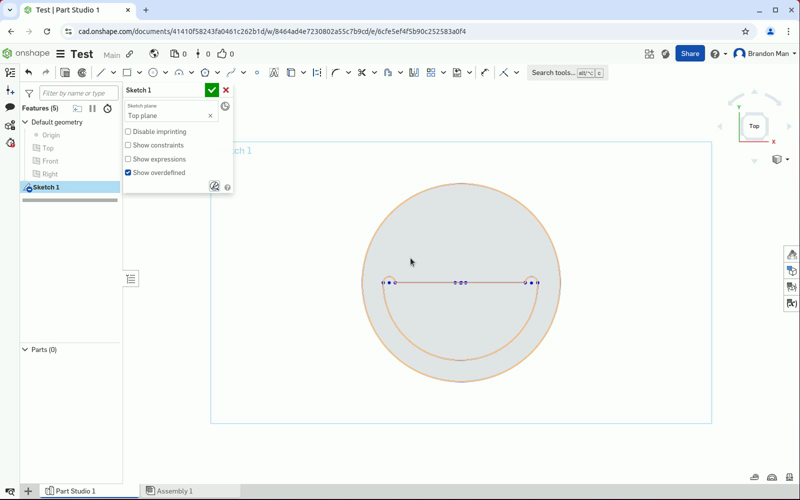
click(410, 257)
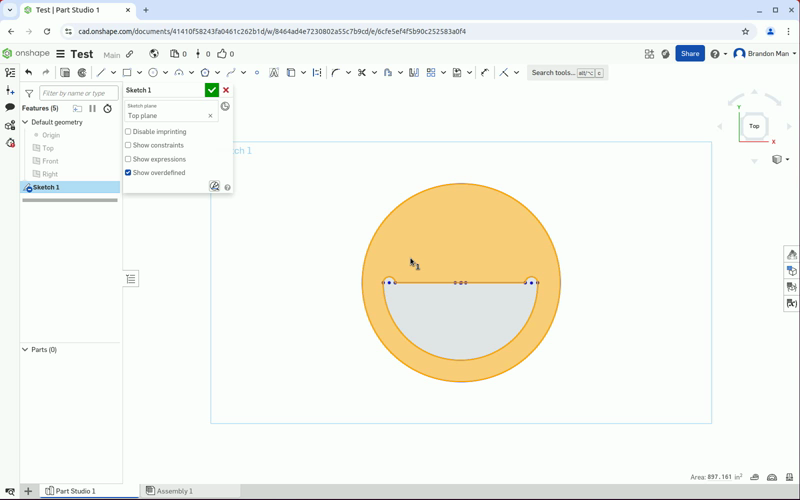
mouse_move(73, 352)
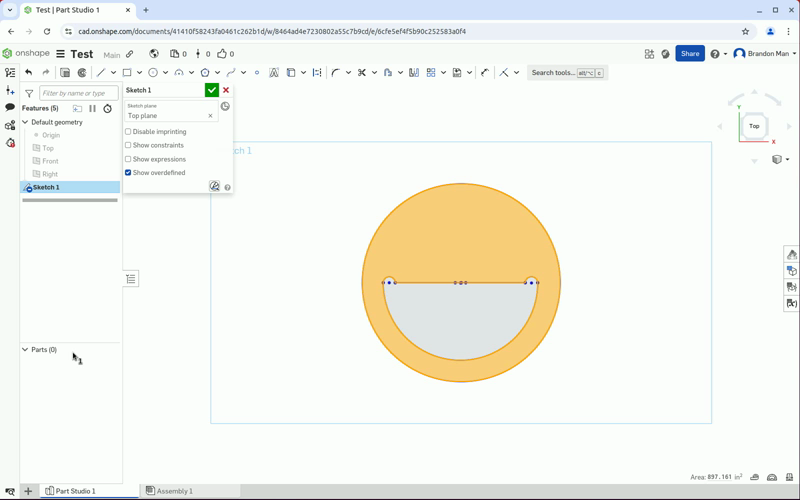
key(shift+y)
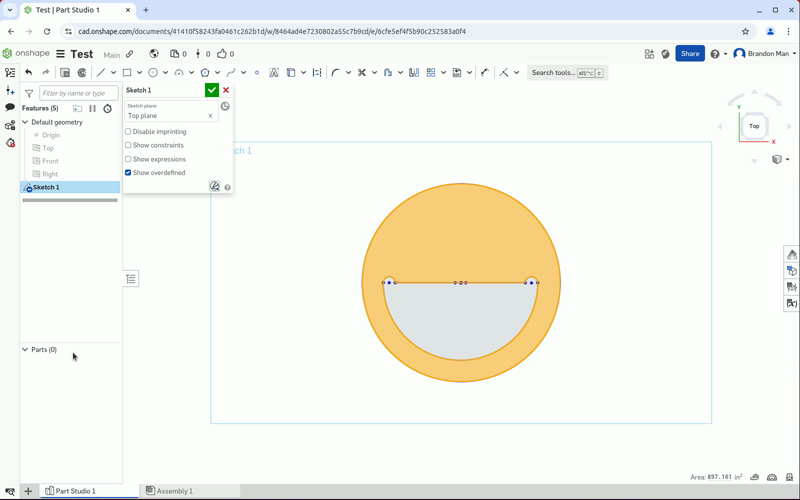
key(shift+e)
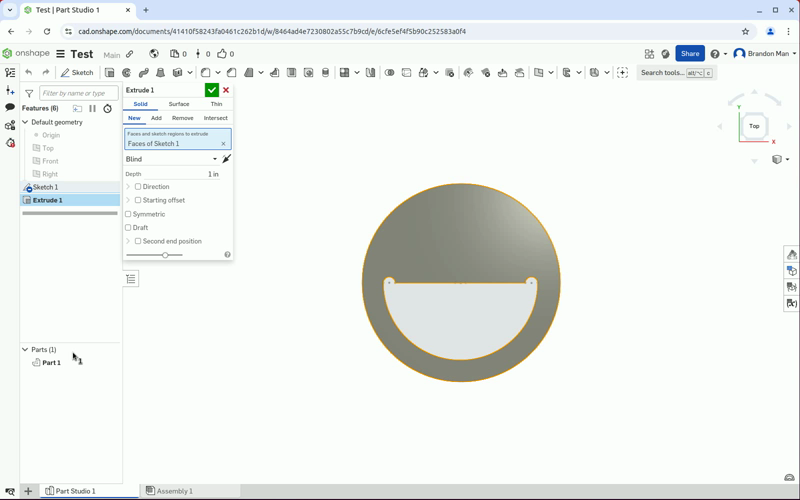
mouse_move(143, 106)
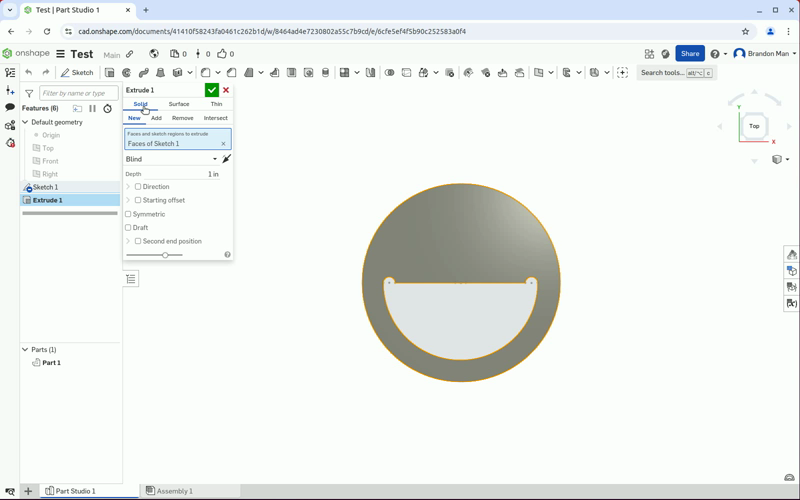
click(143, 106)
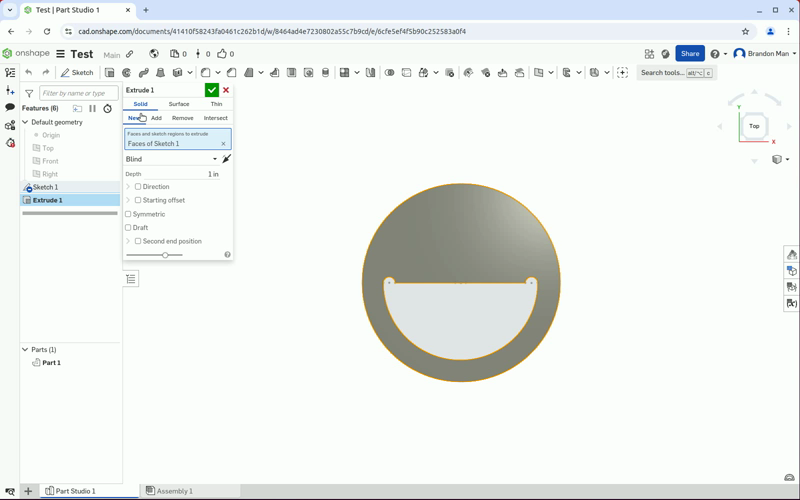
mouse_move(137, 120)
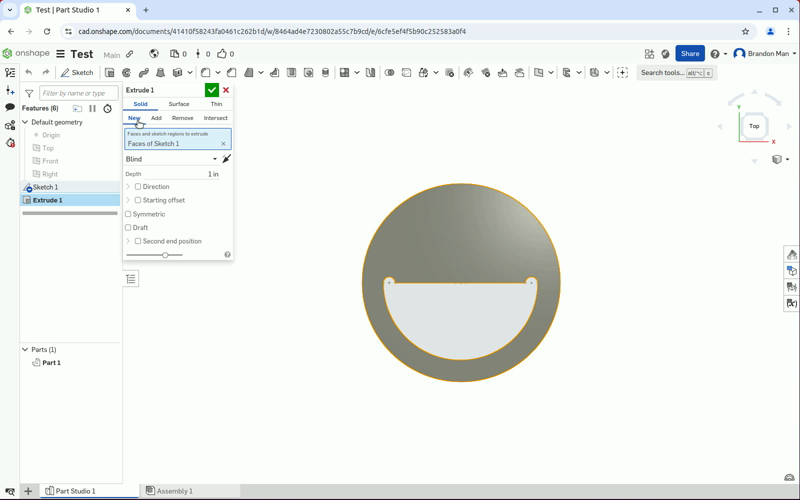
click(137, 120)
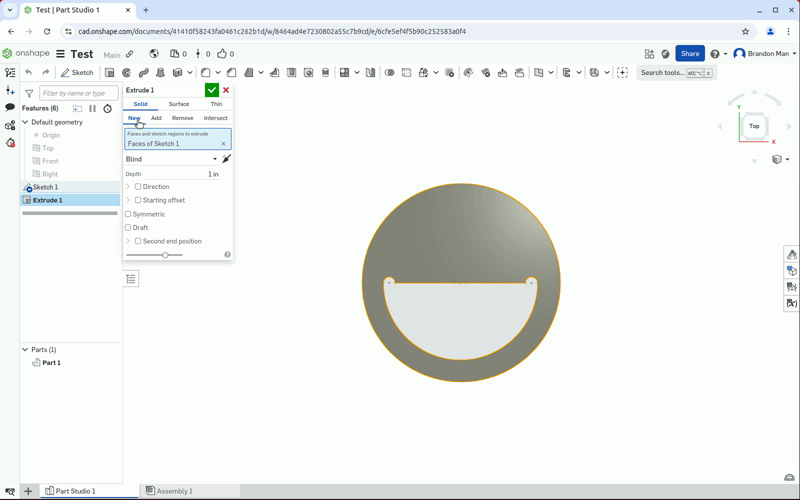
key(tab, 4)
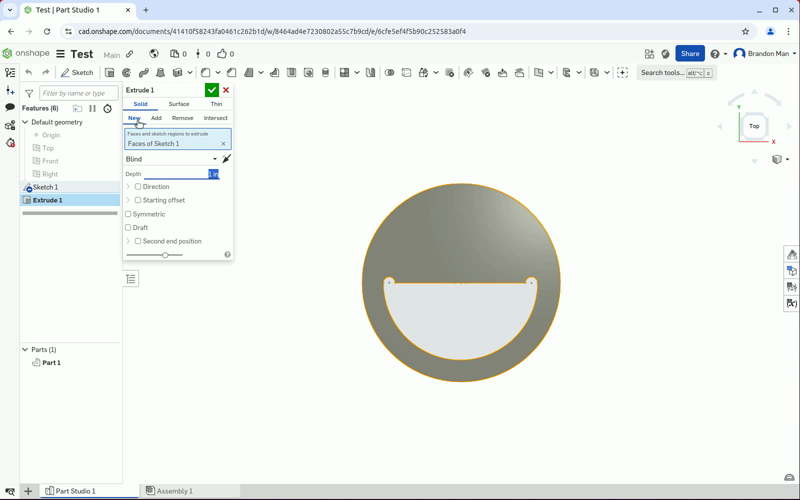
text(2.407)
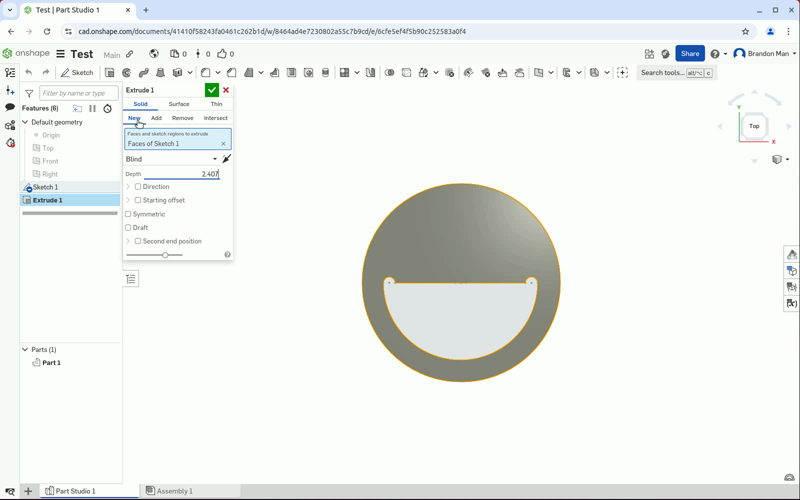
key(enter)
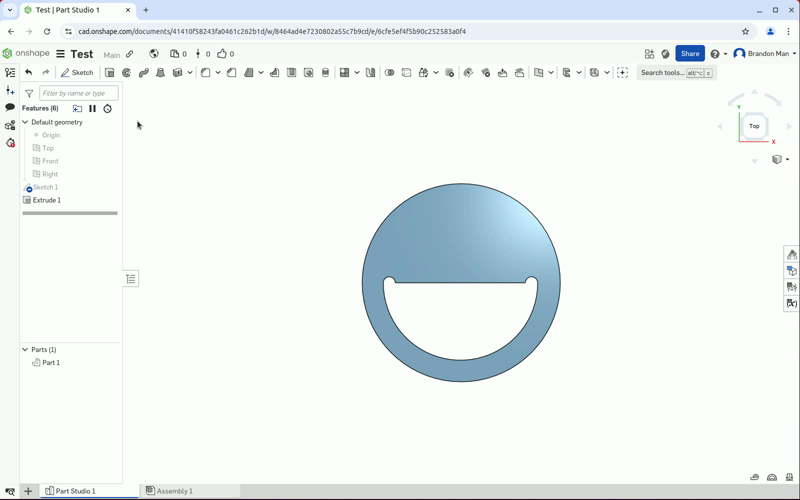
key(shift+h)
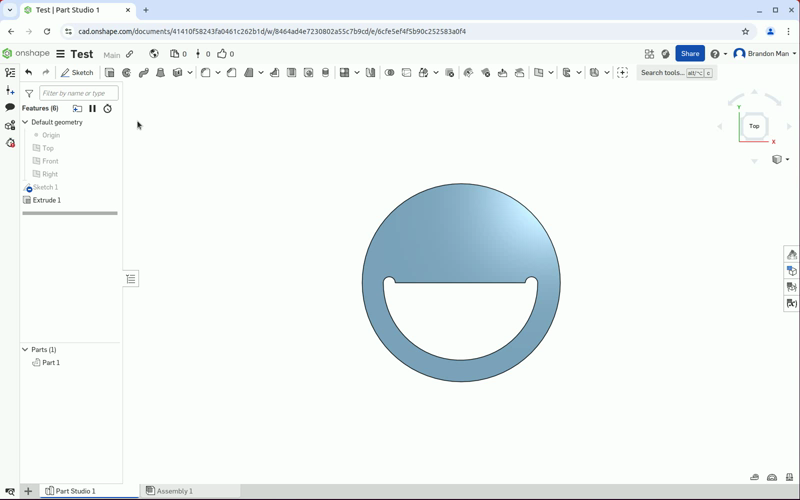
key(shift+h)
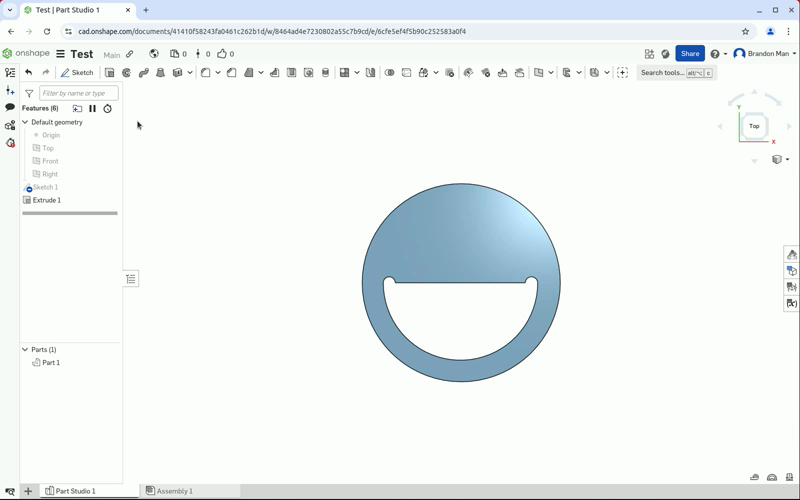
mouse_move(73, 189)
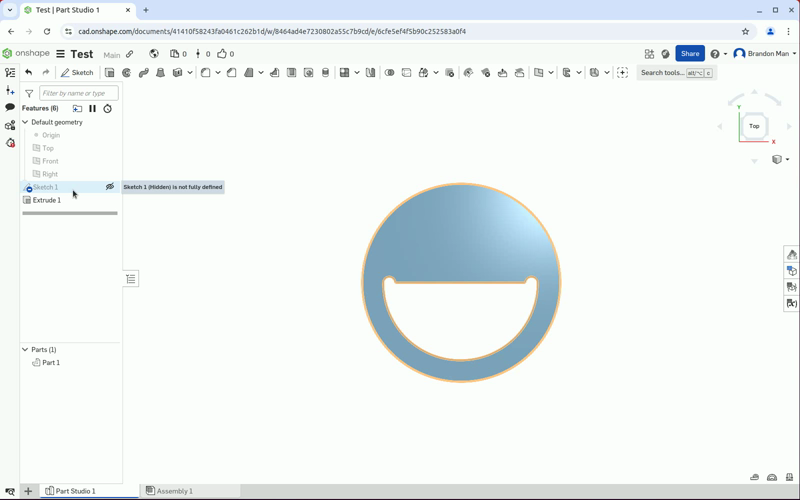
click(73, 189)
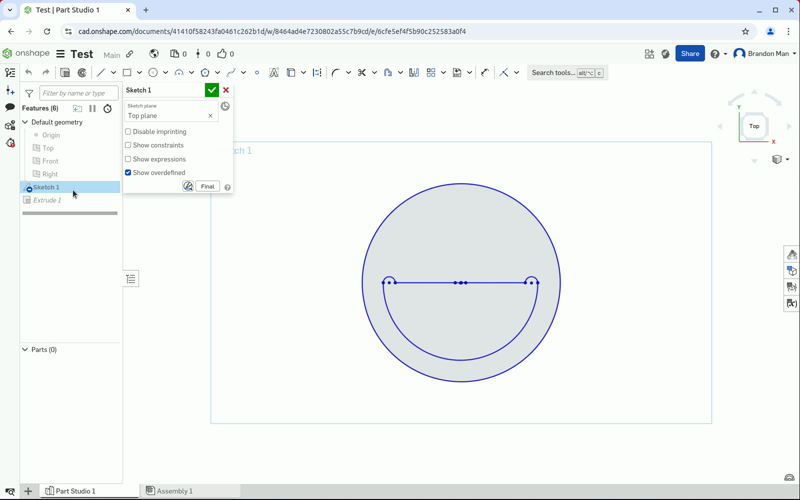
mouse_move(229, 92)
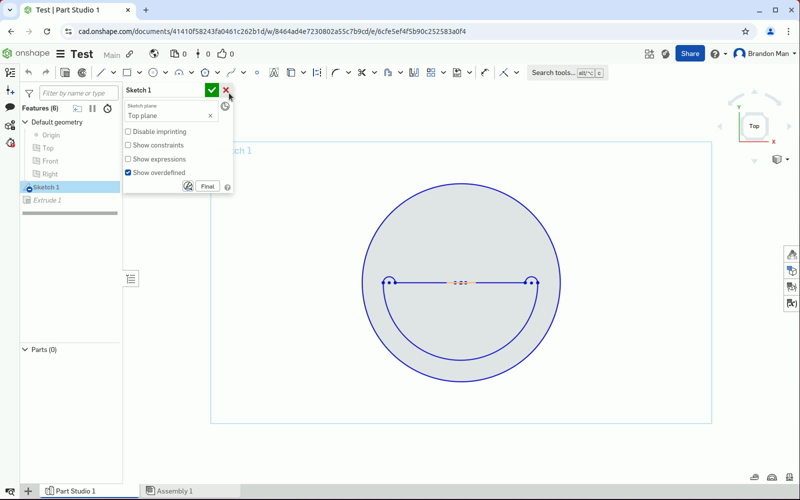
click(229, 92)
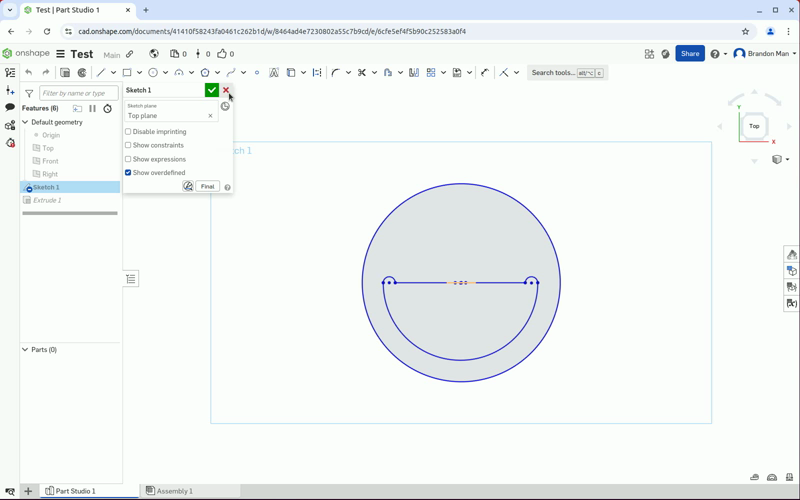
key(shift+s)
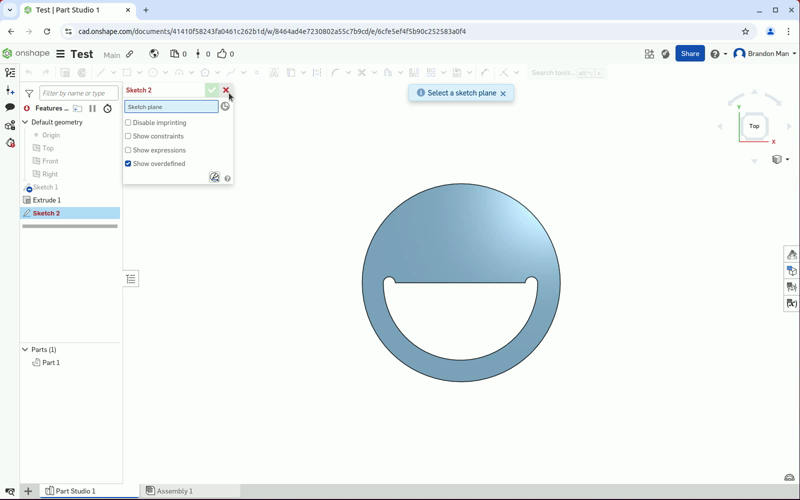
mouse_move(73, 150)
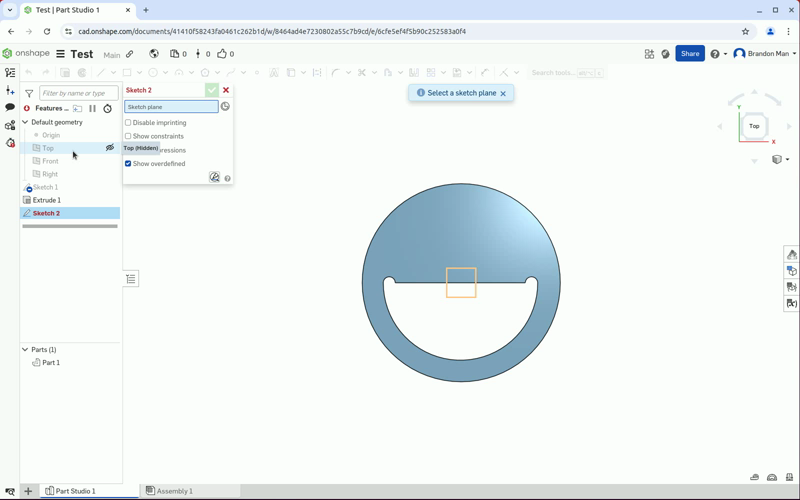
click(73, 150)
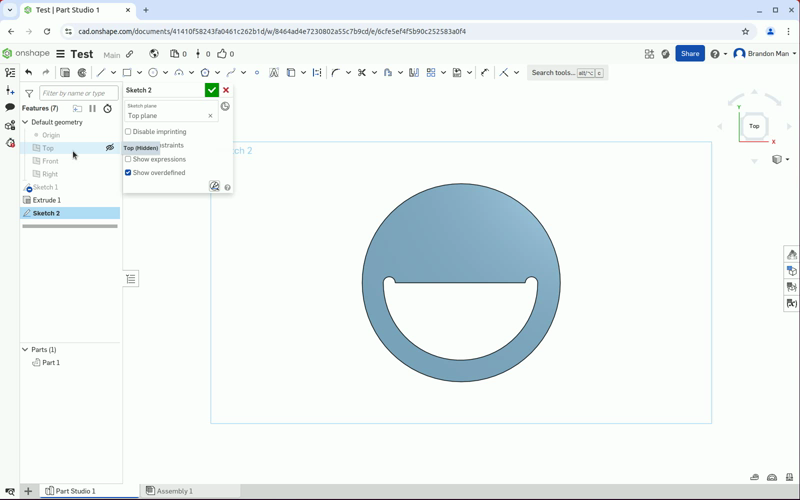
mouse_move(73, 352)
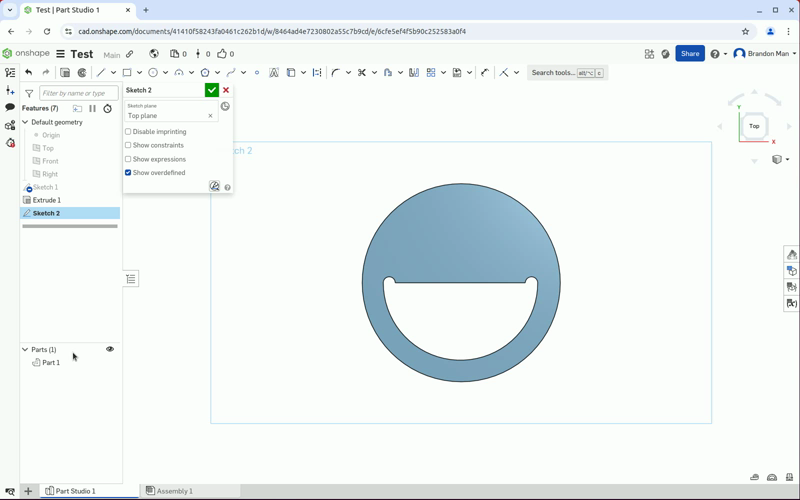
key(y)
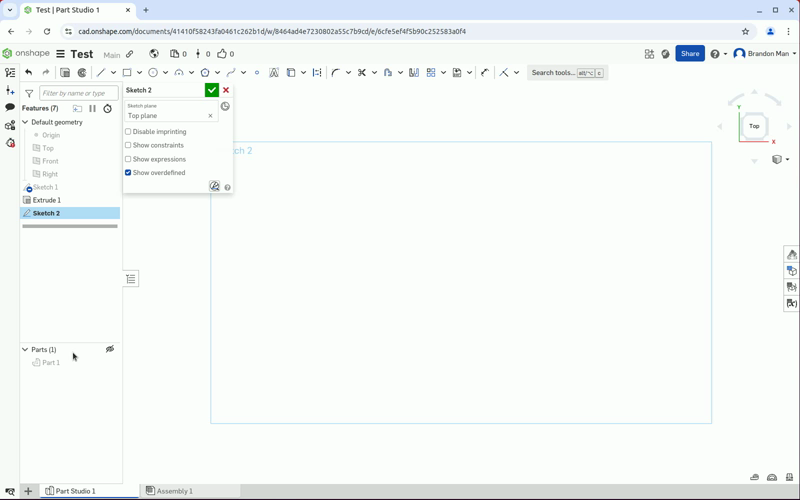
key(a)
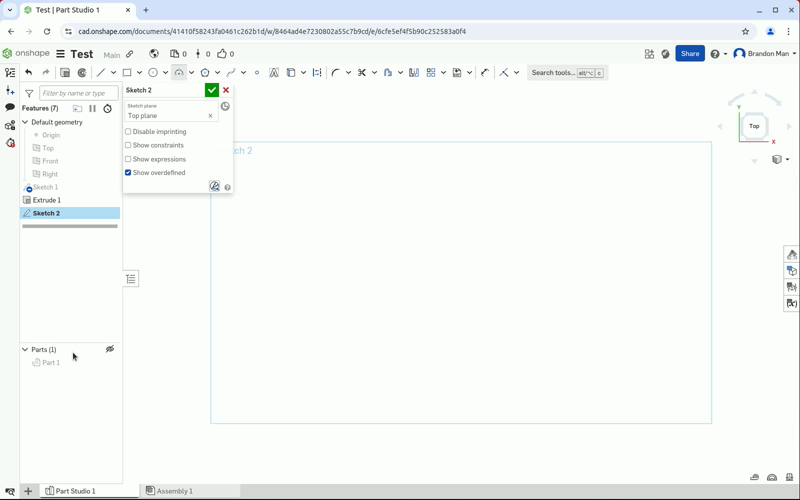
key_down(shift)
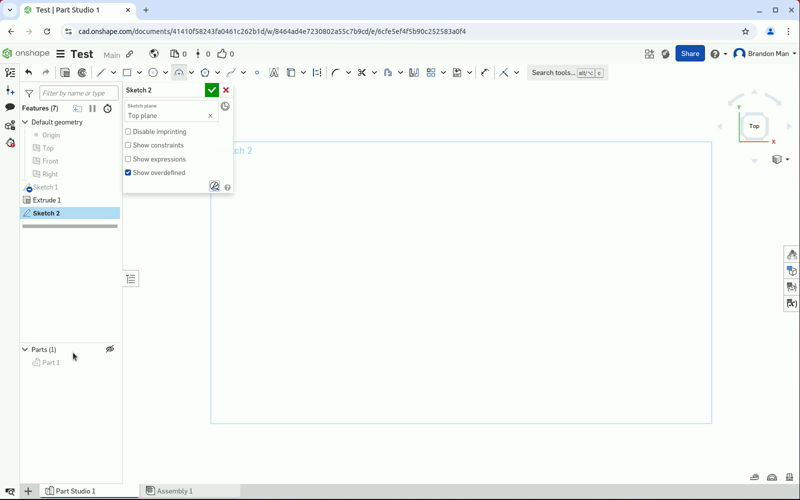
mouse_move(395, 282)
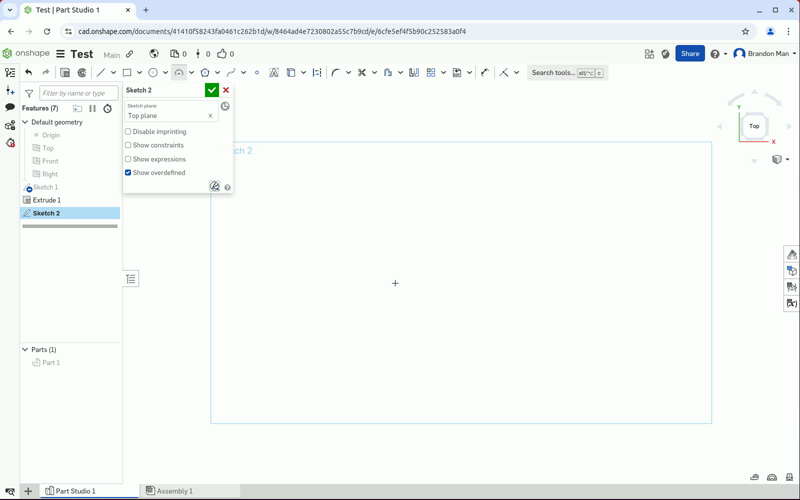
click(395, 282)
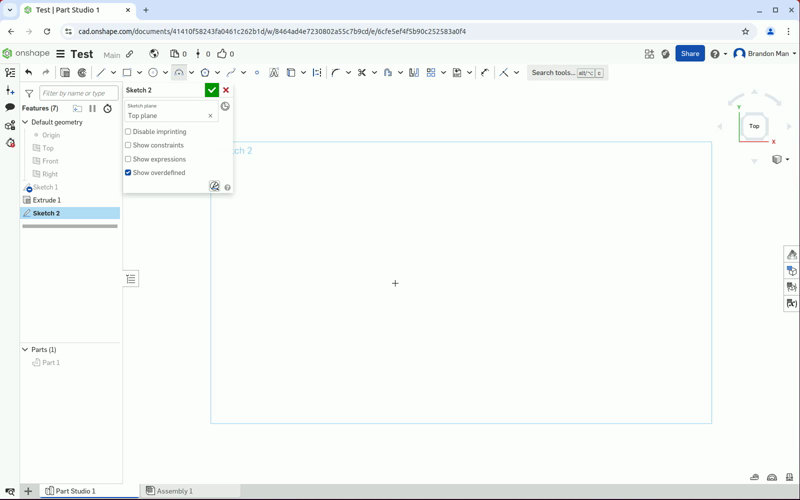
key_up(shift)
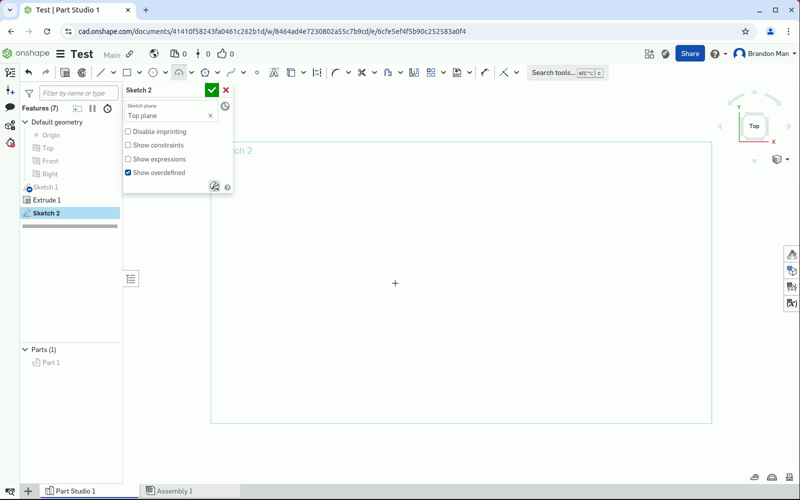
key_down(shift)
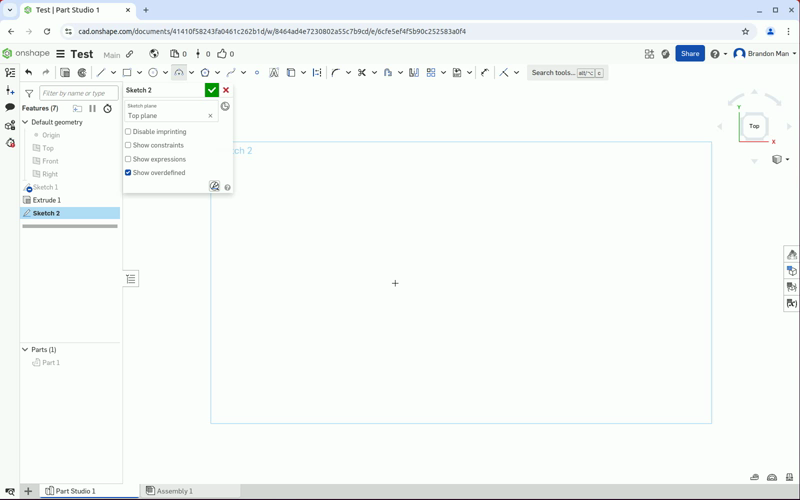
mouse_move(526, 282)
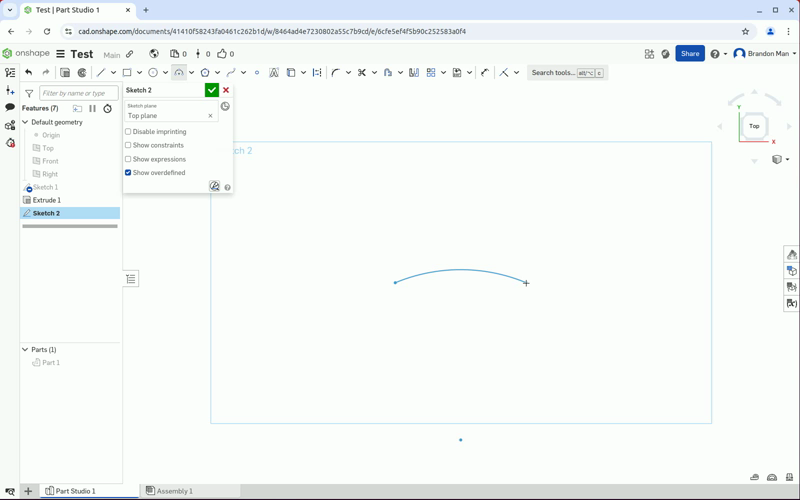
click(526, 282)
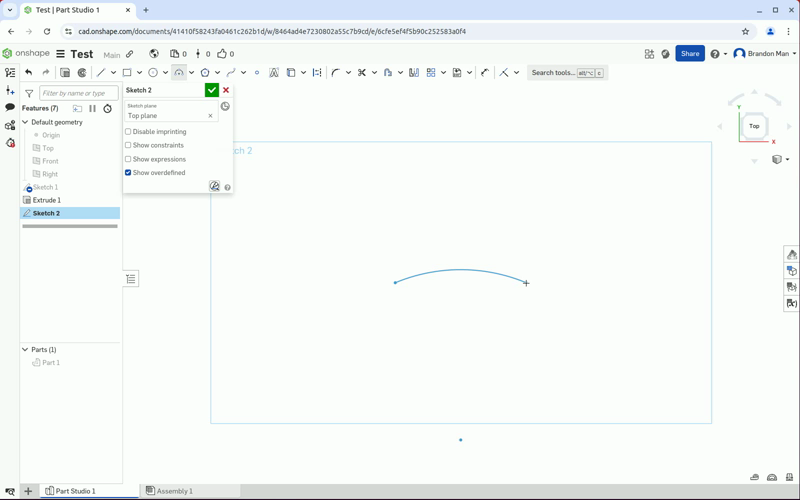
mouse_move(460, 348)
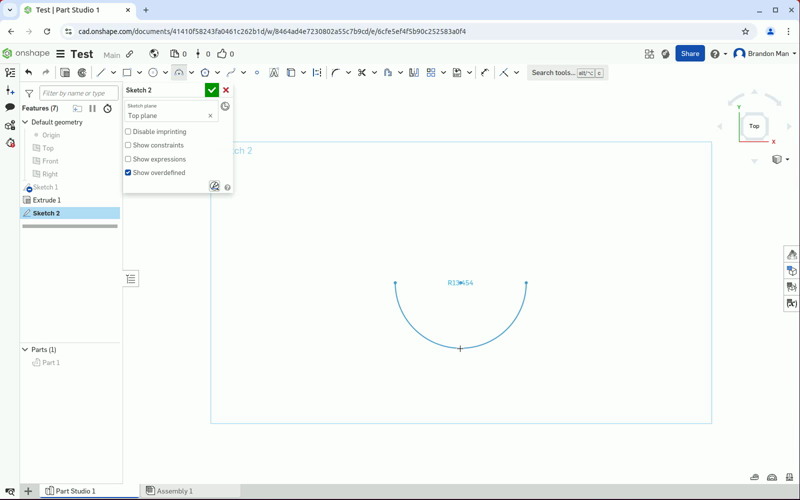
click(460, 348)
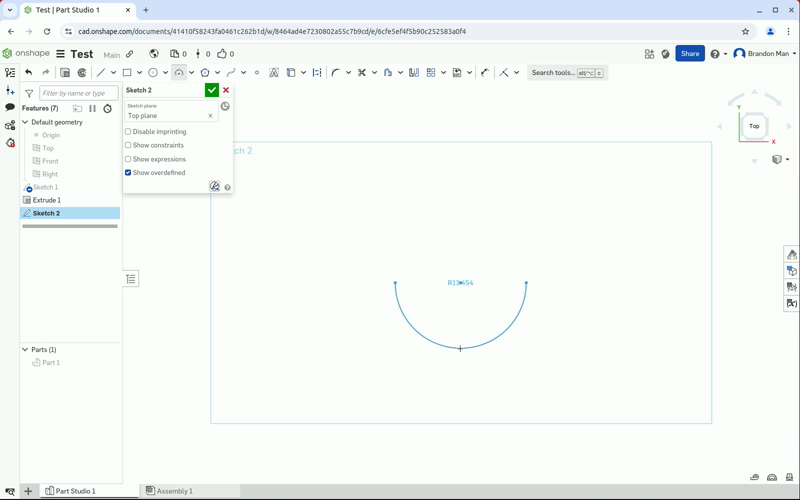
key_up(shift)
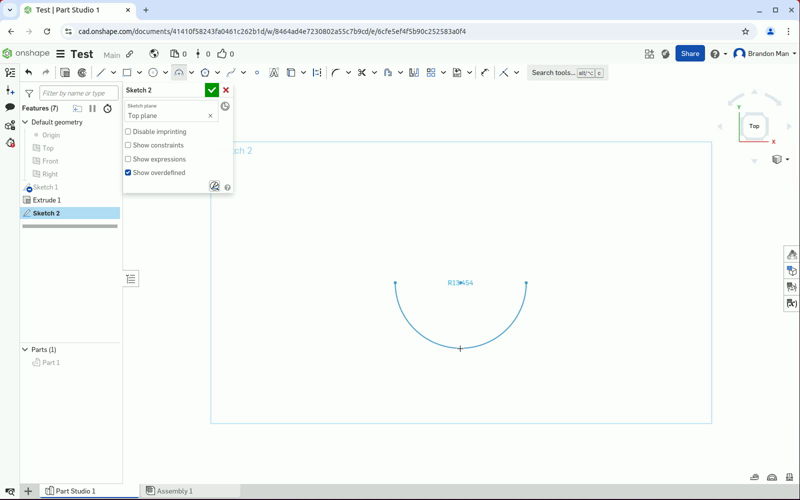
key(esc)
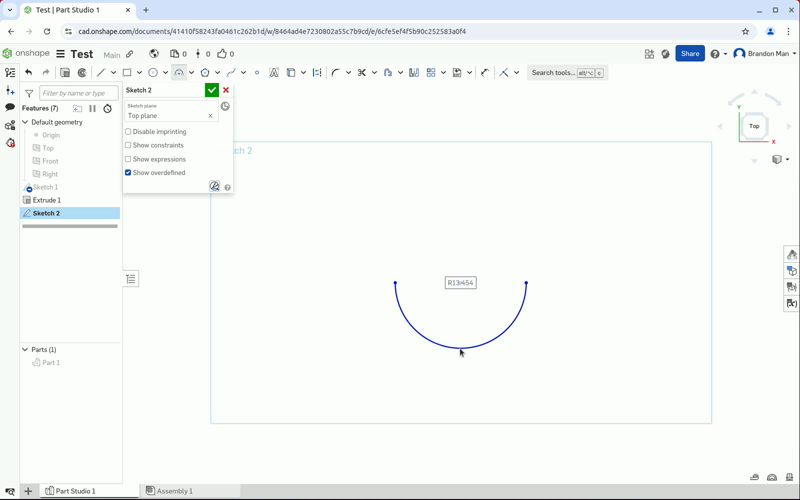
key(l)
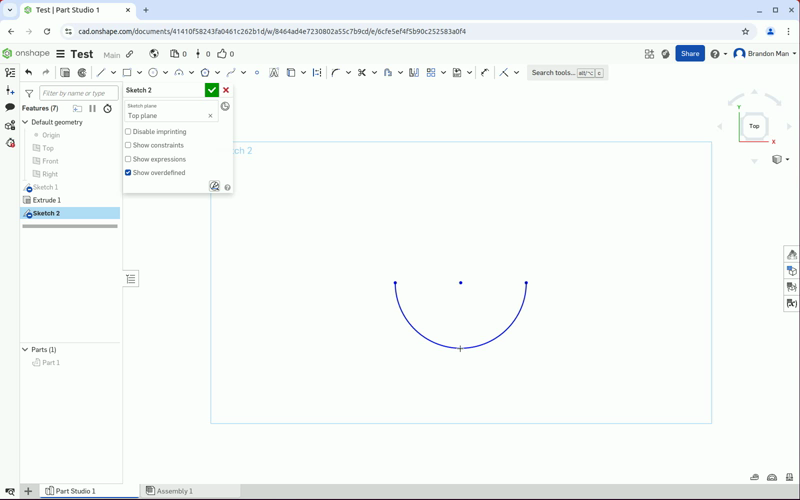
mouse_move(526, 282)
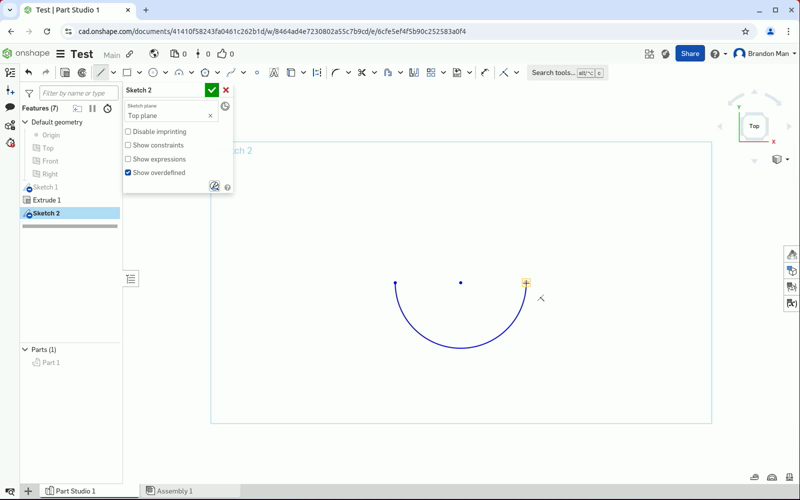
click(526, 282)
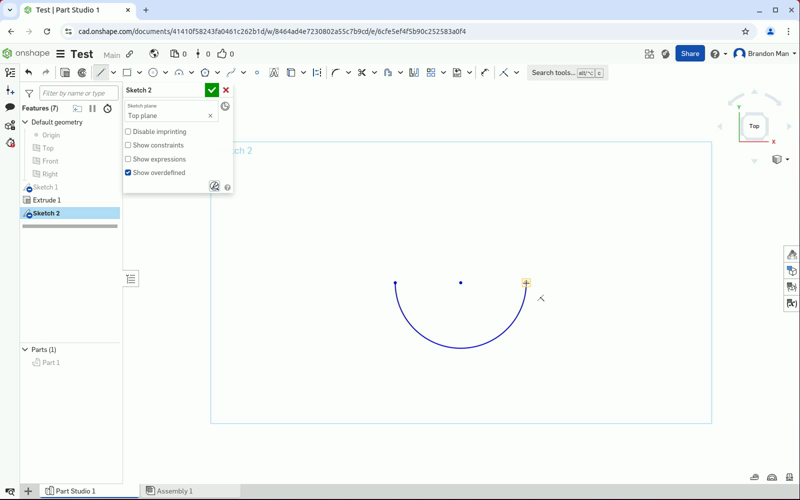
key_down(shift)
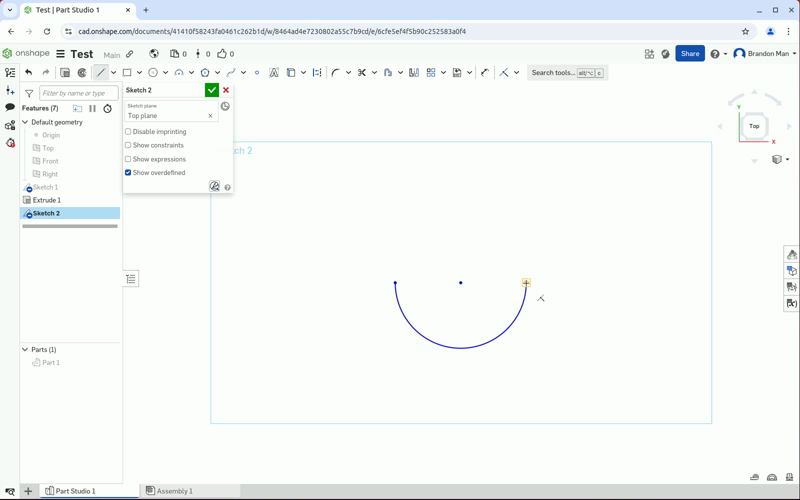
mouse_move(465, 282)
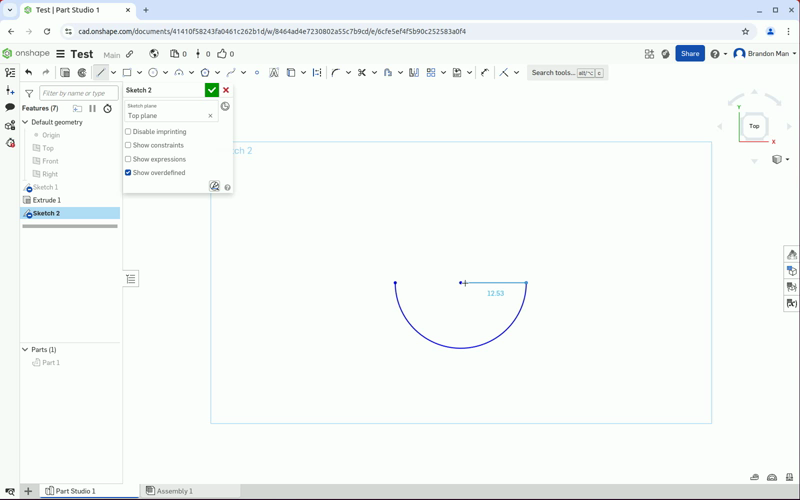
click(465, 282)
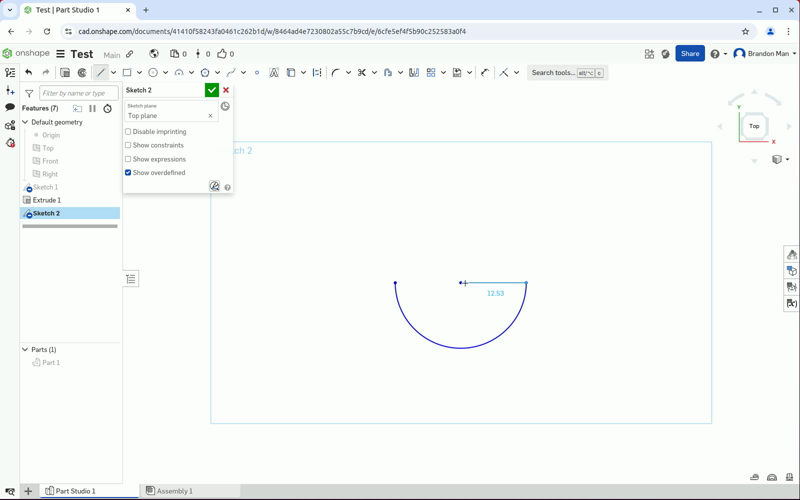
key_up(shift)
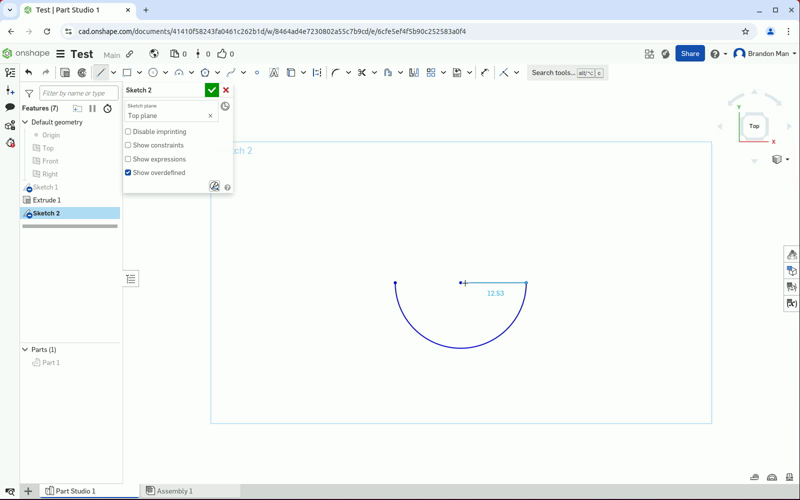
key_down(shift)
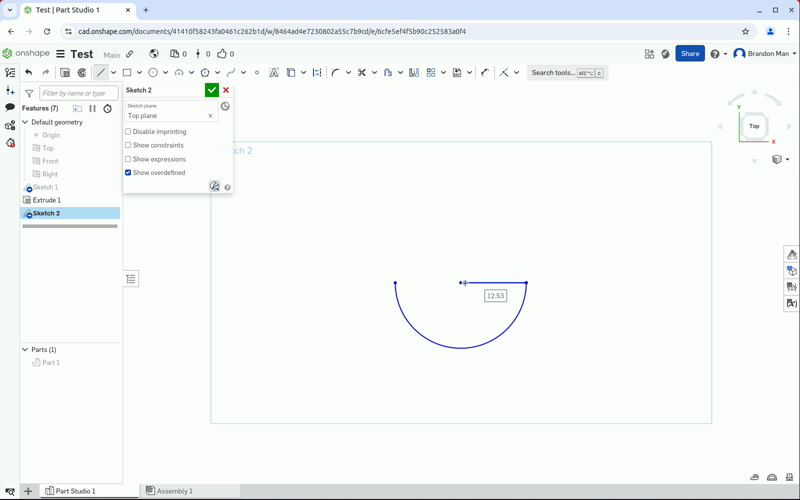
mouse_move(495, 282)
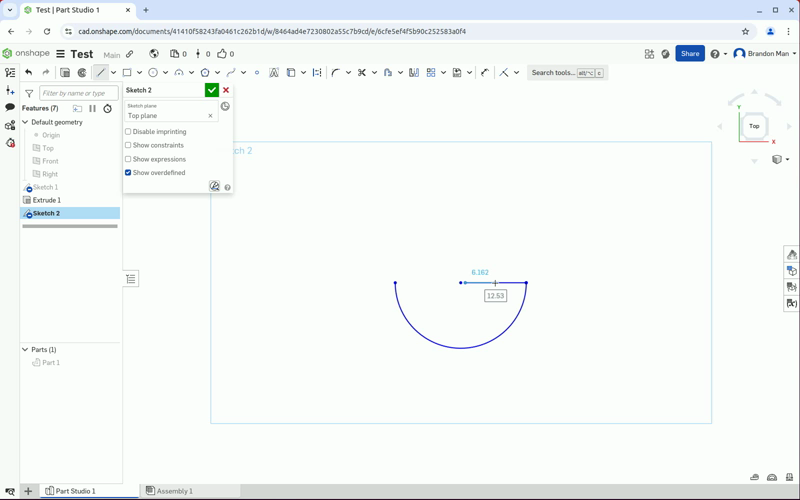
mouse_move(461, 291)
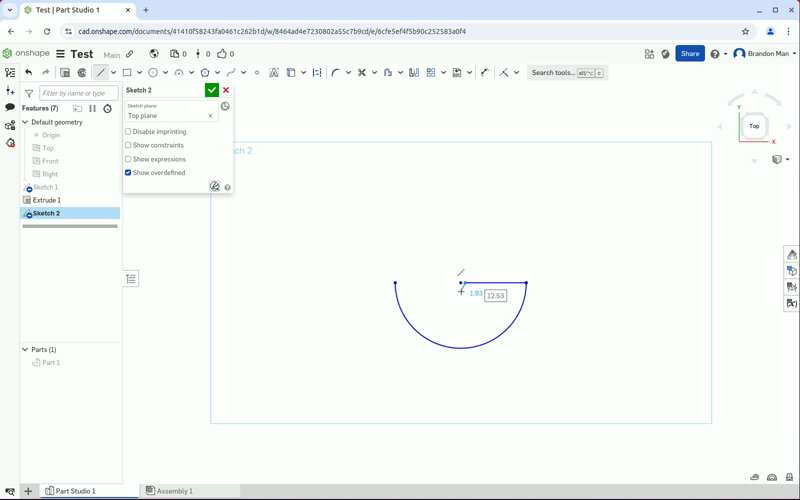
click(461, 291)
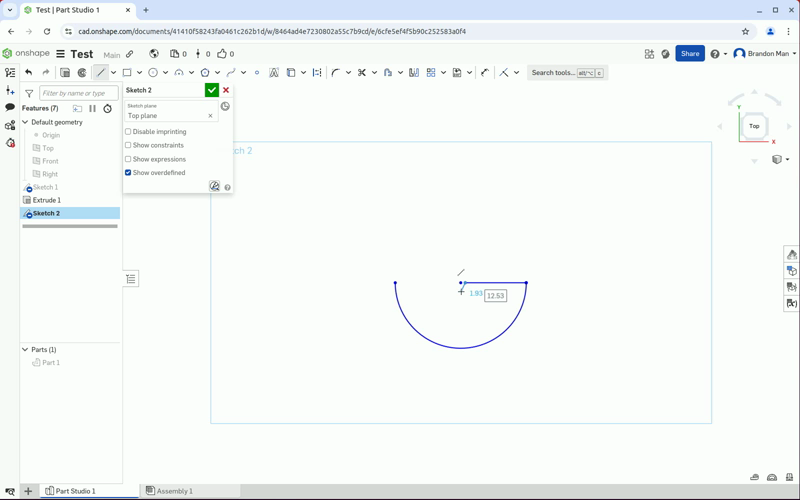
key_up(shift)
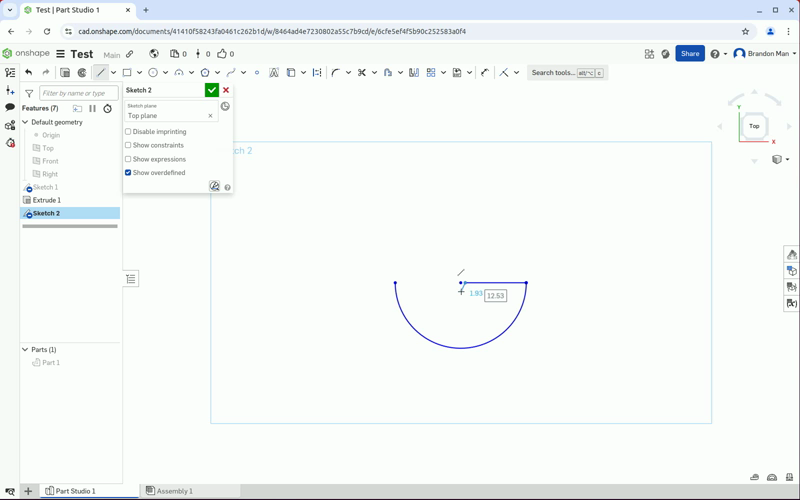
key_down(shift)
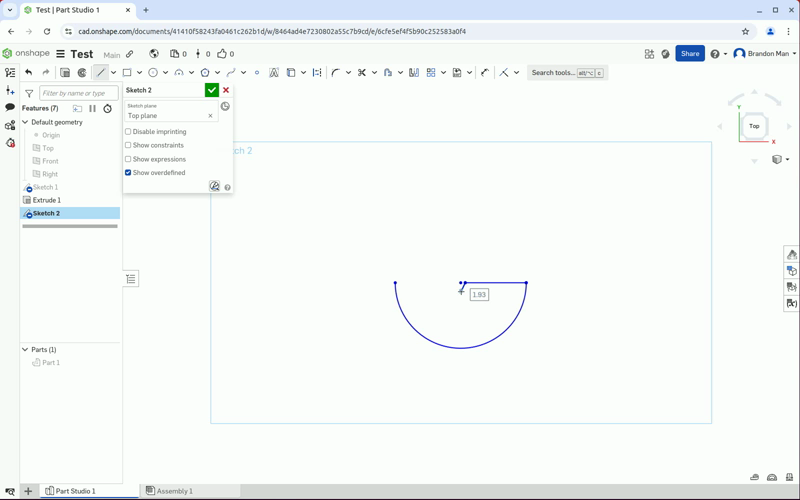
mouse_move(491, 291)
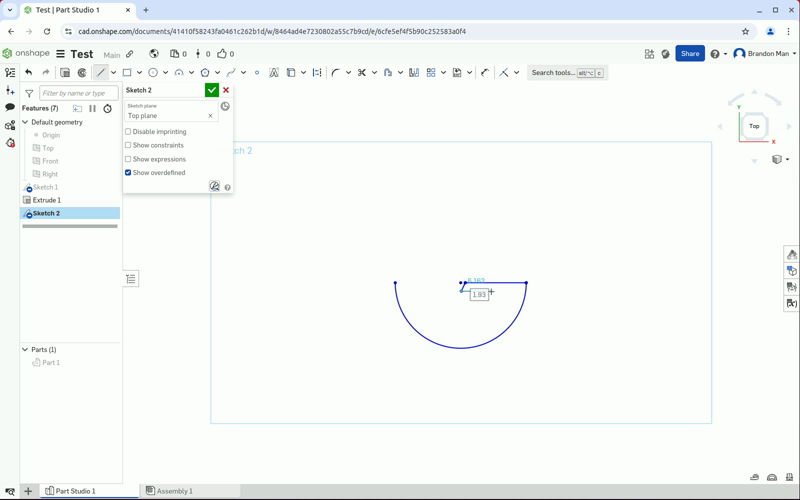
mouse_move(455, 282)
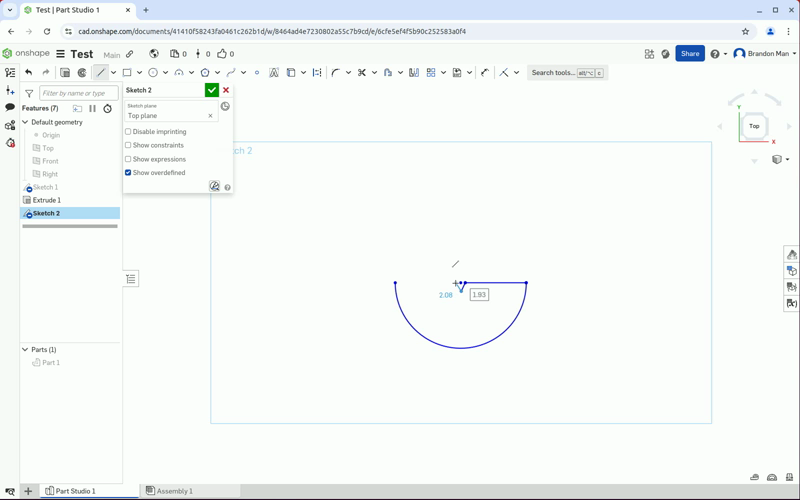
click(455, 282)
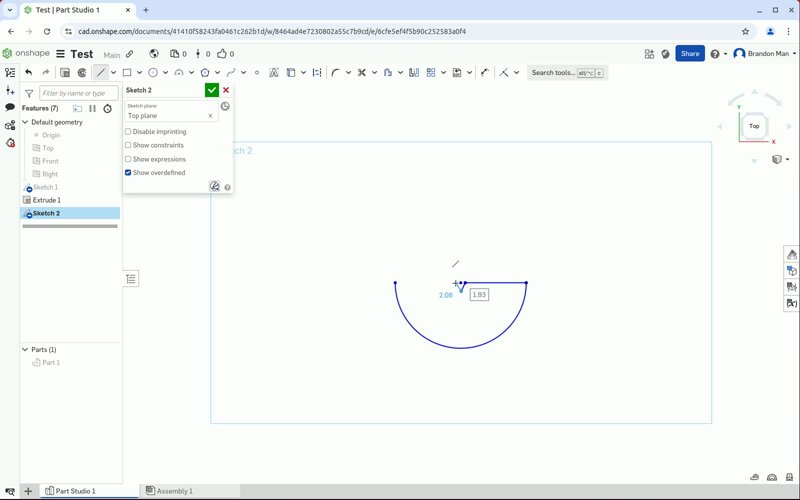
key_up(shift)
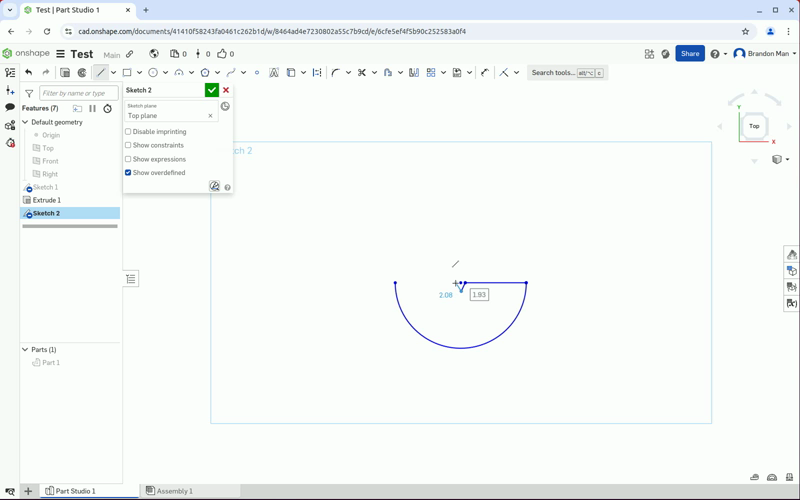
key_down(shift)
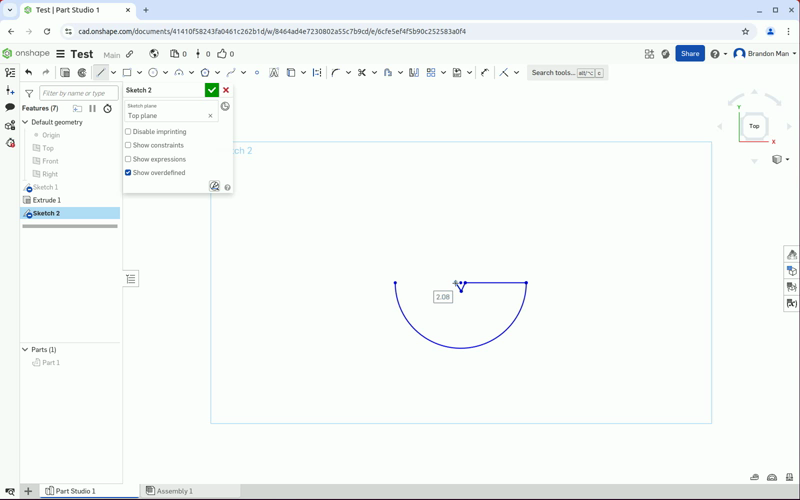
mouse_move(395, 282)
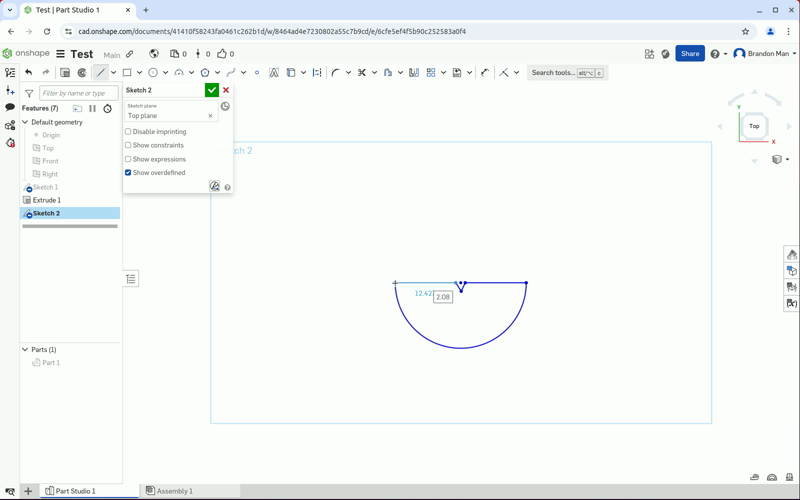
key_up(shift)
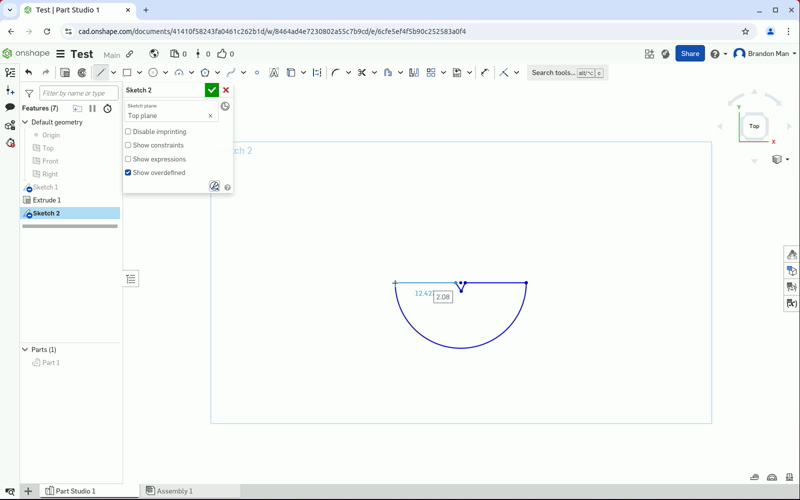
click(395, 282)
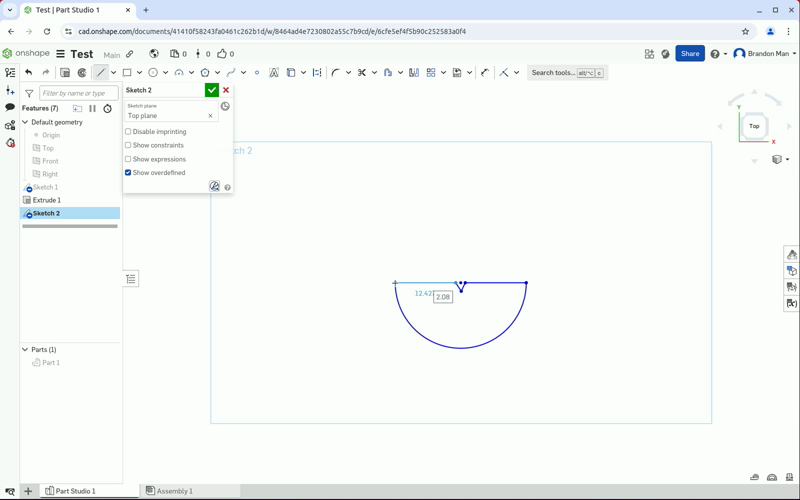
key(esc)
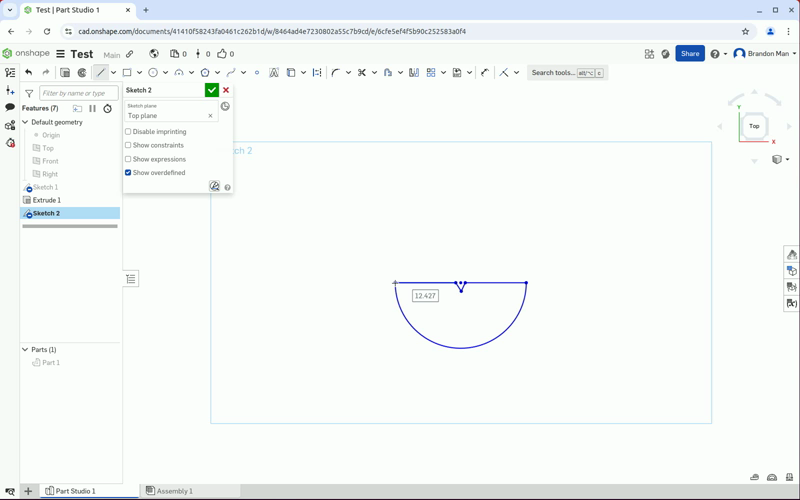
mouse_move(502, 310)
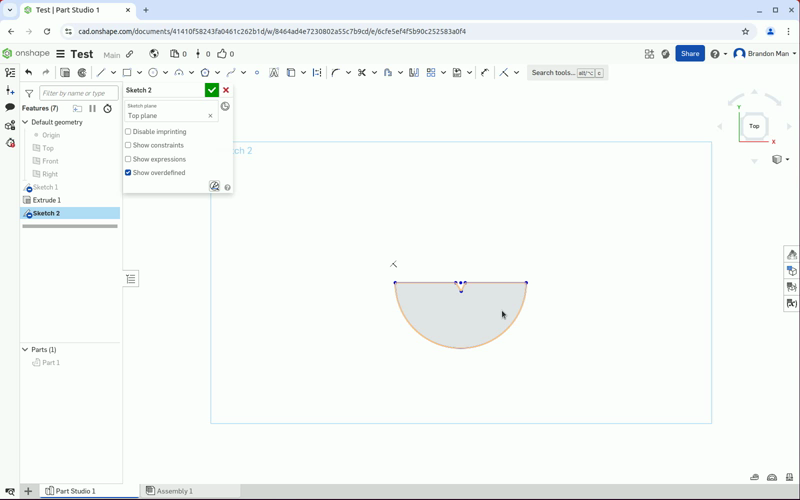
scroll(6)
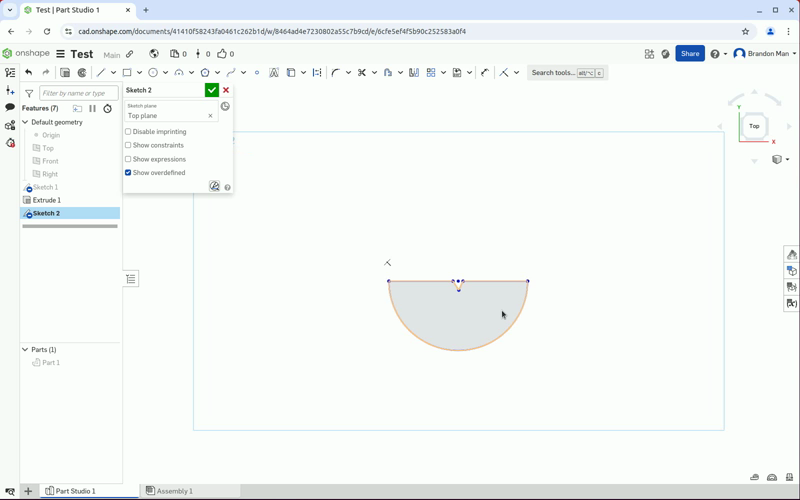
scroll(6)
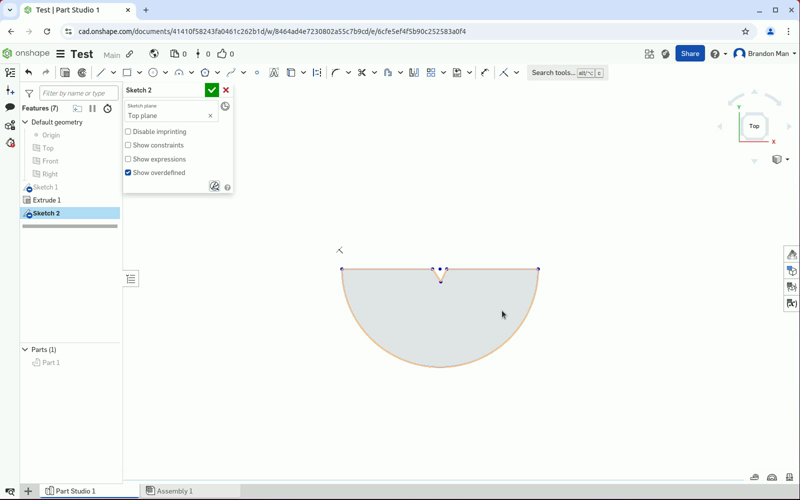
scroll(6)
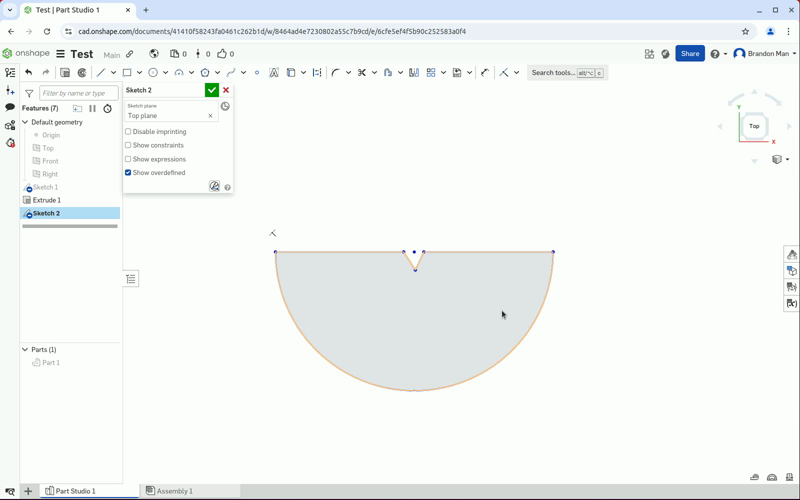
scroll(6)
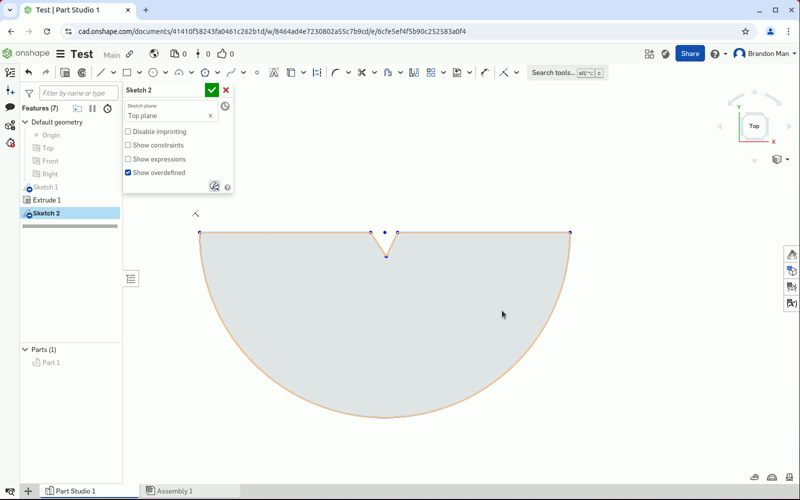
scroll(6)
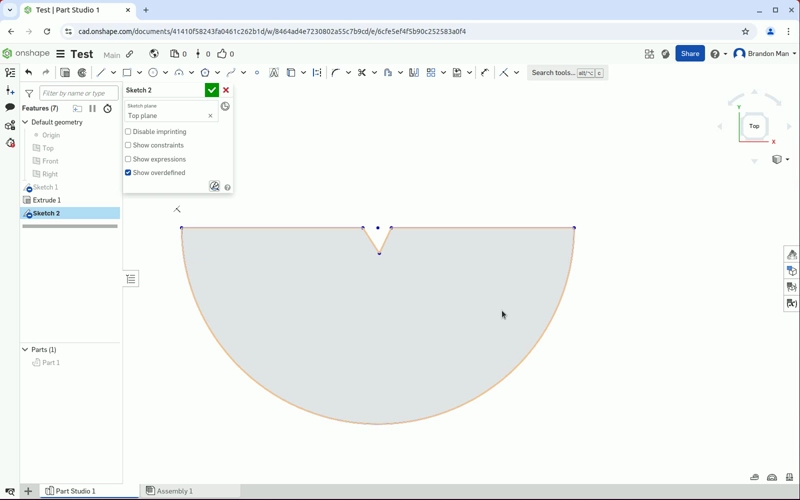
scroll(6)
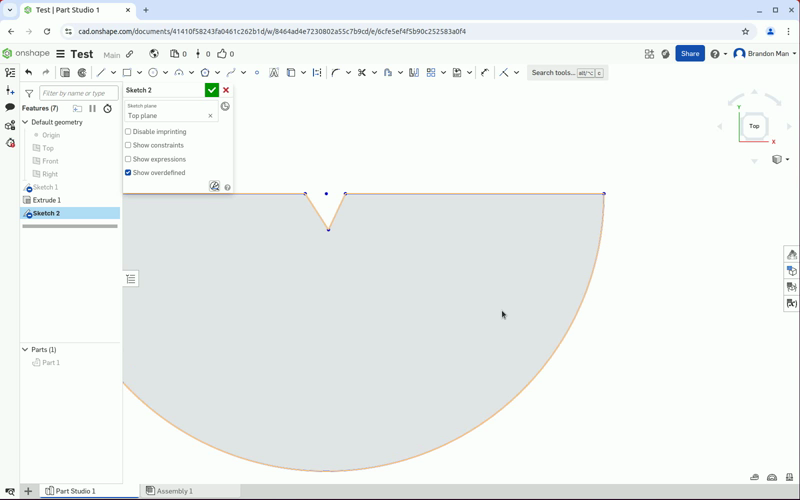
scroll(6)
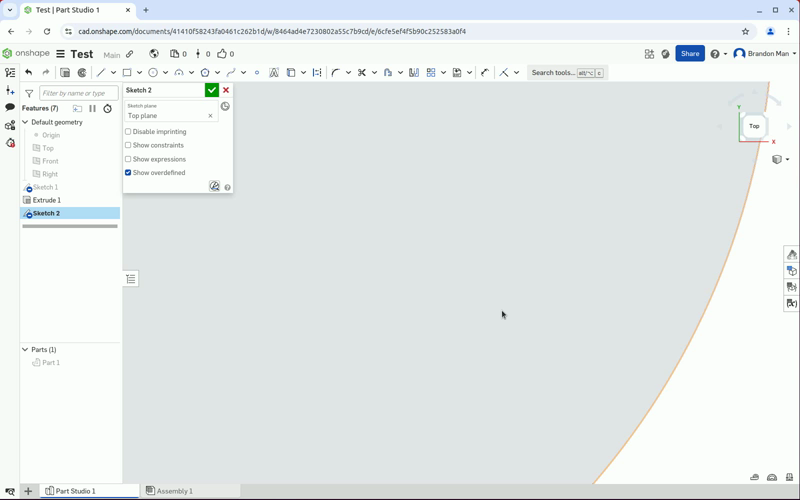
click(502, 310)
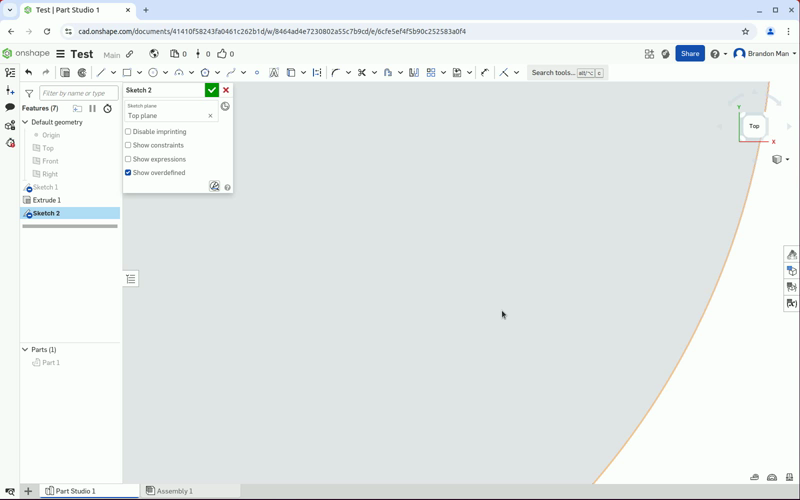
scroll(-6)
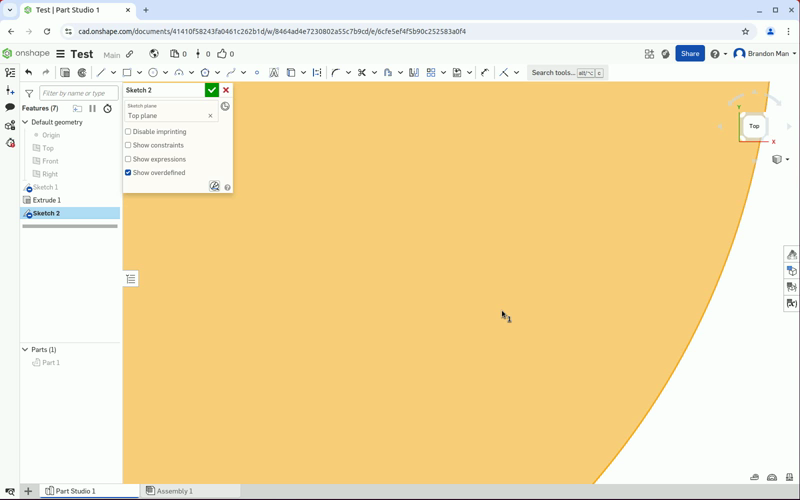
scroll(-6)
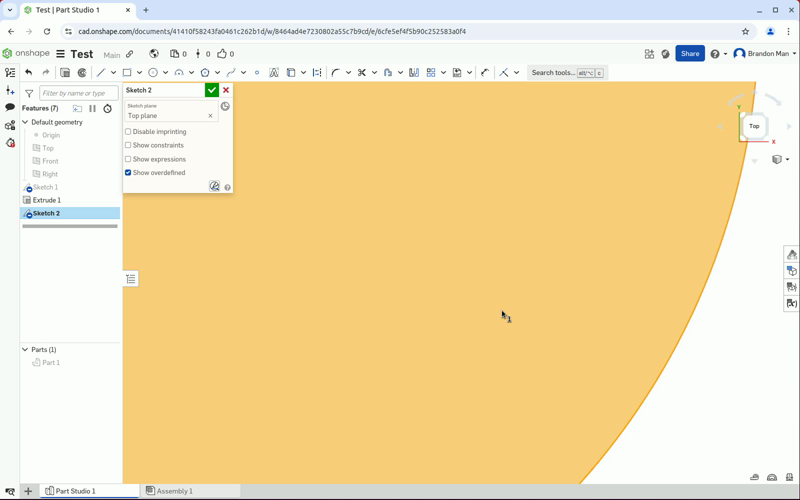
scroll(-6)
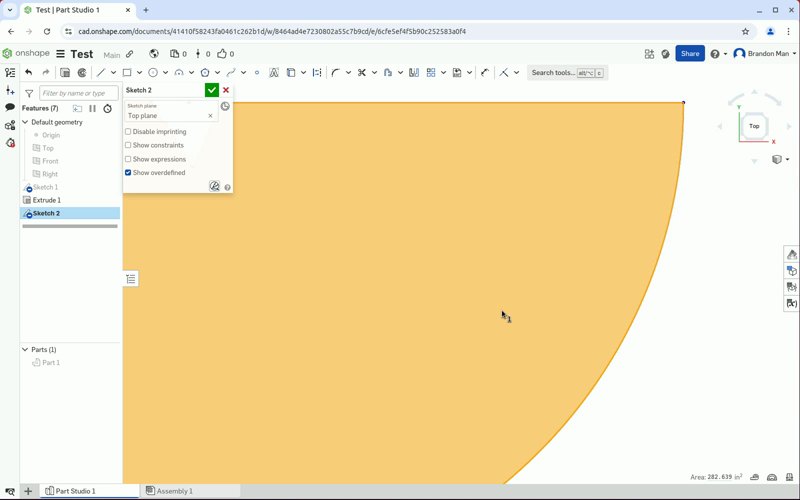
scroll(-6)
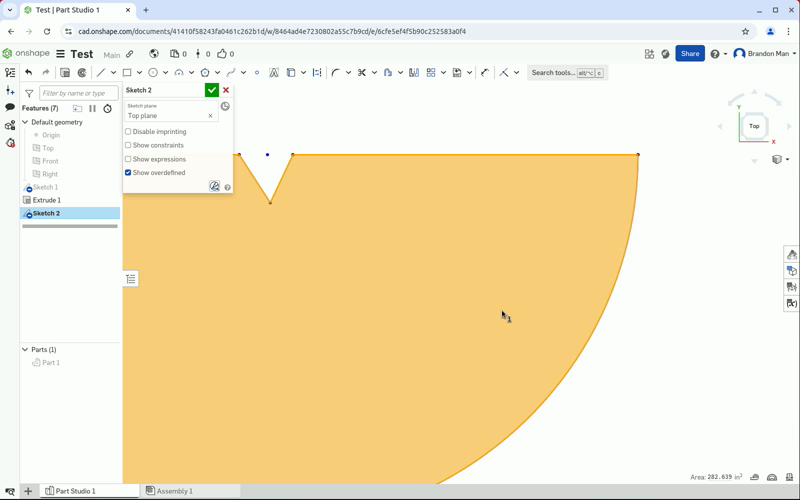
scroll(-6)
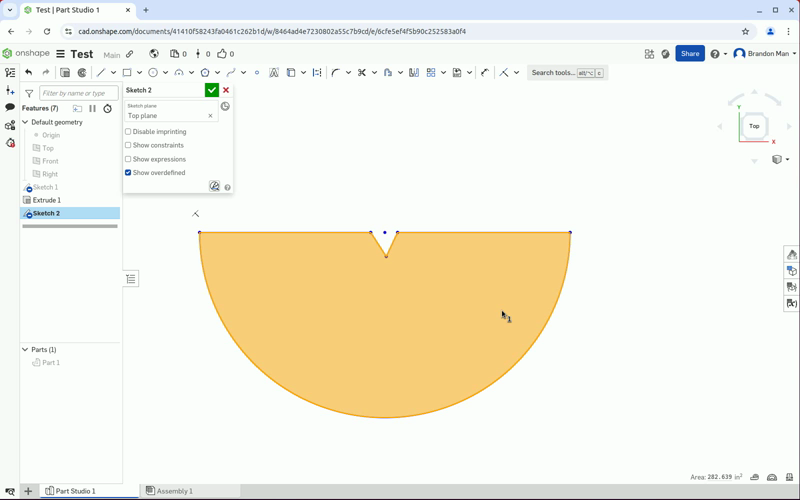
scroll(-6)
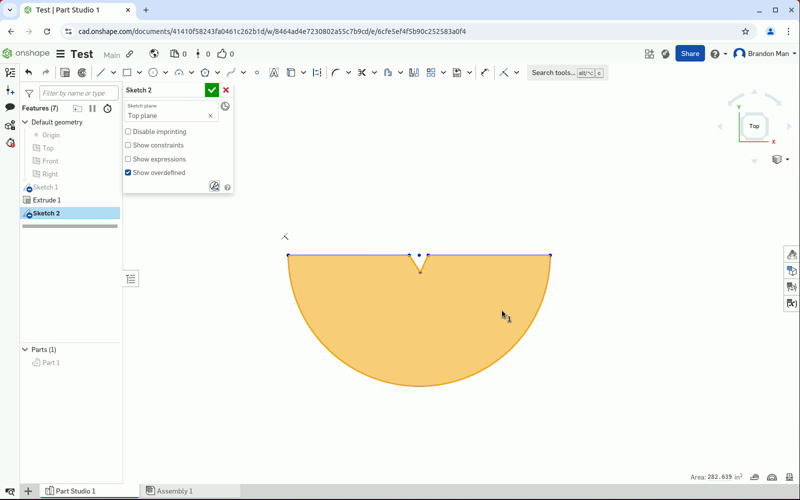
scroll(-6)
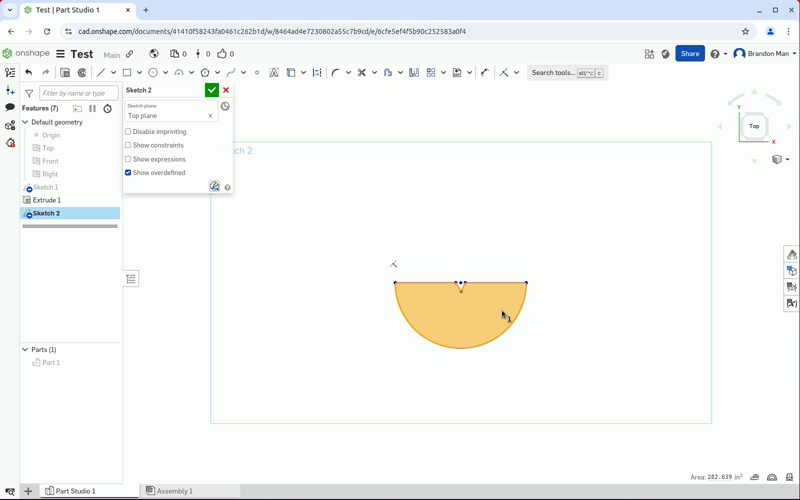
mouse_move(73, 352)
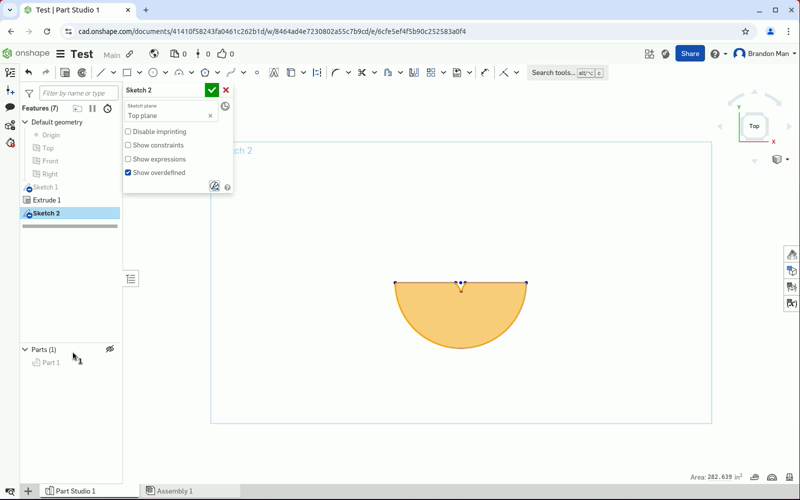
key(shift+y)
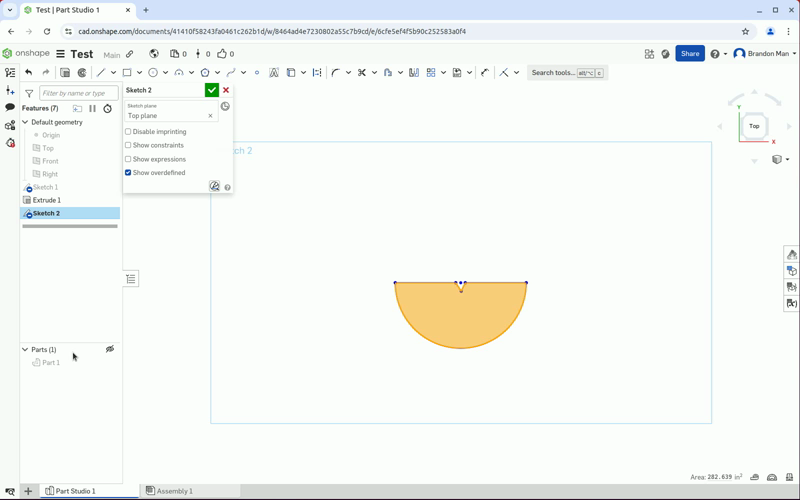
key(shift+e)
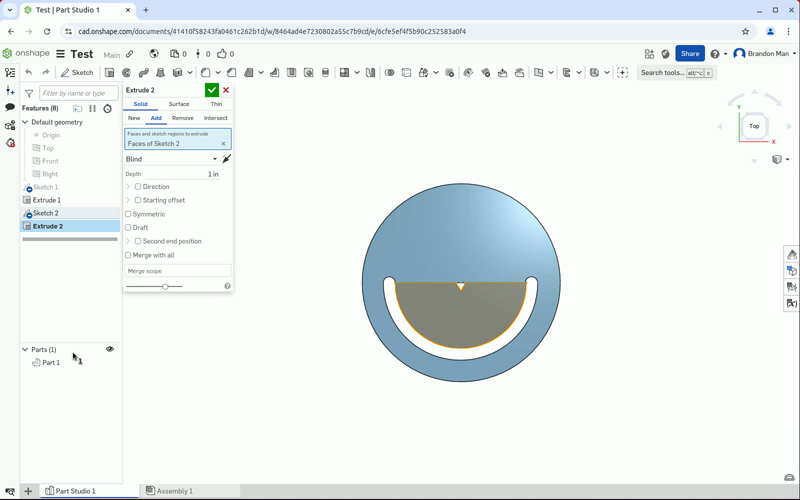
mouse_move(143, 106)
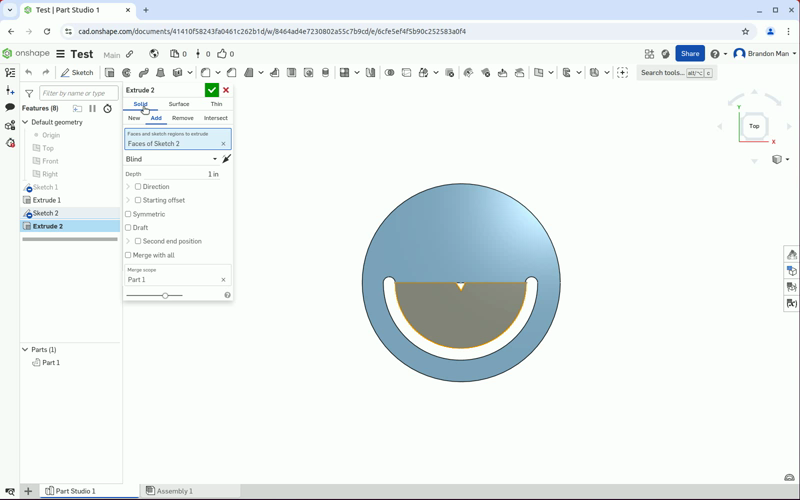
click(143, 106)
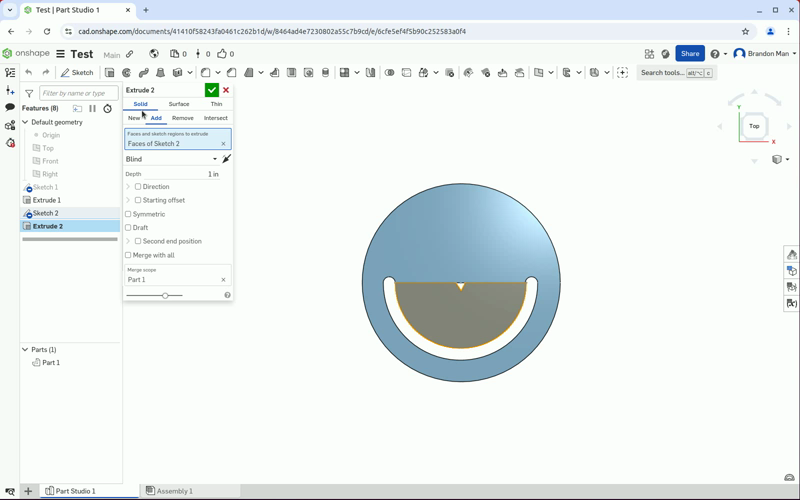
mouse_move(137, 120)
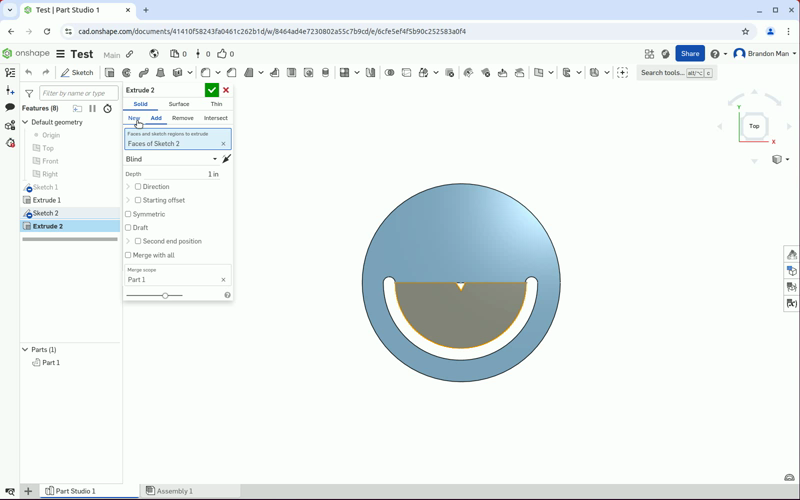
click(137, 120)
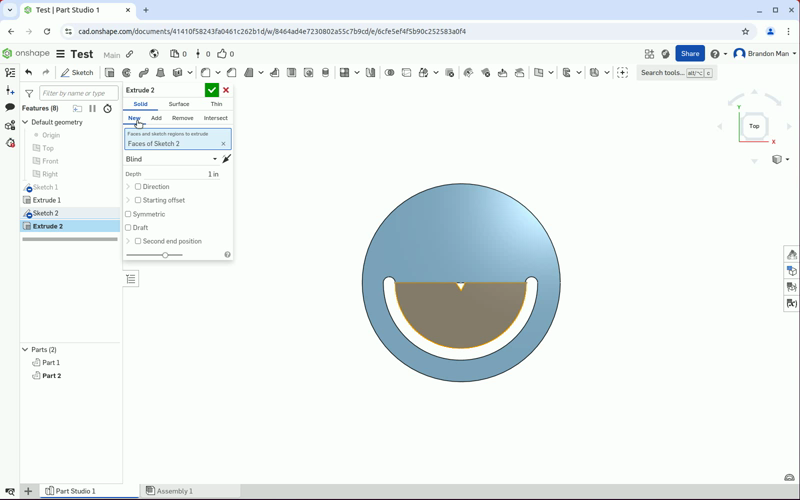
key(tab, 4)
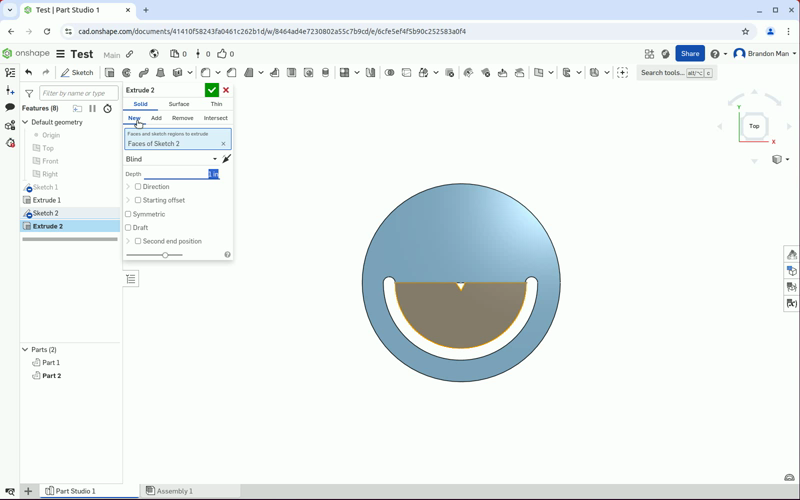
text(2.407)
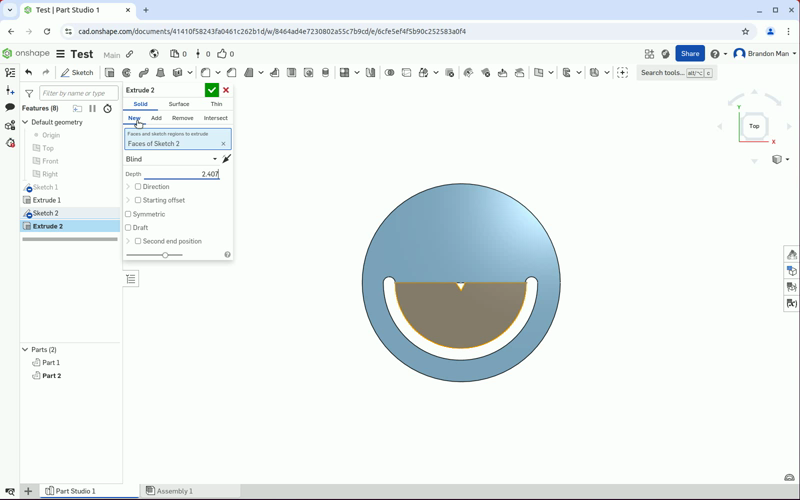
key(enter)
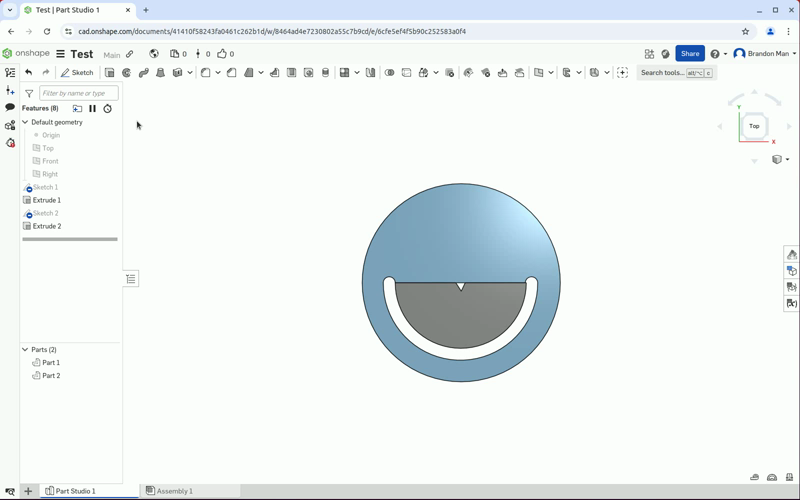
key(shift+h)
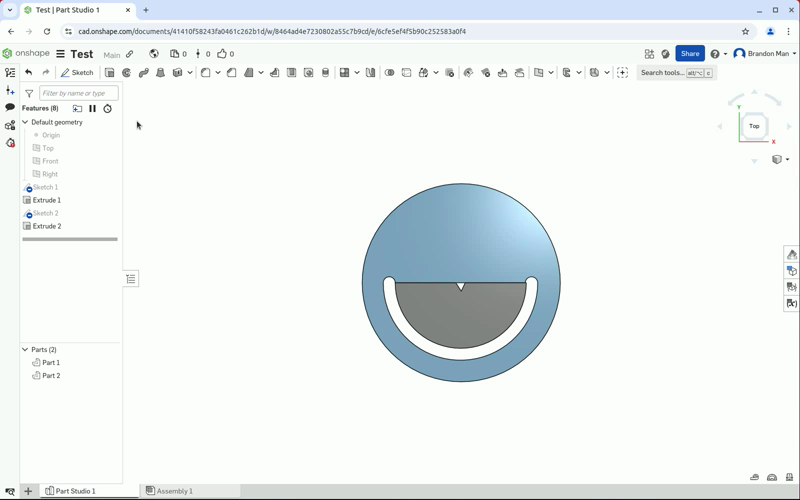
key(shift+h)
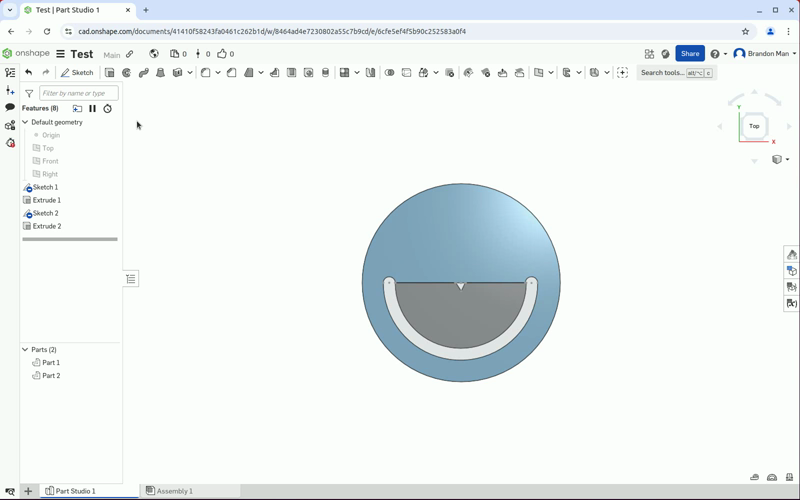
key(shift+7)
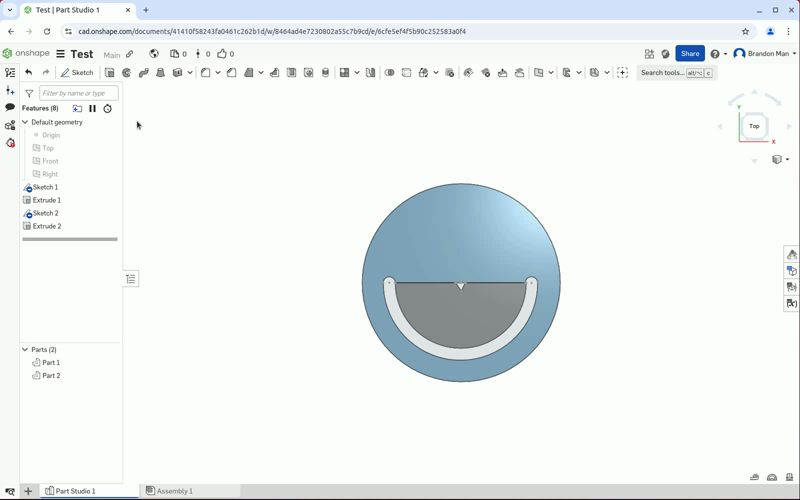
key(up, 3)
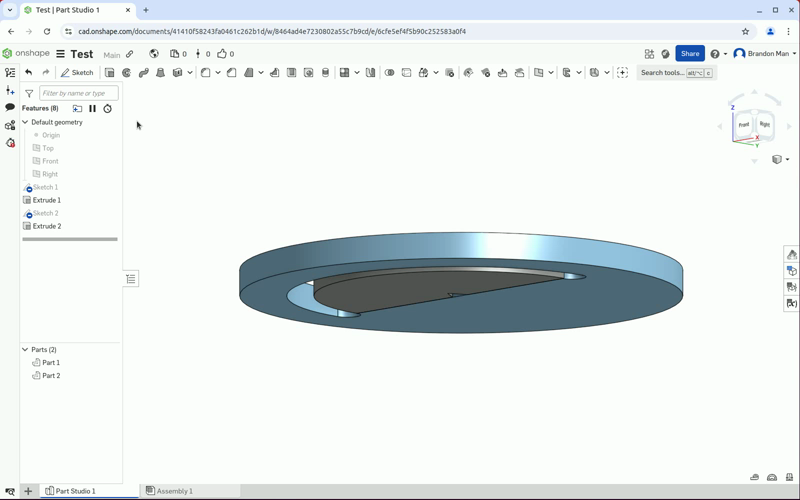
key(left, 3)
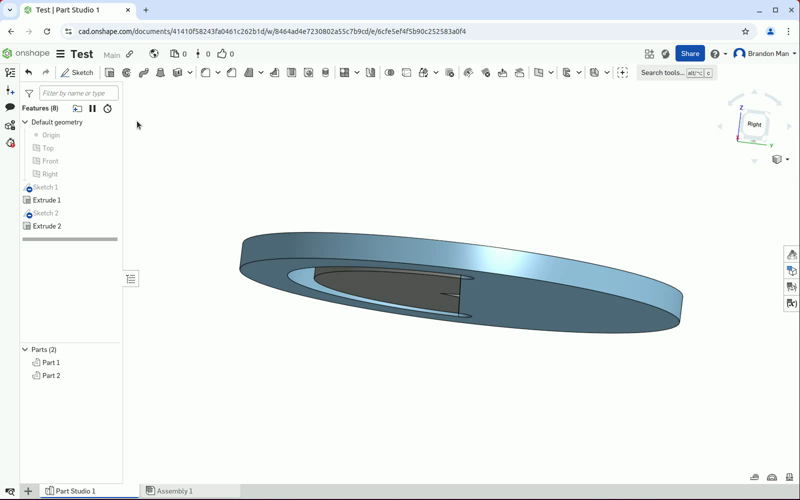
key(right, 3)
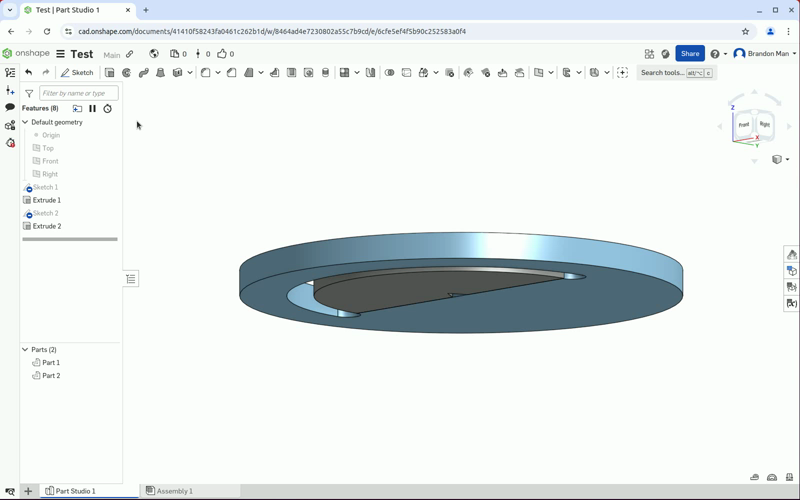
key(down, 3)
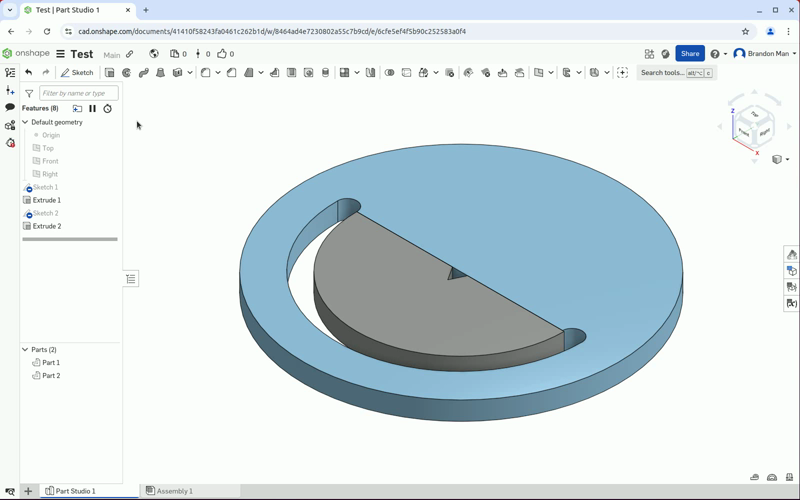
mouse_move(73, 189)
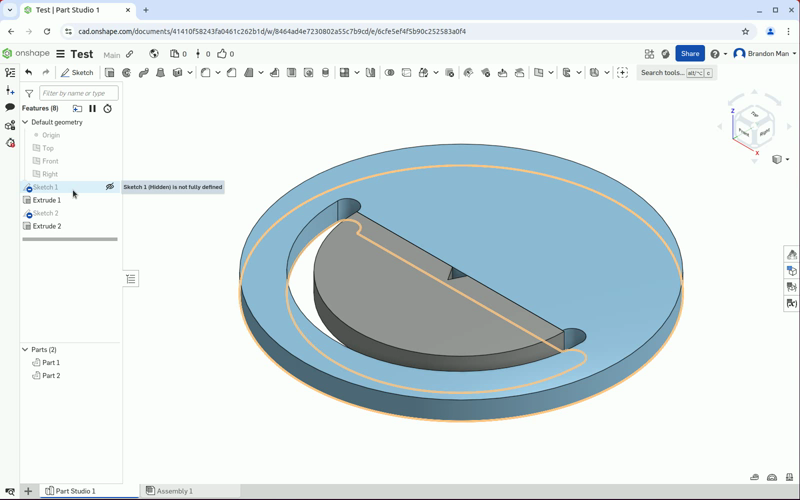
click(73, 189)